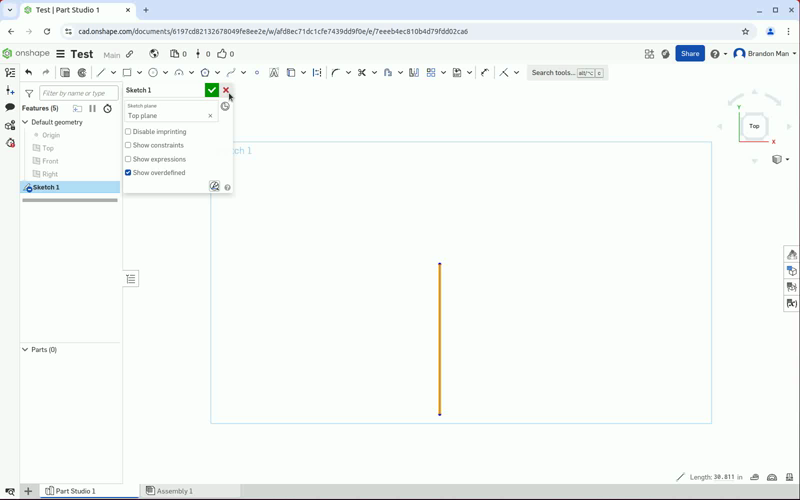
key(shift+h)
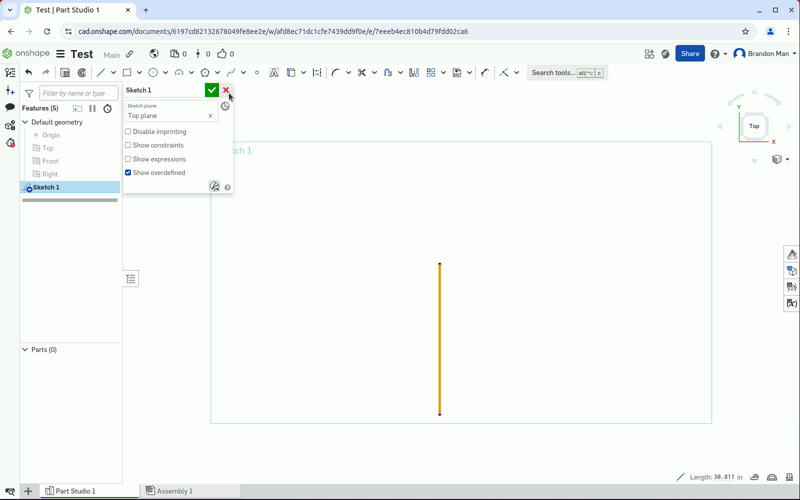
key(shift+s)
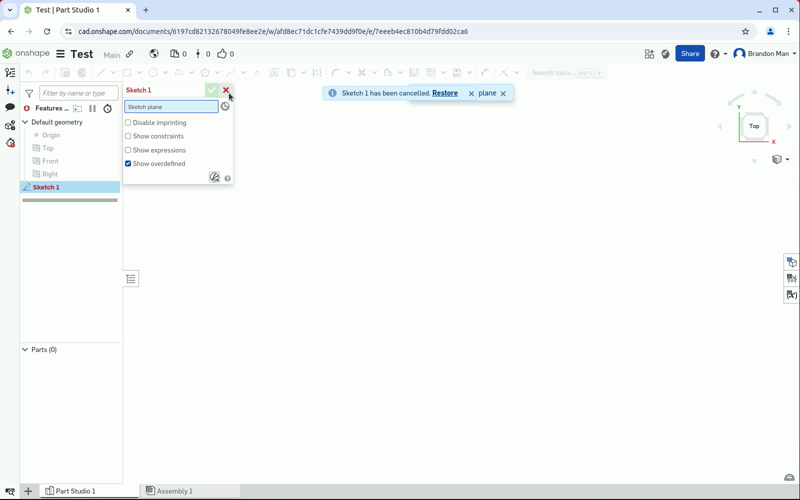
mouse_move(73, 150)
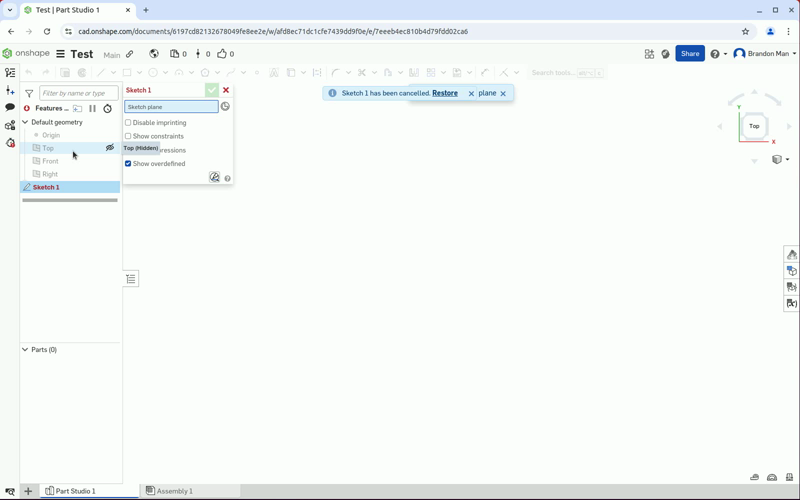
click(73, 150)
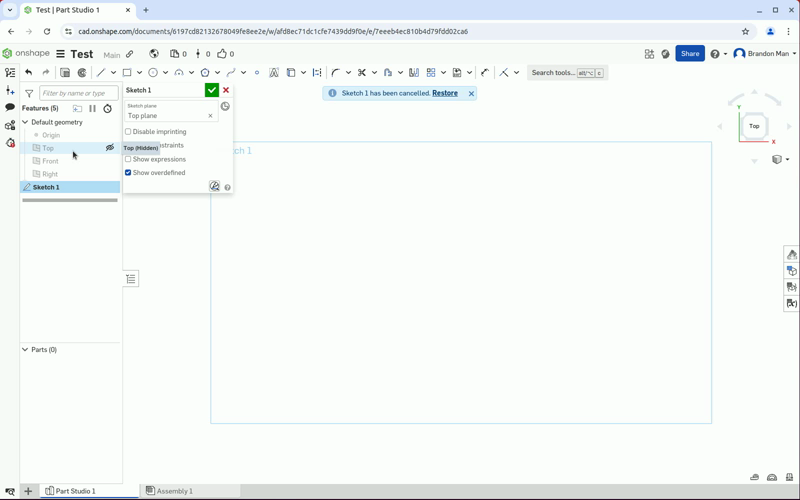
mouse_move(73, 352)
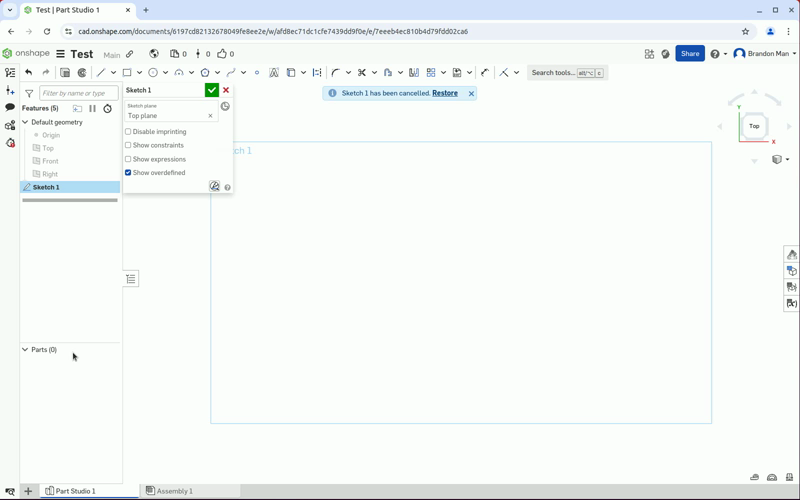
key(y)
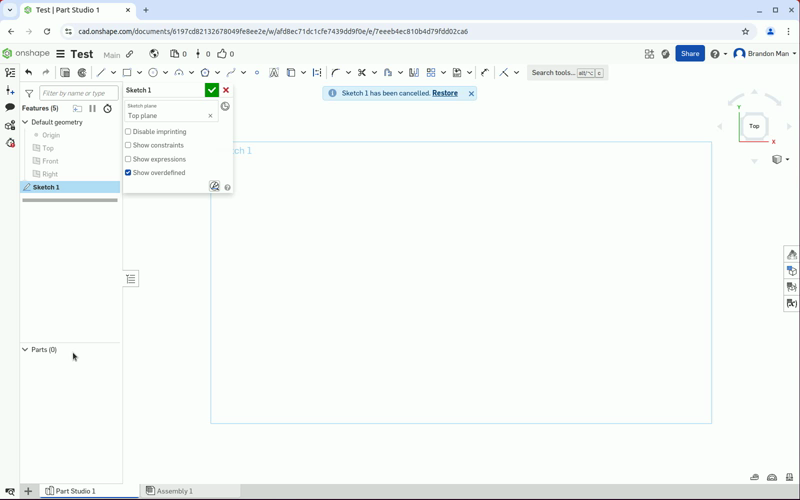
key(l)
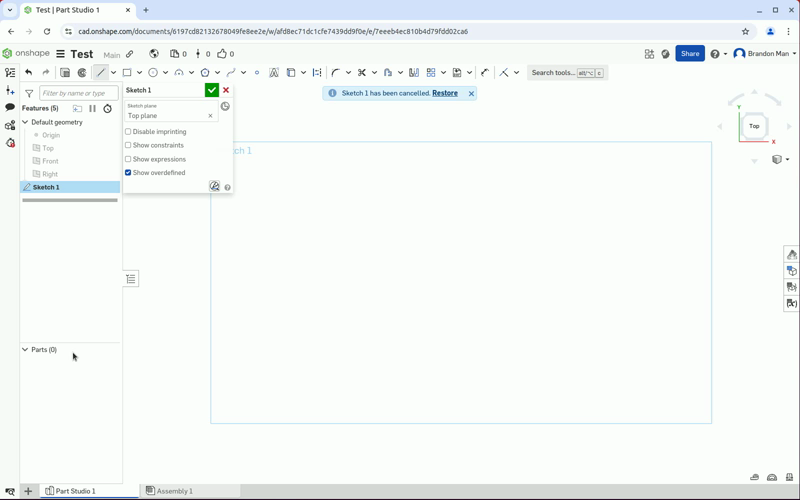
key_down(shift)
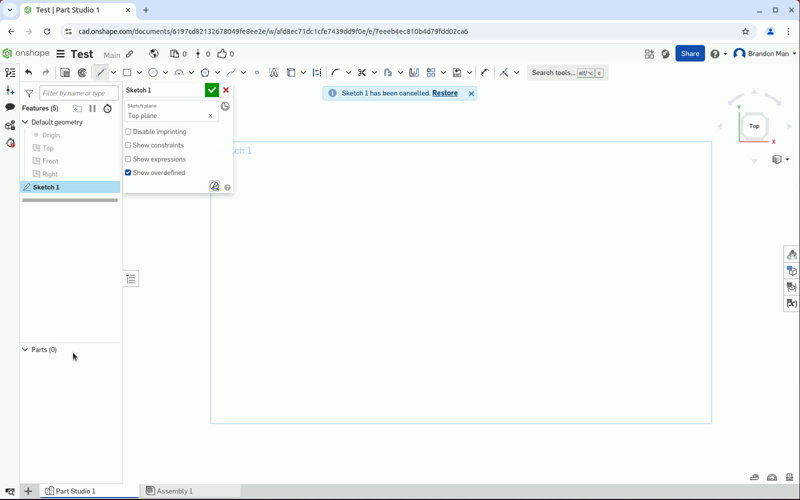
mouse_move(371, 333)
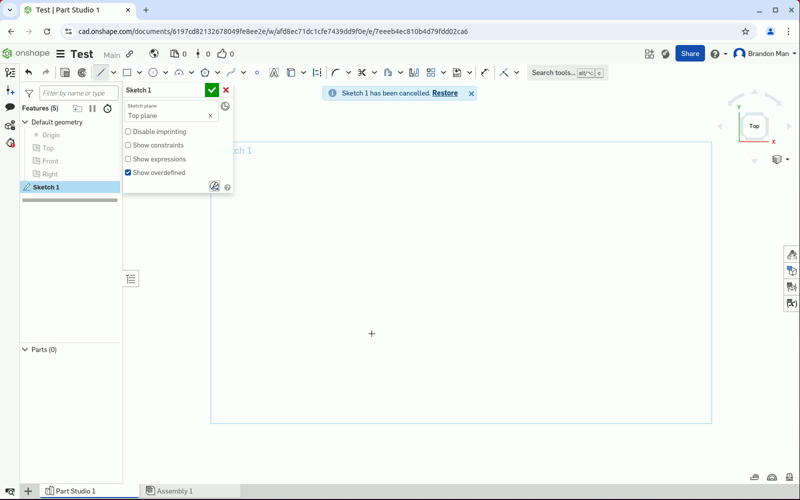
click(371, 333)
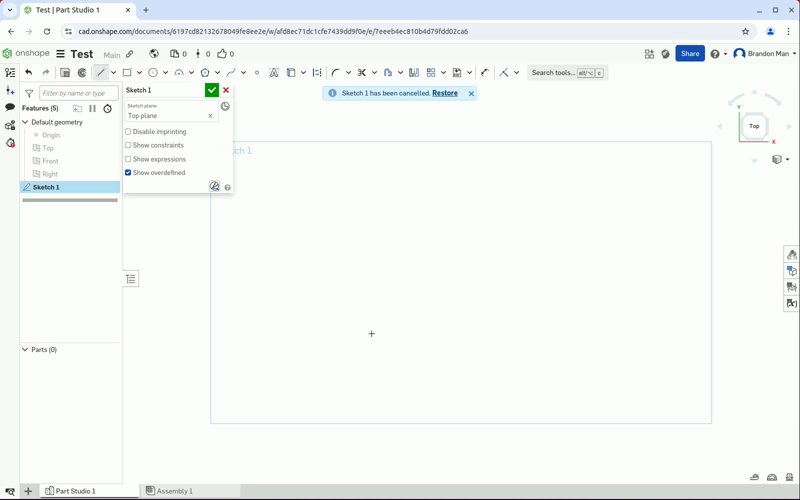
key_up(shift)
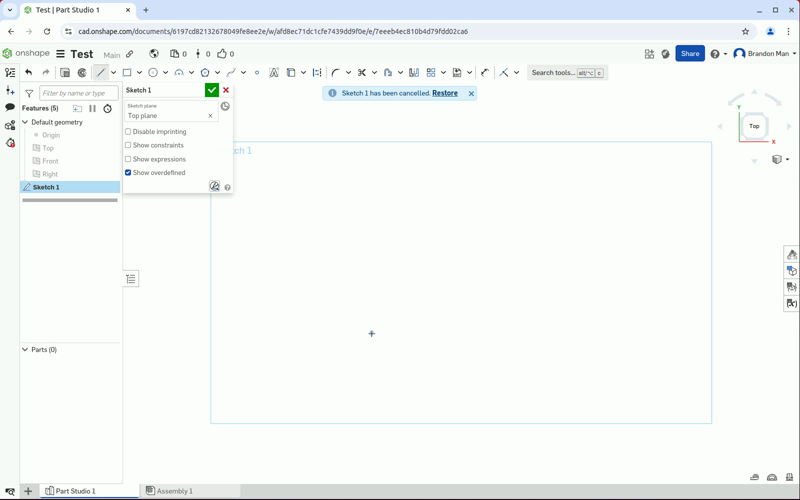
key_down(shift)
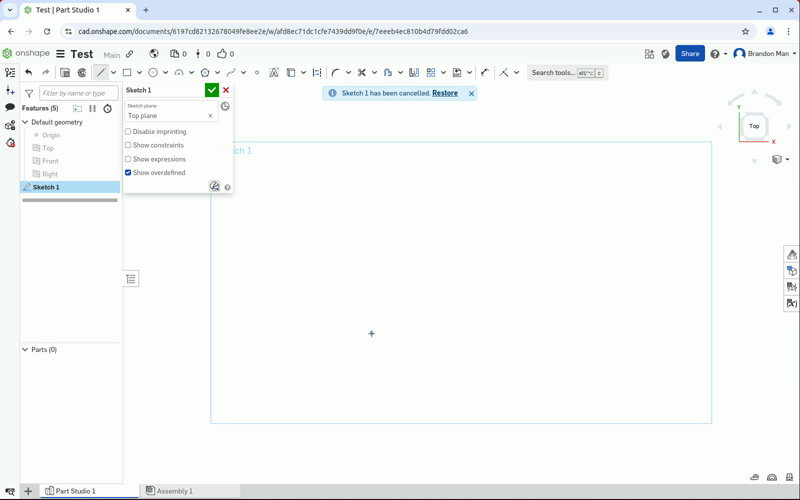
mouse_move(467, 393)
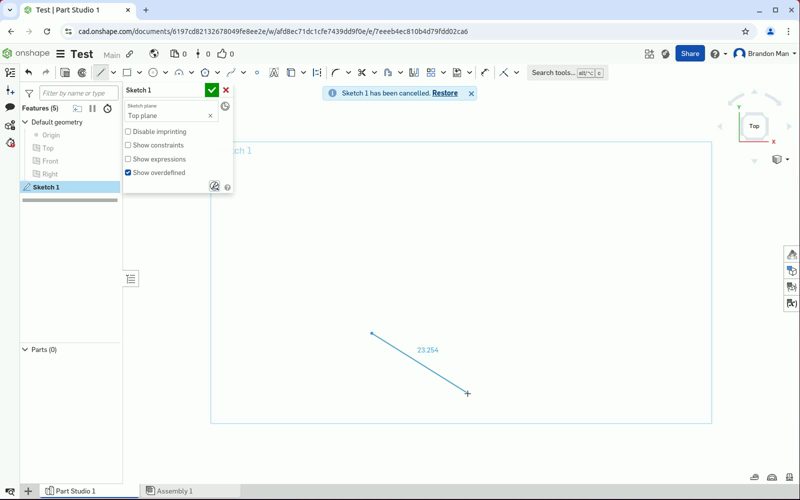
click(467, 393)
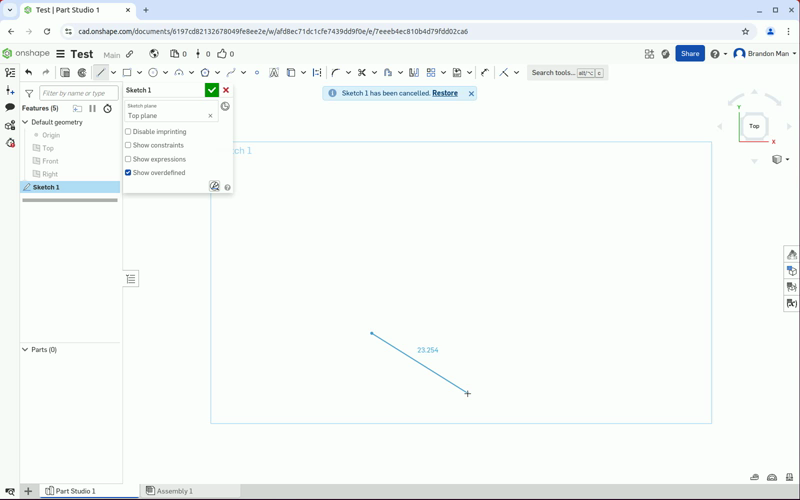
key_up(shift)
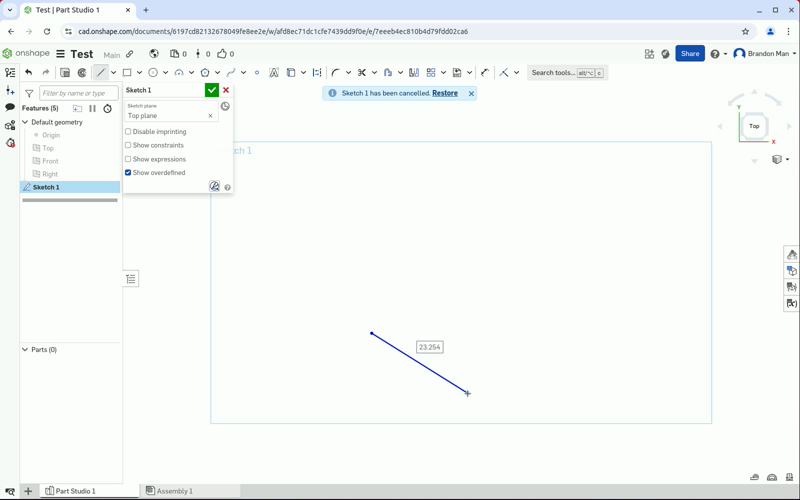
key_down(shift)
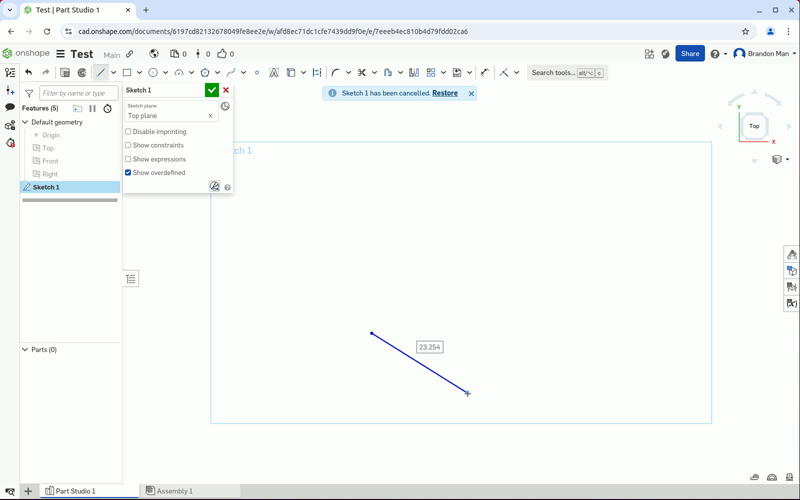
mouse_move(555, 319)
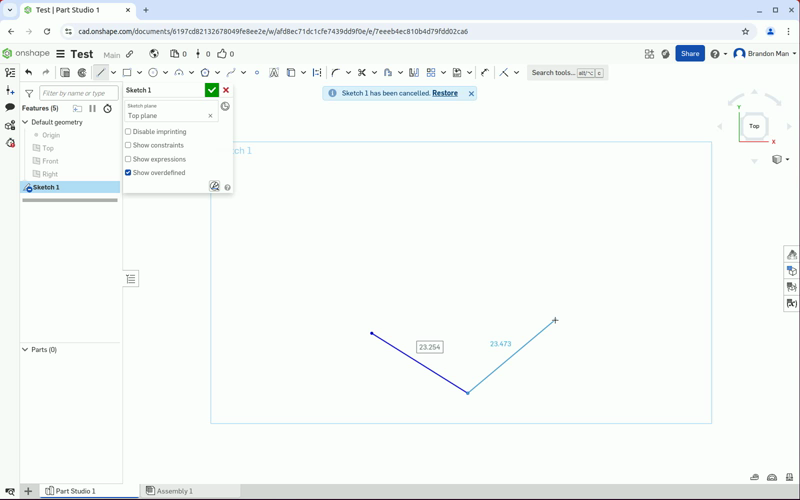
click(555, 319)
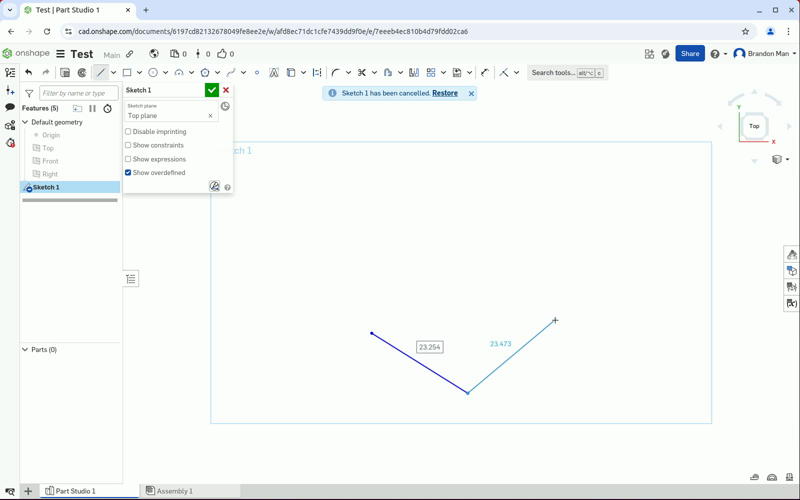
key_up(shift)
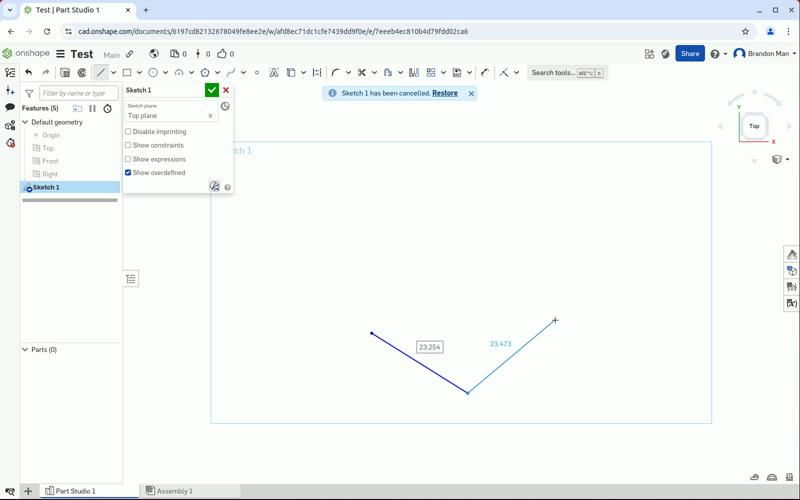
key_down(shift)
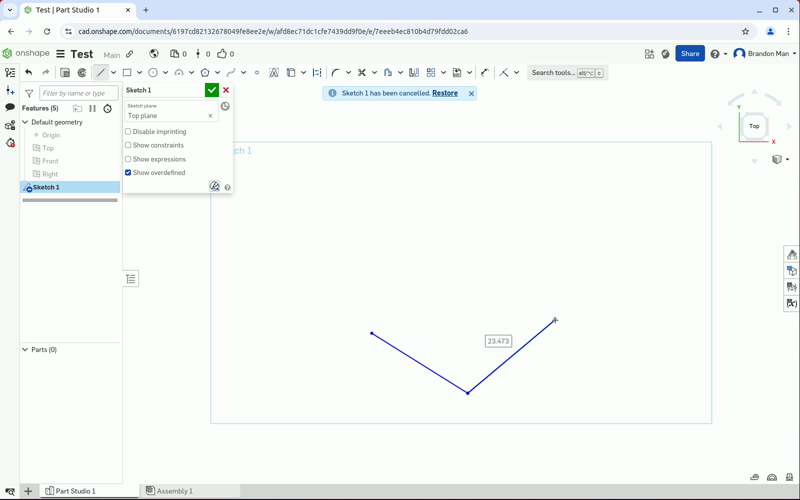
mouse_move(512, 215)
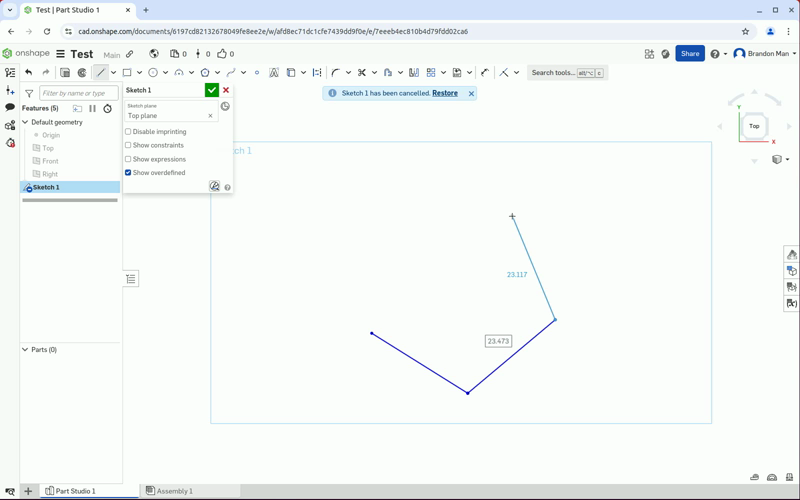
click(512, 215)
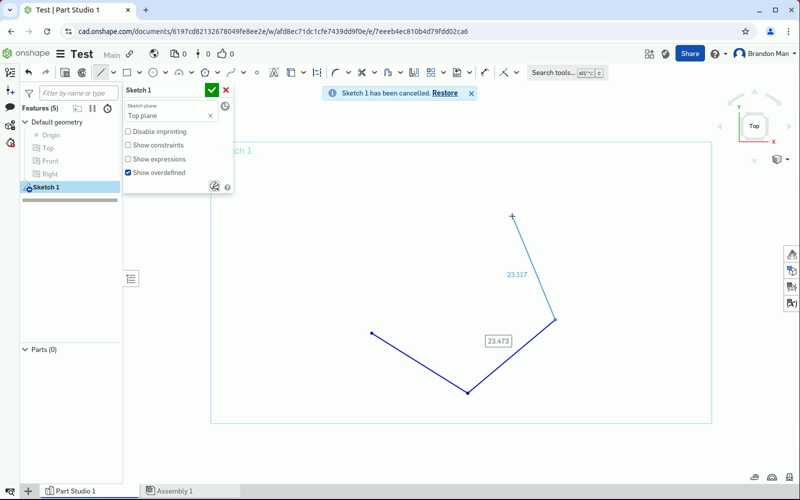
key_up(shift)
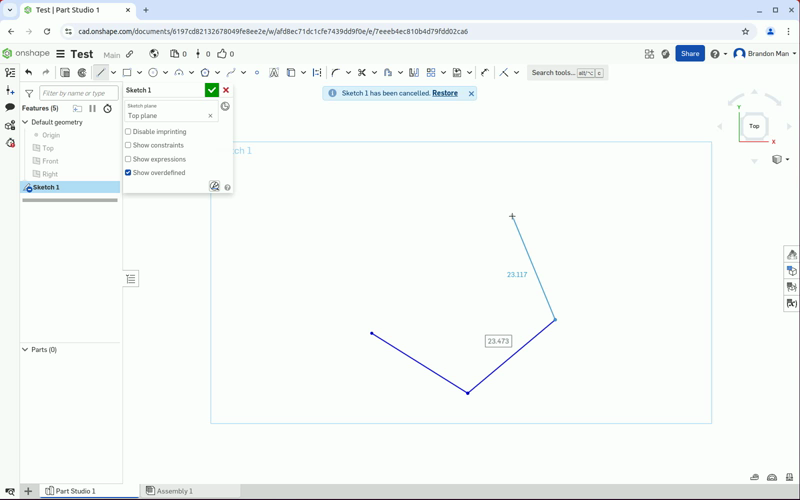
key_down(shift)
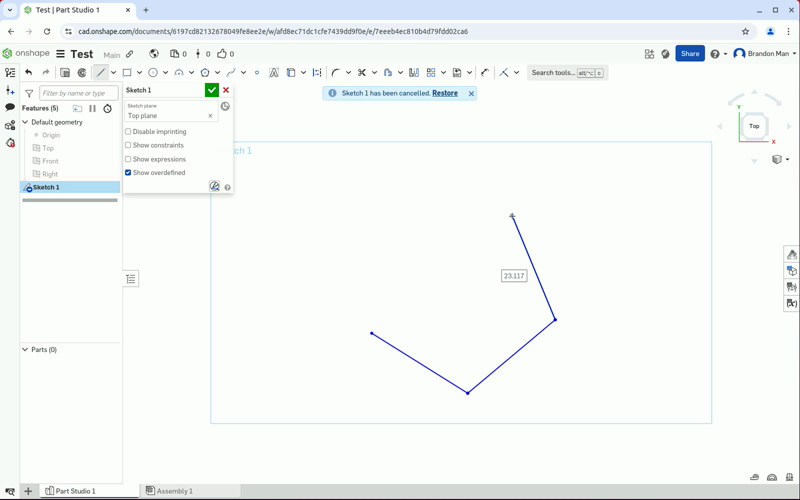
mouse_move(398, 223)
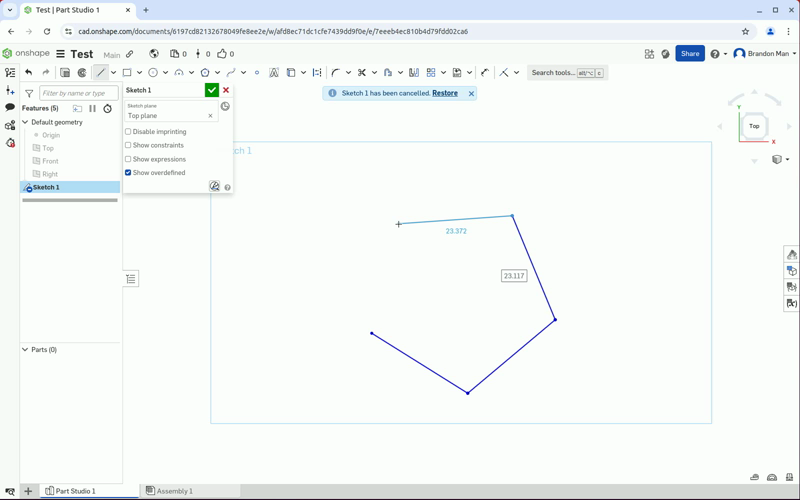
click(398, 223)
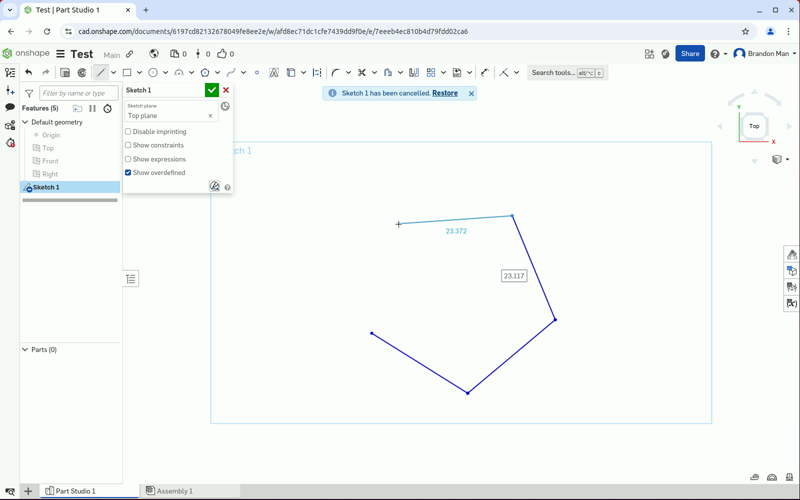
key_up(shift)
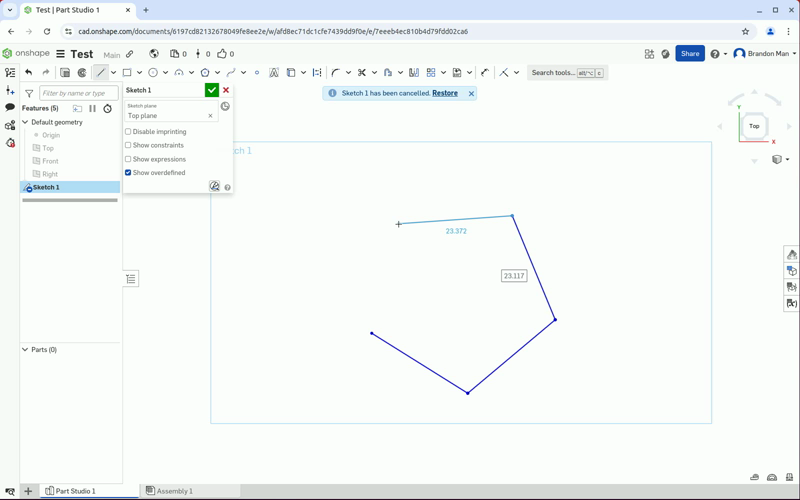
key_down(shift)
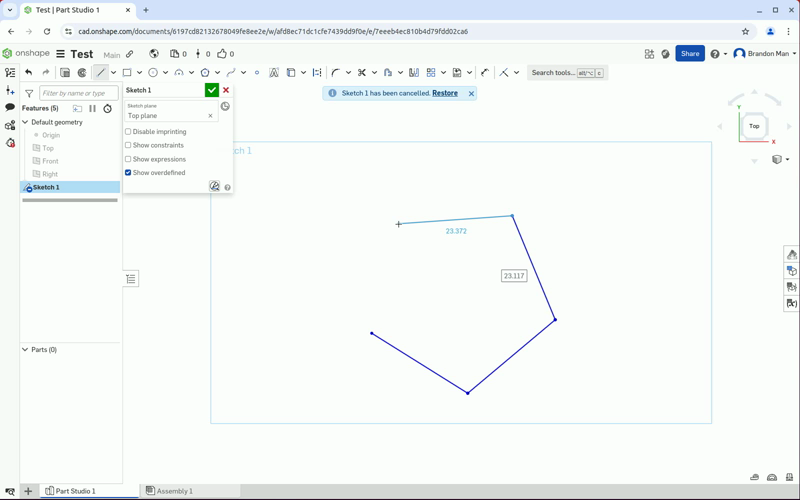
mouse_move(371, 333)
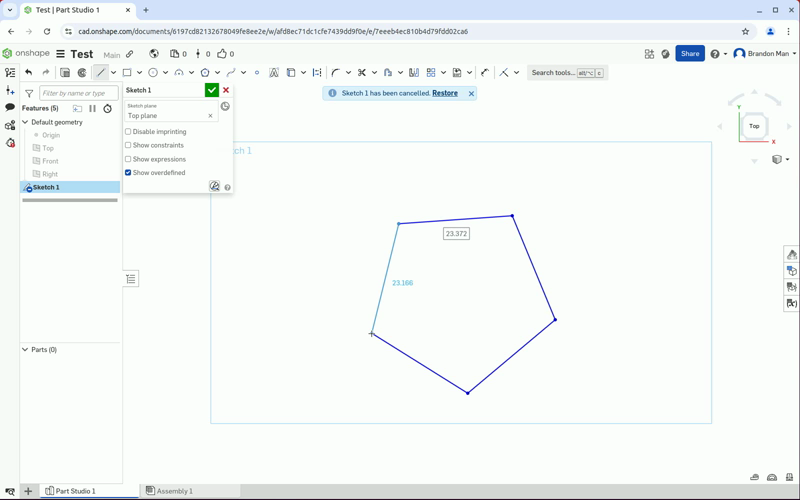
key_up(shift)
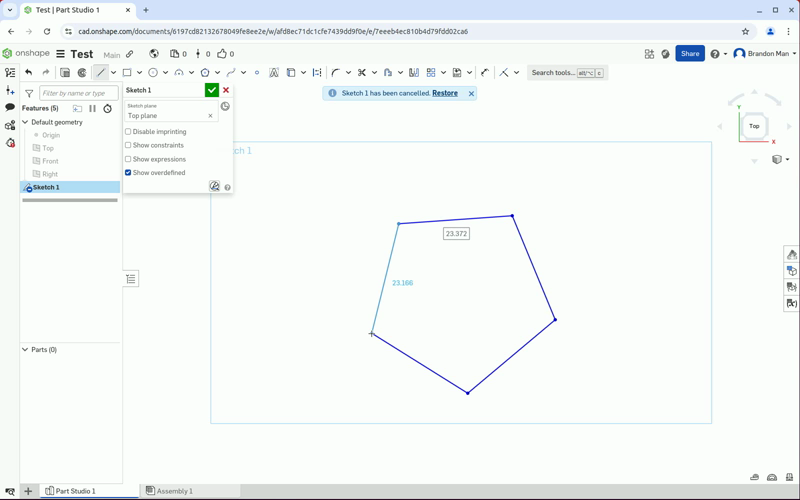
click(371, 333)
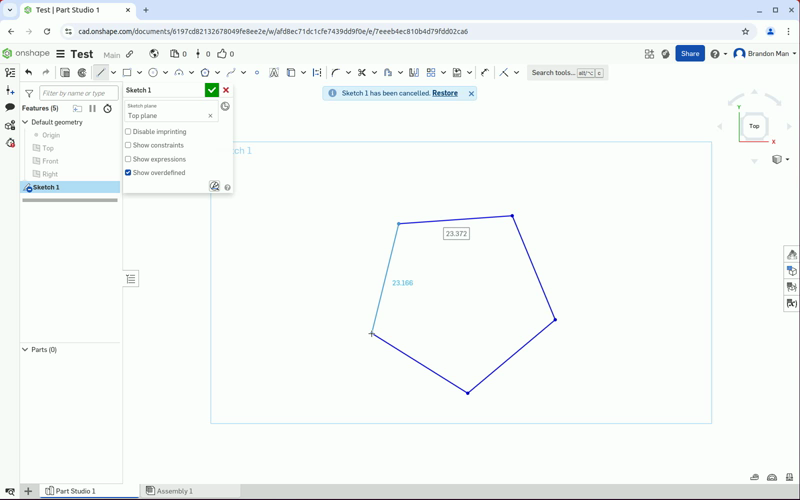
key(esc)
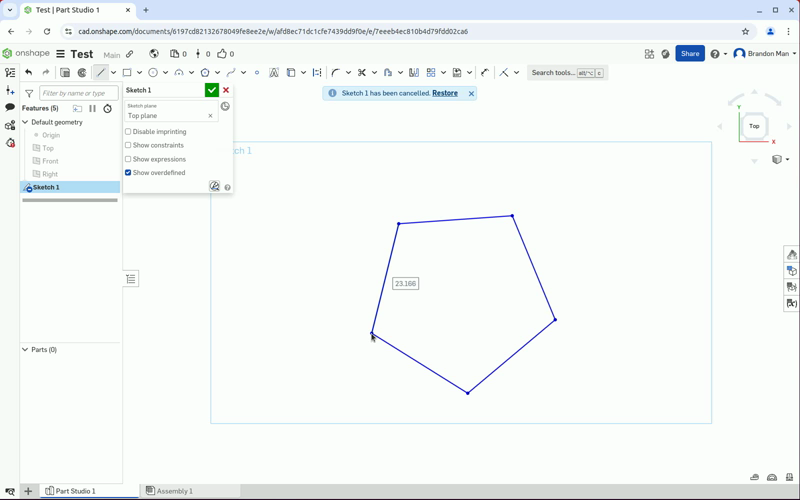
mouse_move(452, 255)
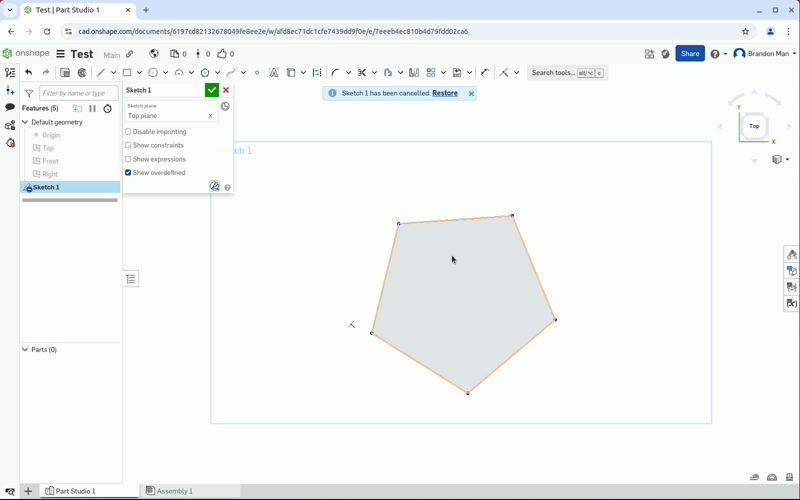
click(452, 255)
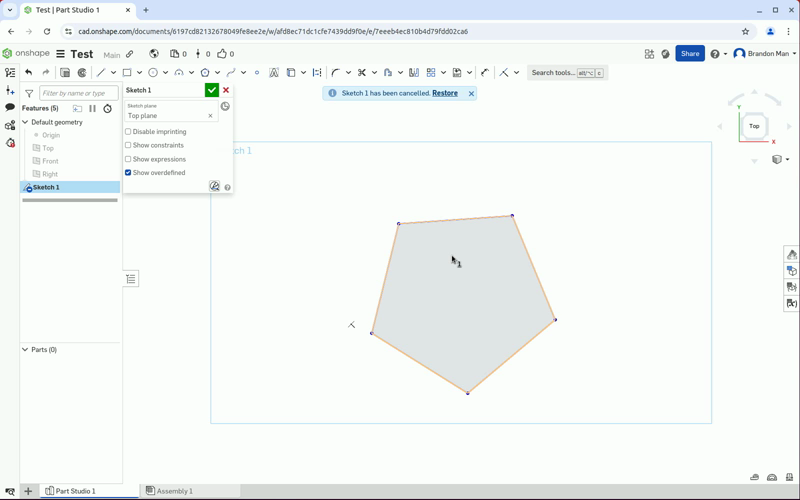
mouse_move(73, 352)
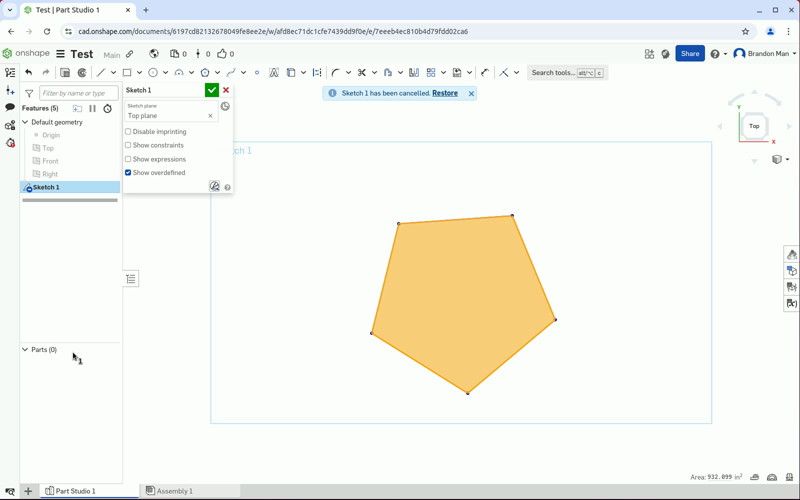
key(shift+y)
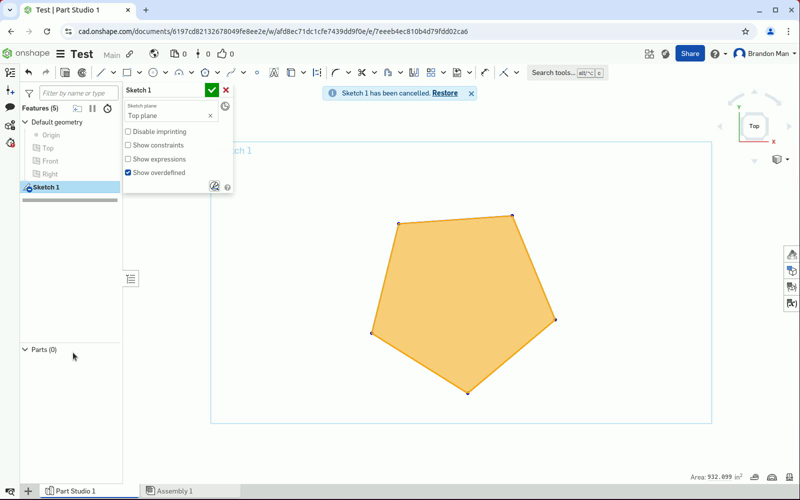
key(shift+e)
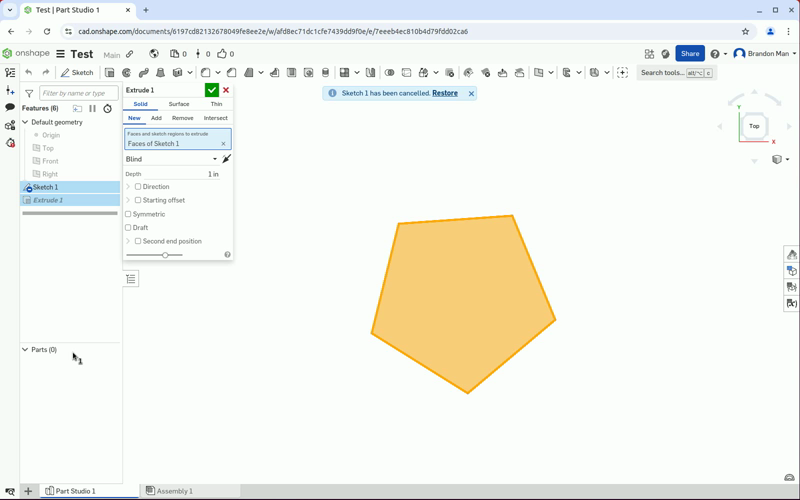
mouse_move(143, 106)
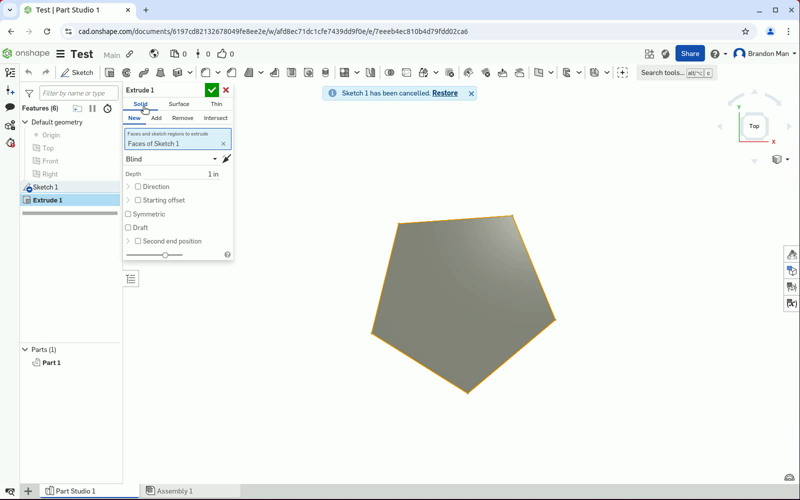
click(143, 106)
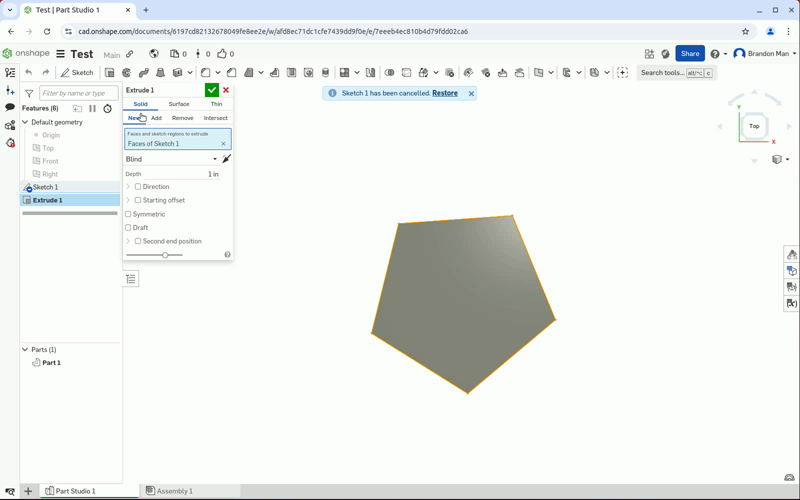
mouse_move(137, 120)
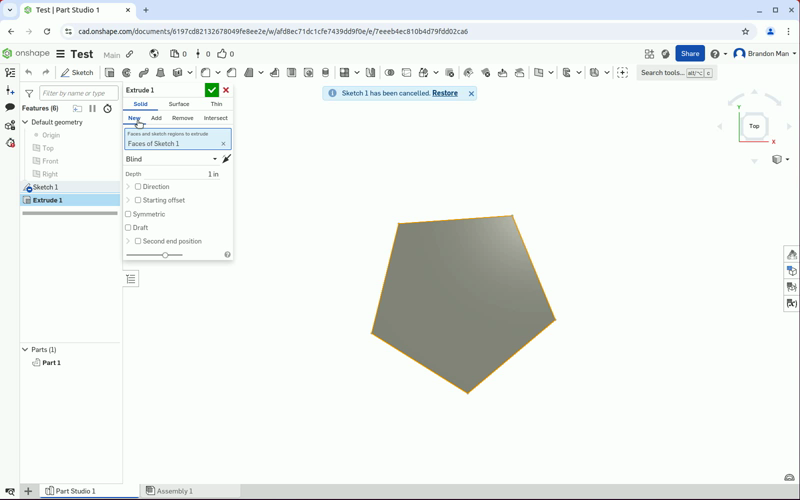
click(137, 120)
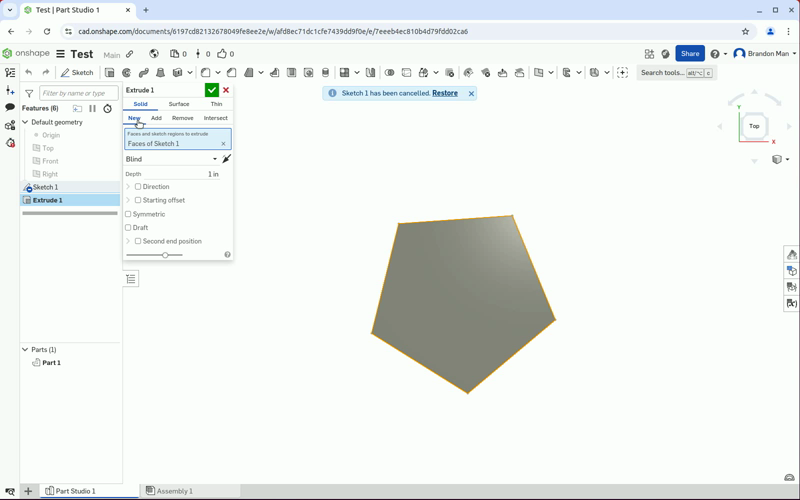
key(tab, 4)
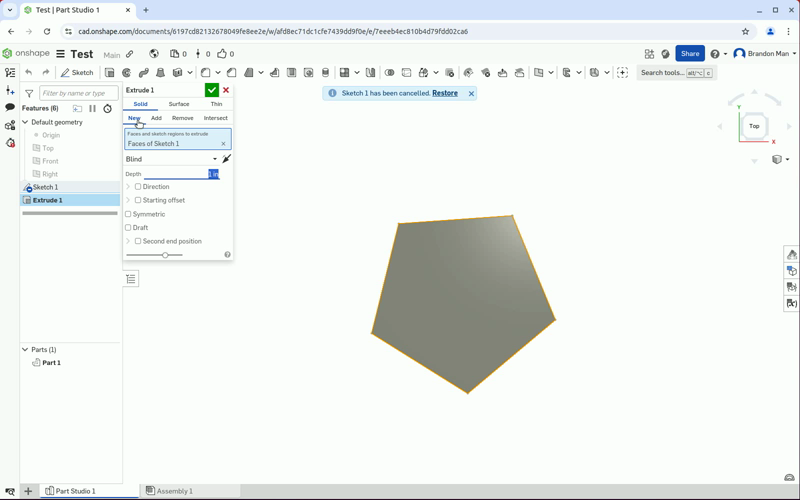
text(0.481)
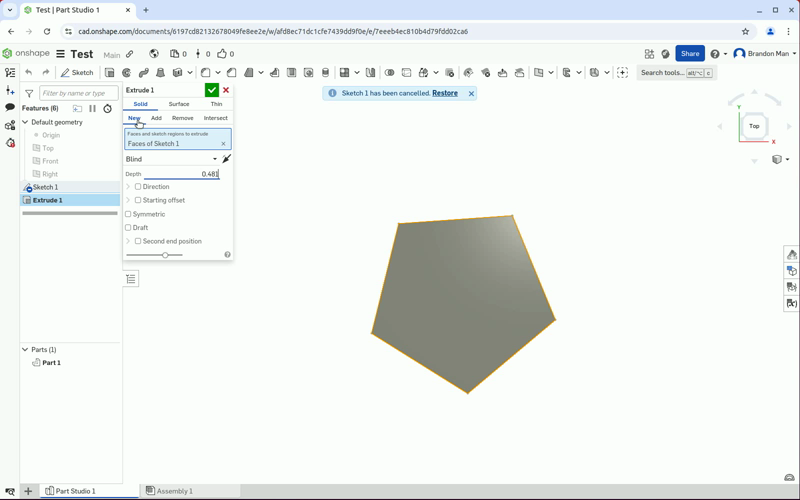
key(enter)
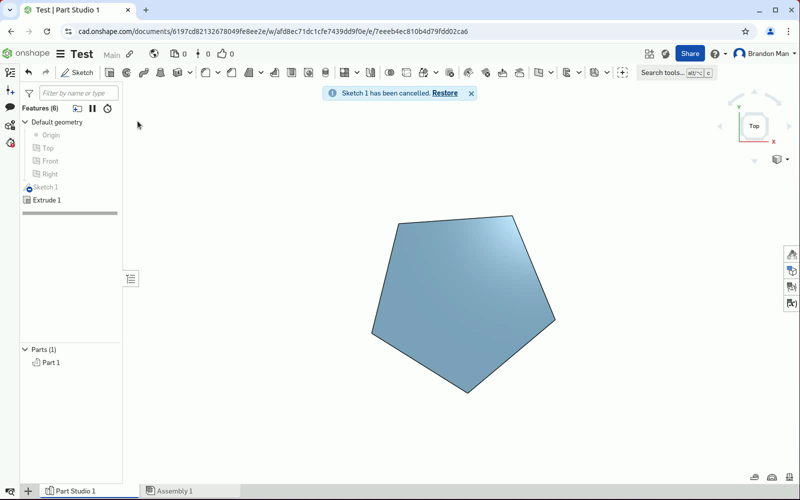
key(shift+h)
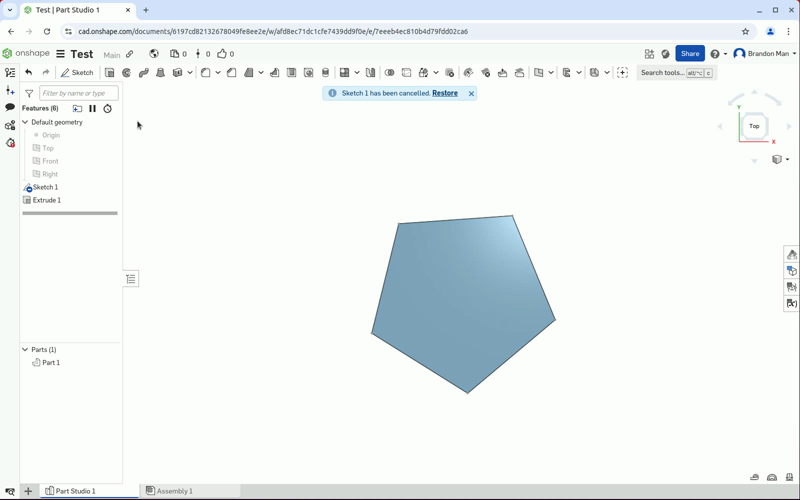
key(shift+h)
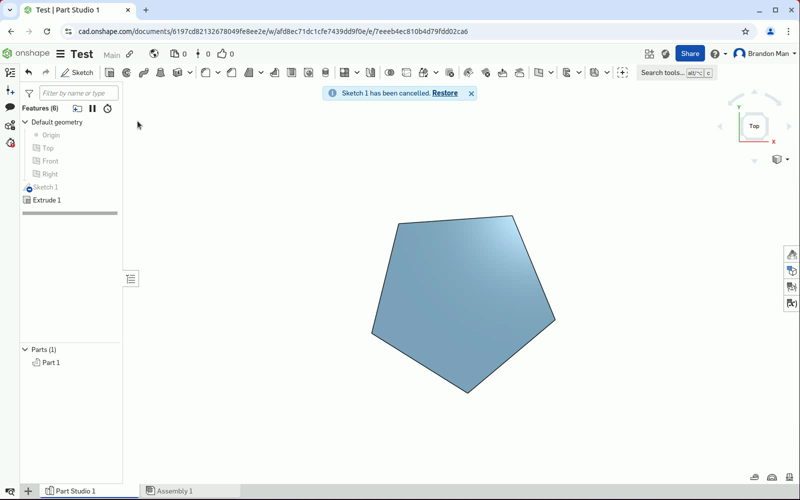
mouse_move(73, 189)
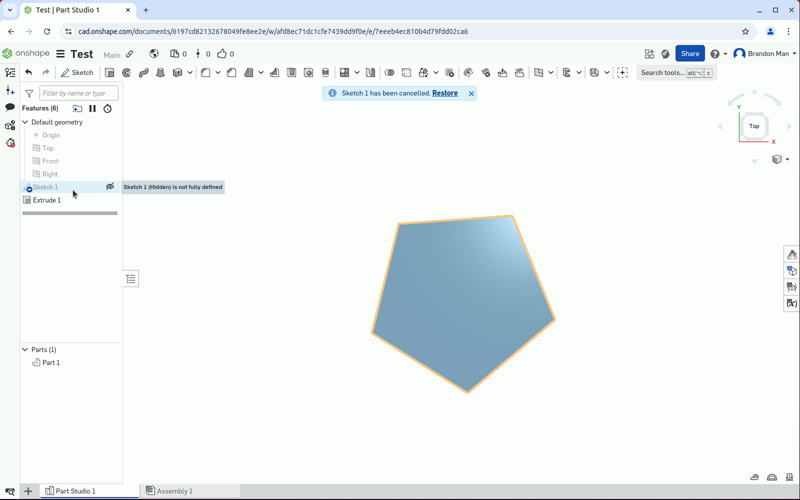
click(73, 189)
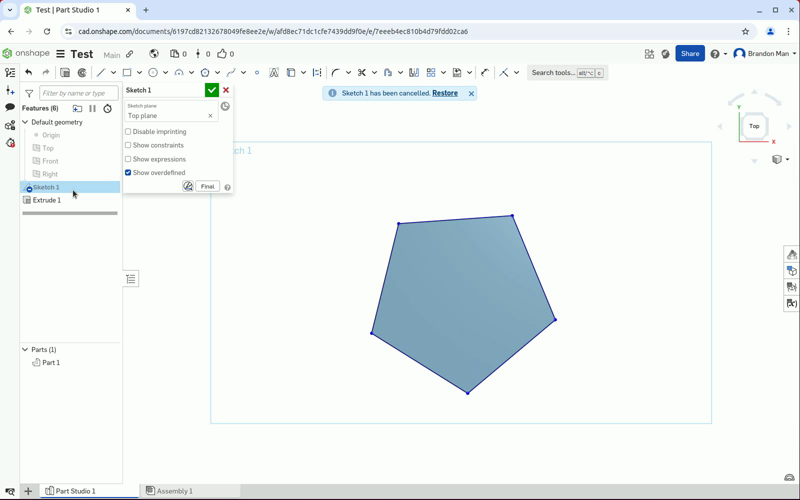
mouse_move(229, 92)
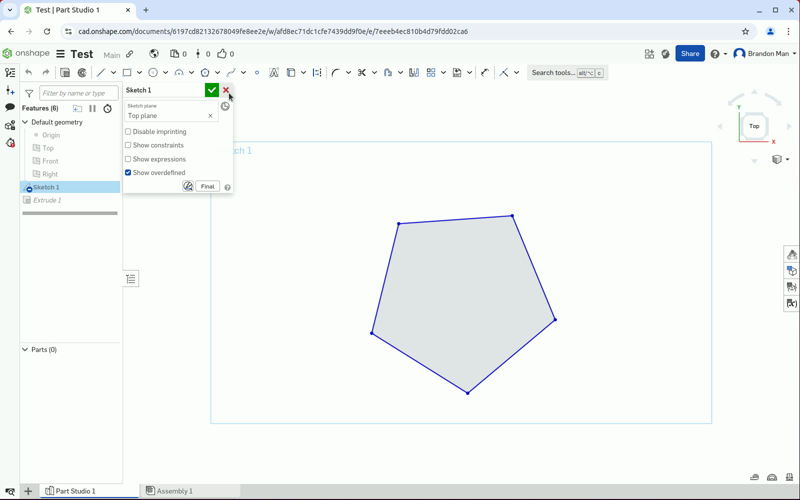
click(229, 92)
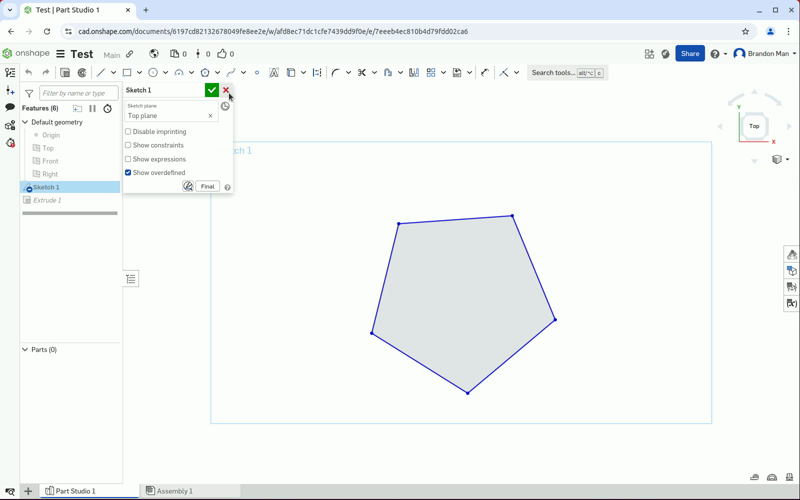
key(shift+s)
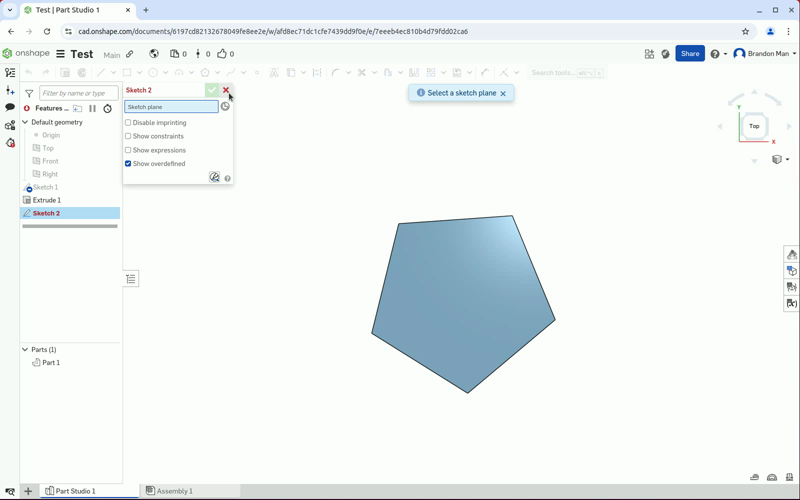
mouse_move(73, 150)
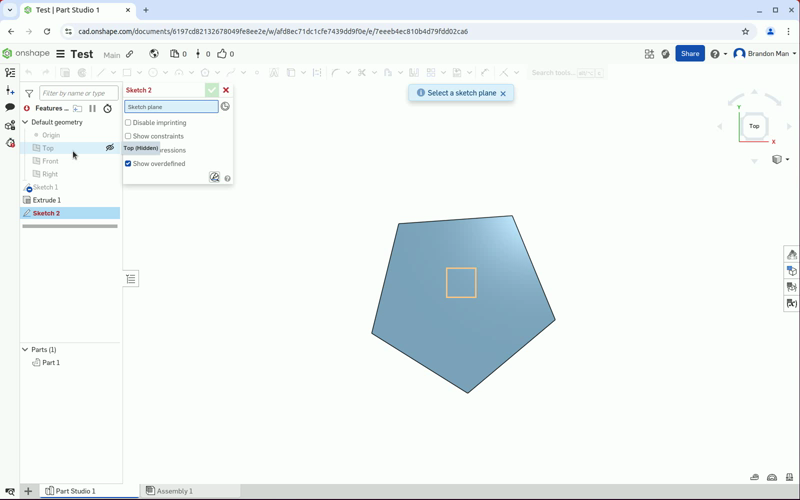
click(73, 150)
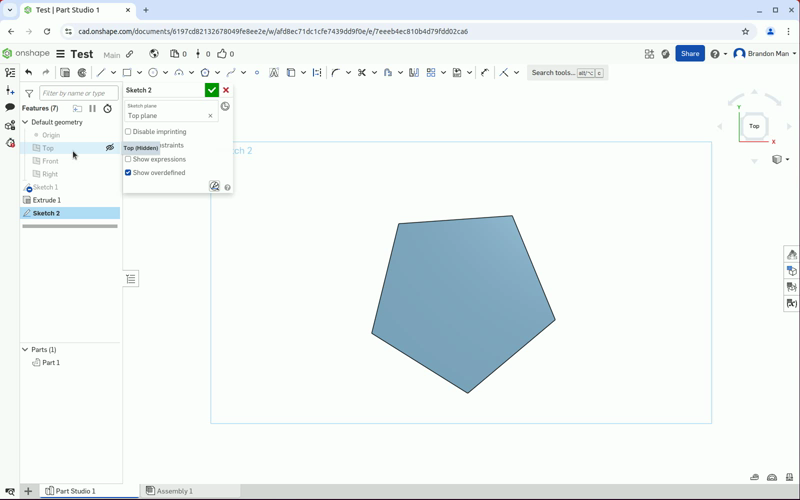
mouse_move(73, 352)
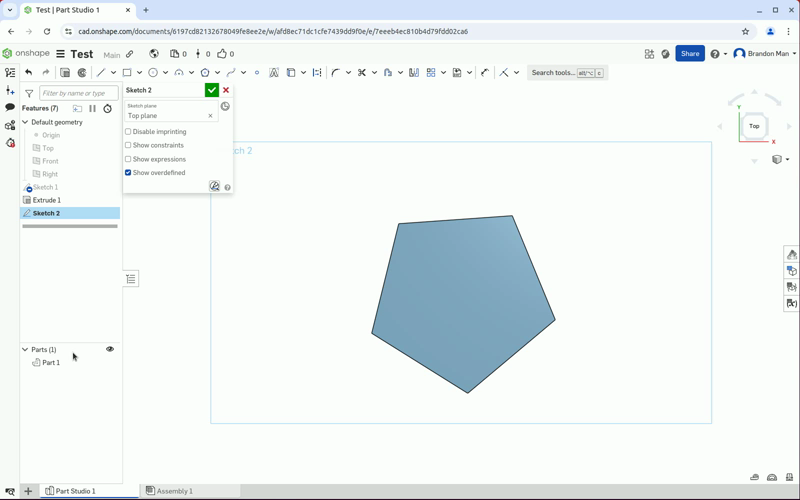
key(y)
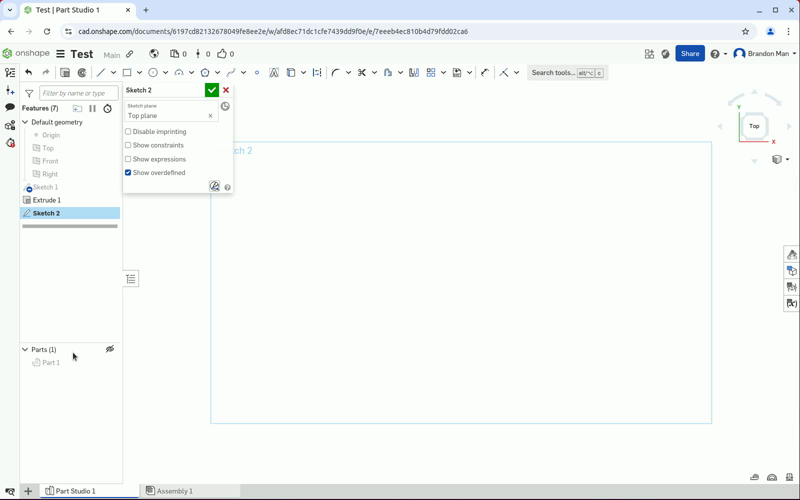
key(l)
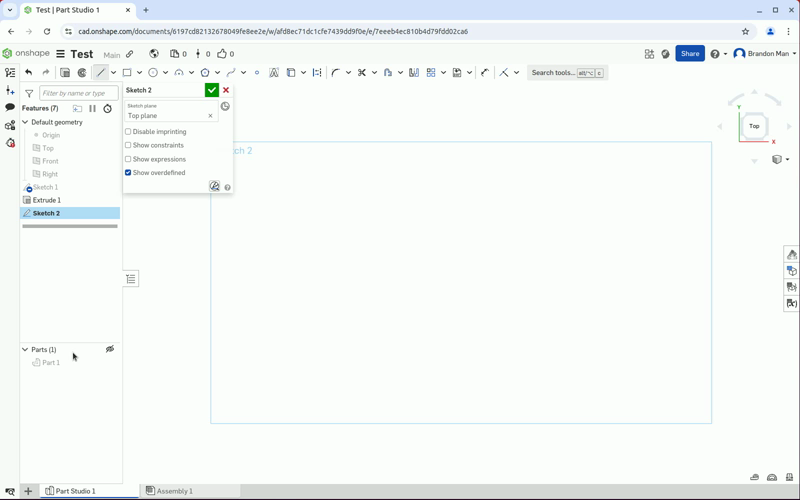
key_down(shift)
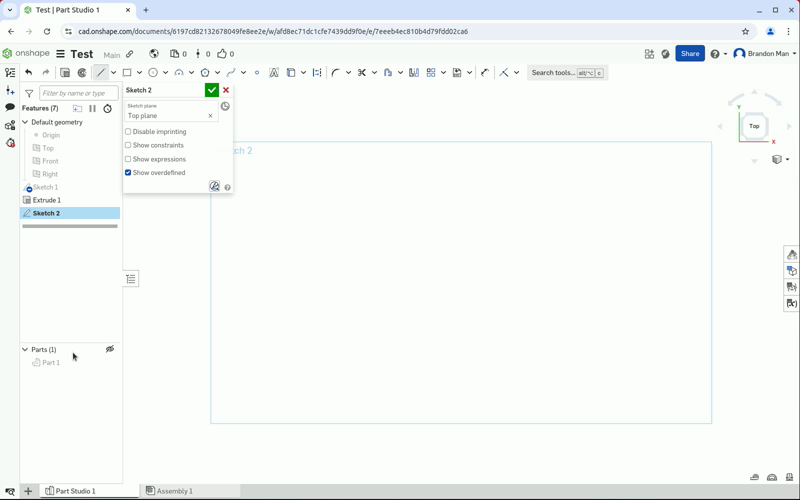
mouse_move(369, 333)
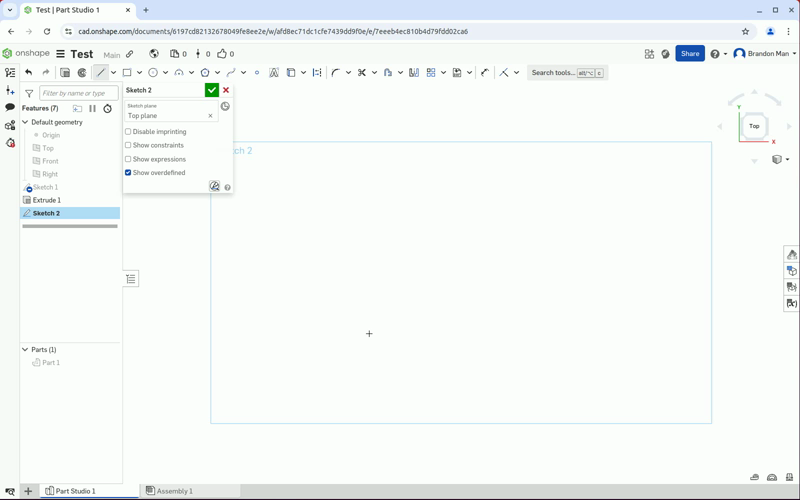
click(369, 333)
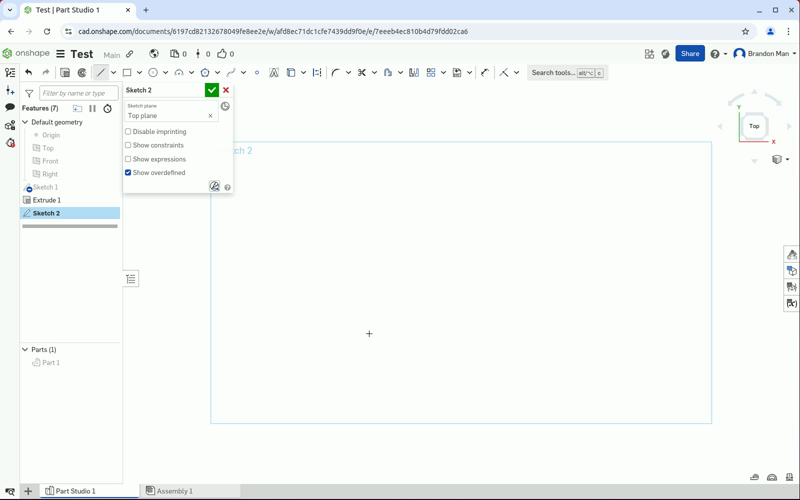
key_up(shift)
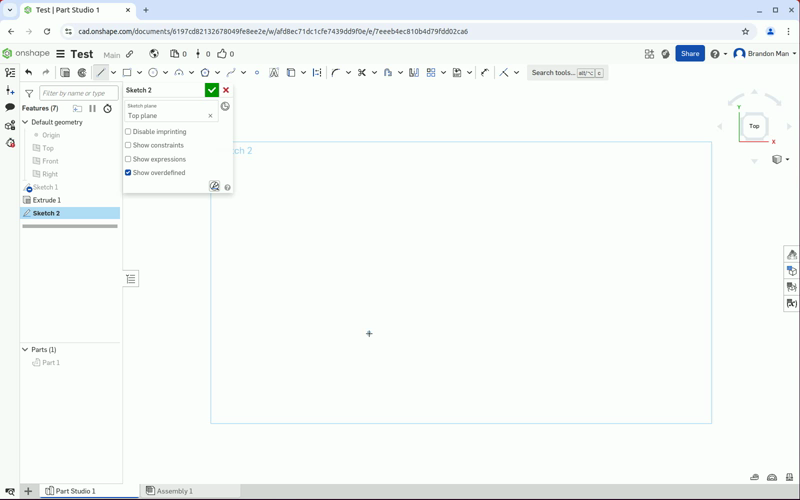
key_down(shift)
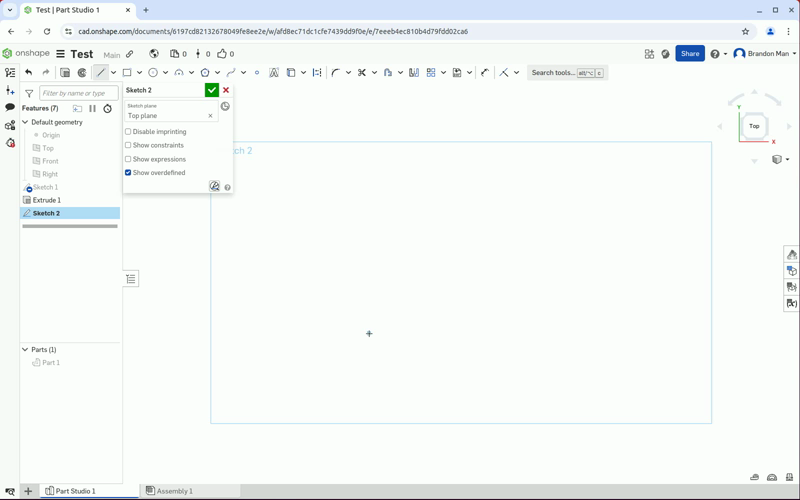
mouse_move(468, 394)
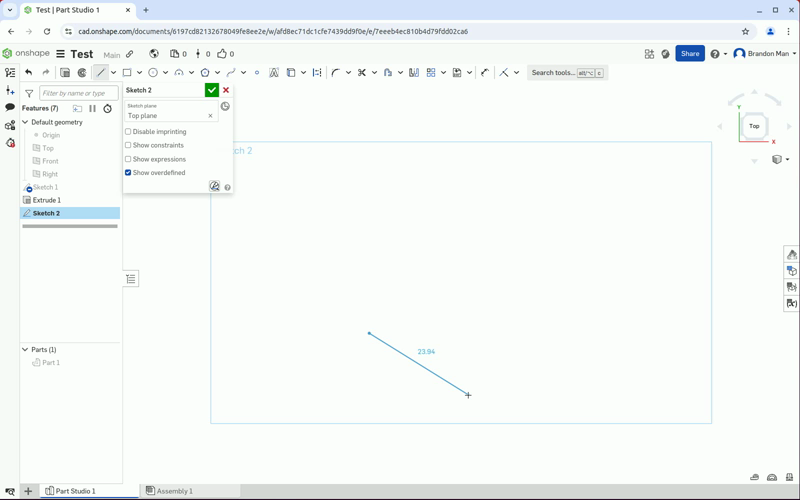
click(468, 394)
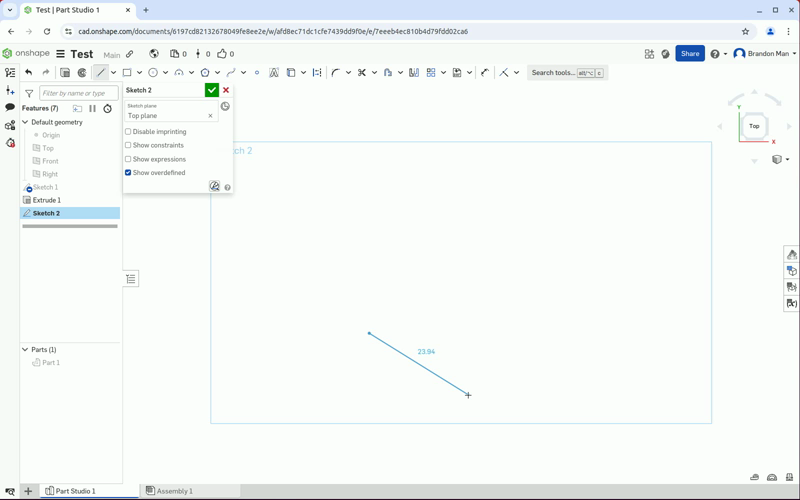
key_up(shift)
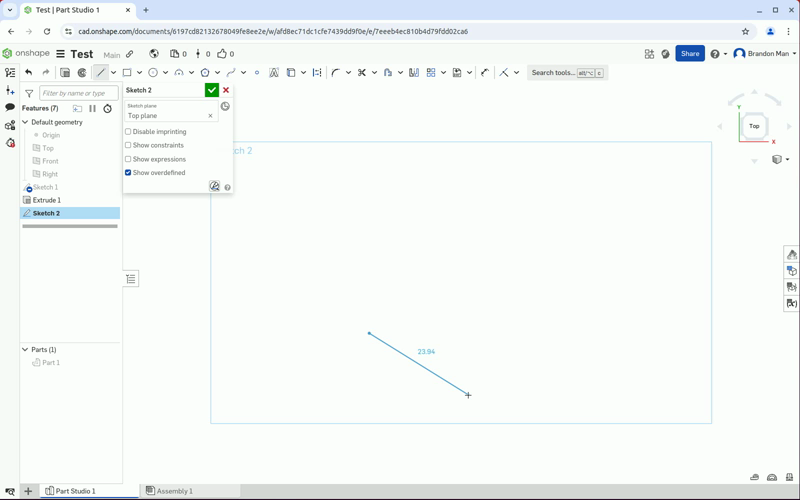
key_down(shift)
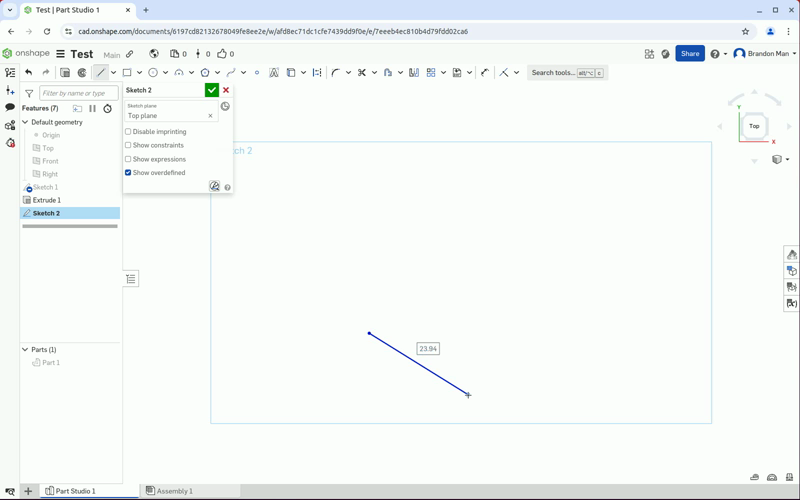
mouse_move(557, 319)
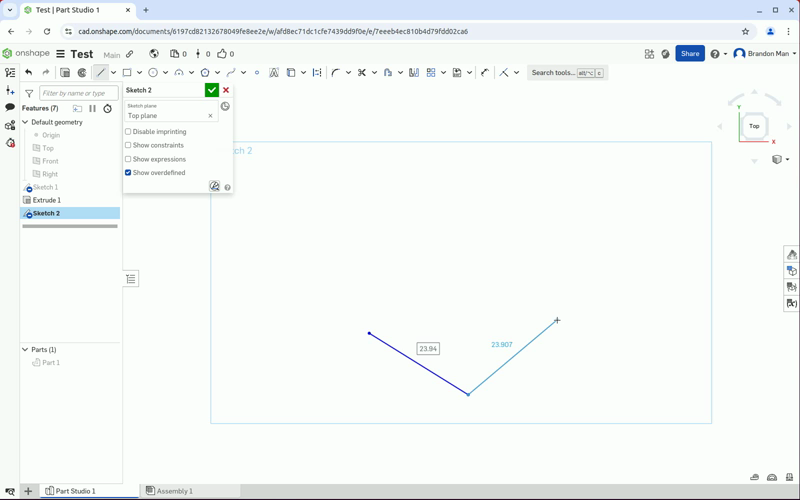
click(557, 319)
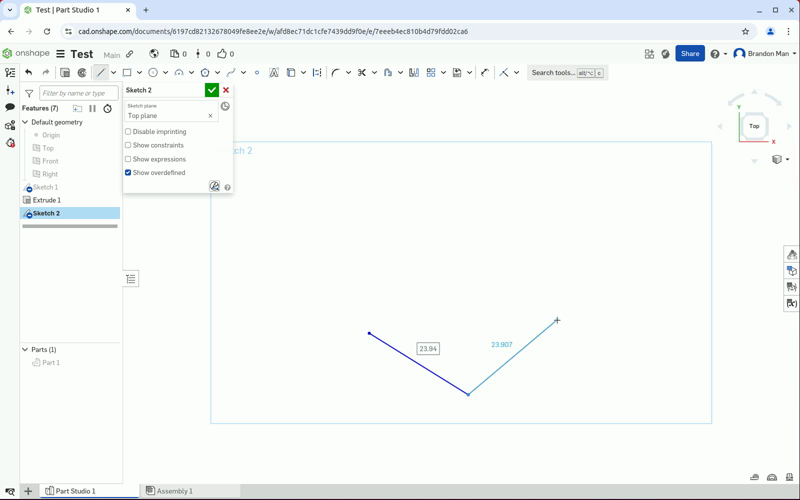
key_up(shift)
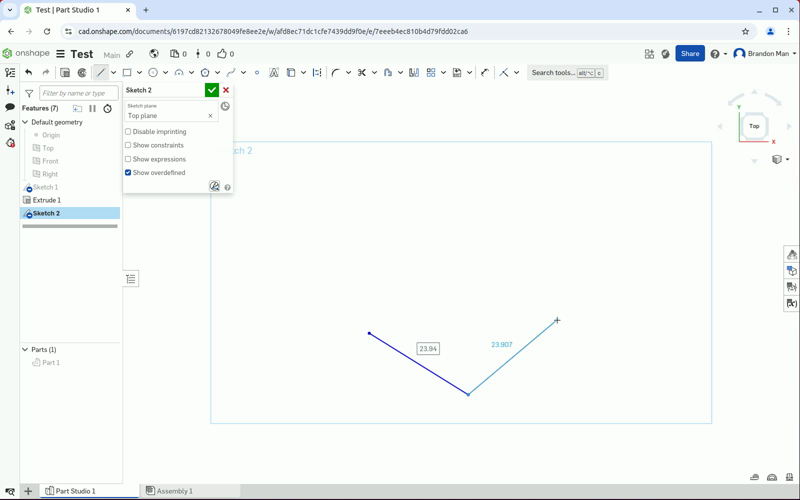
key_down(shift)
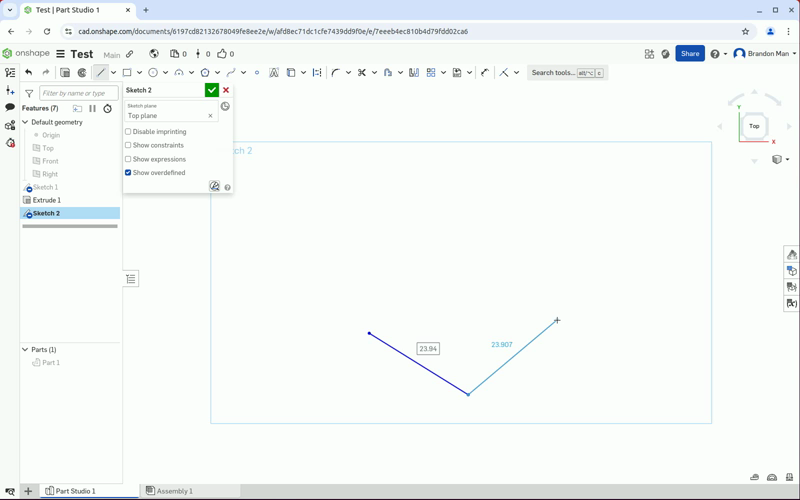
mouse_move(513, 212)
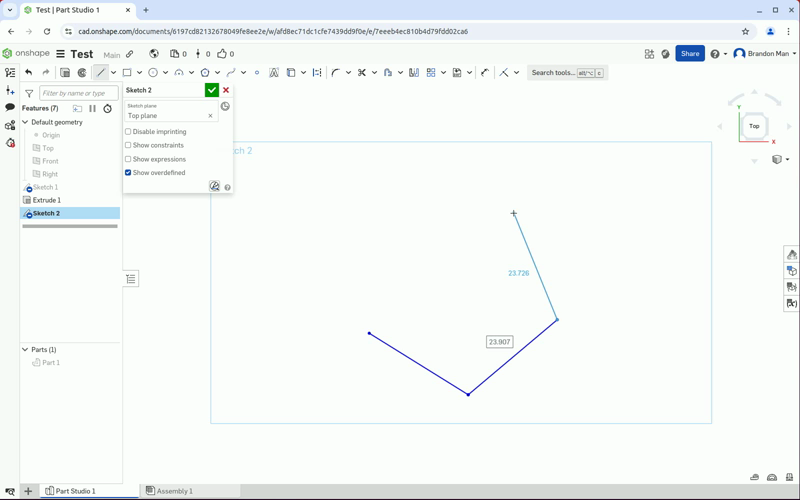
click(513, 212)
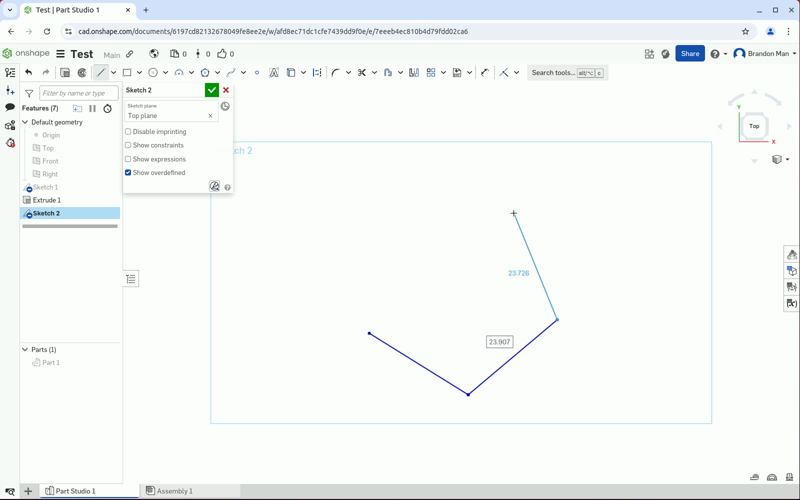
key_up(shift)
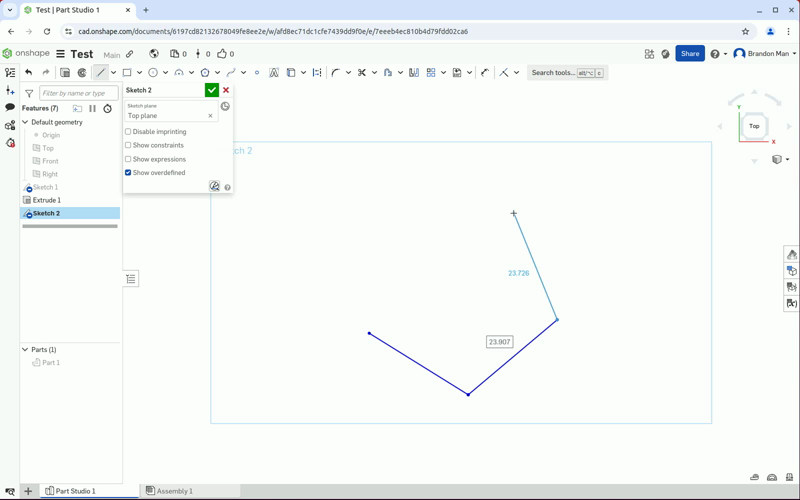
key_down(shift)
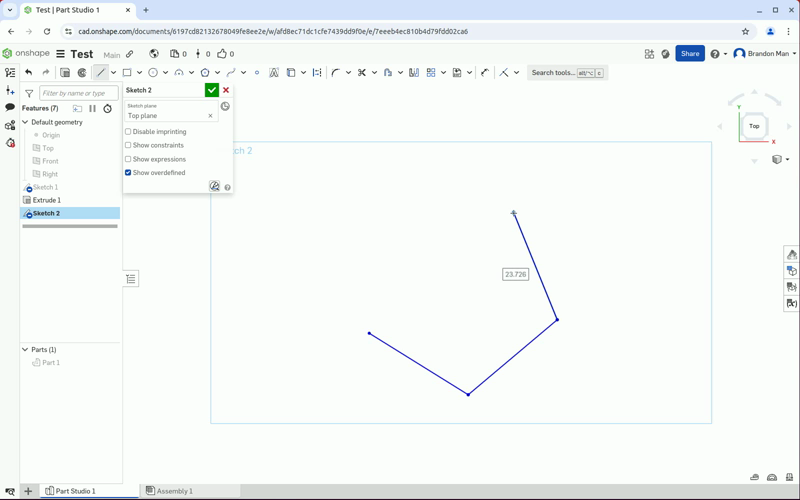
mouse_move(397, 220)
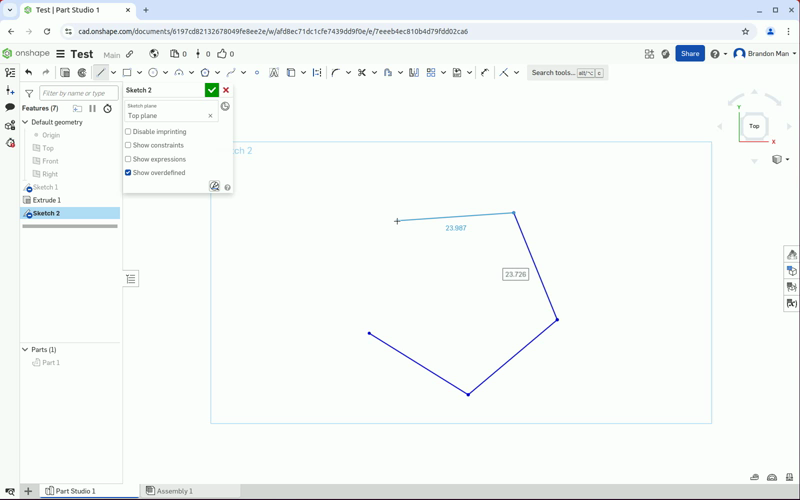
click(397, 220)
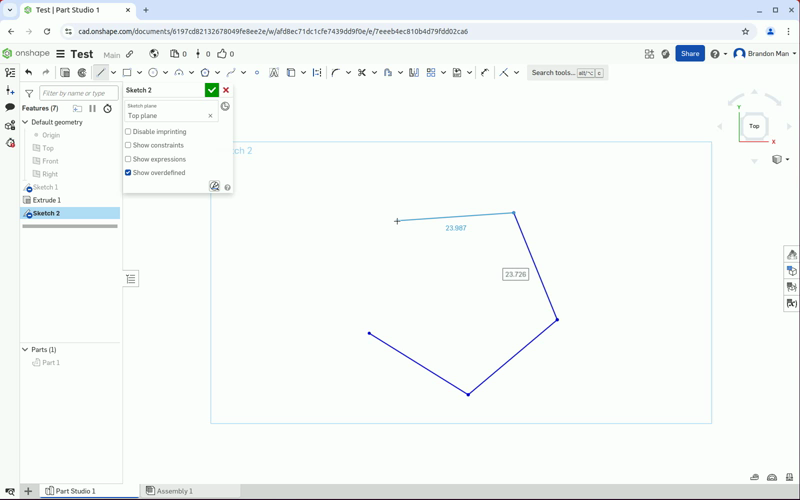
key_up(shift)
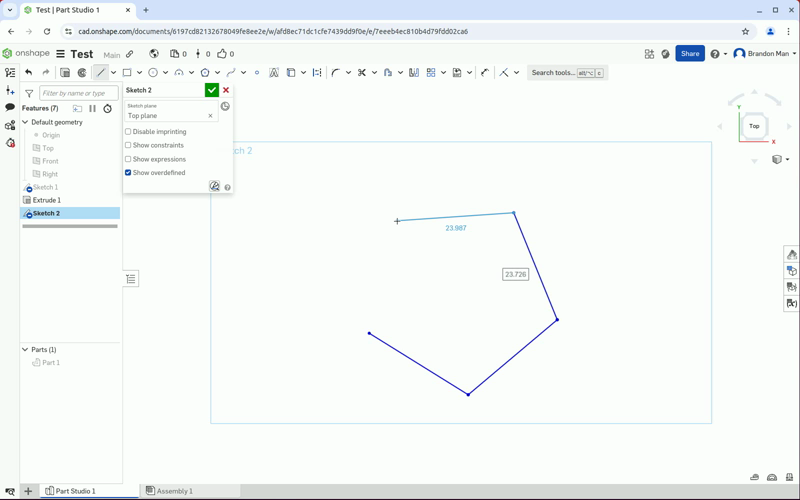
key_down(shift)
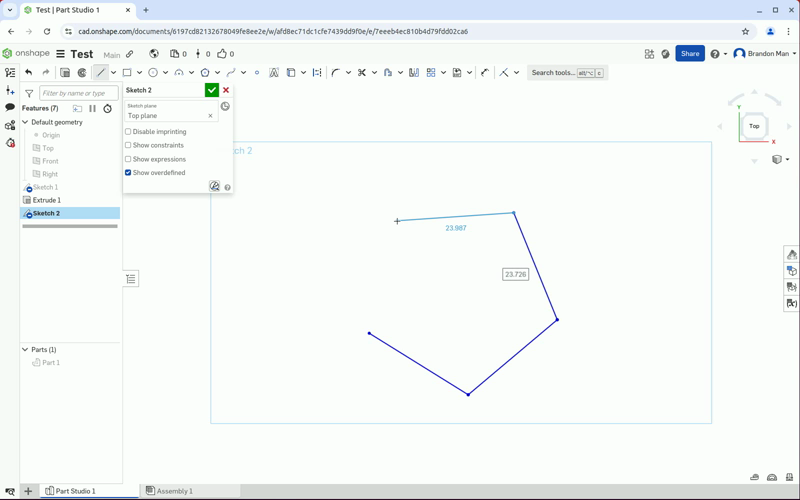
mouse_move(369, 333)
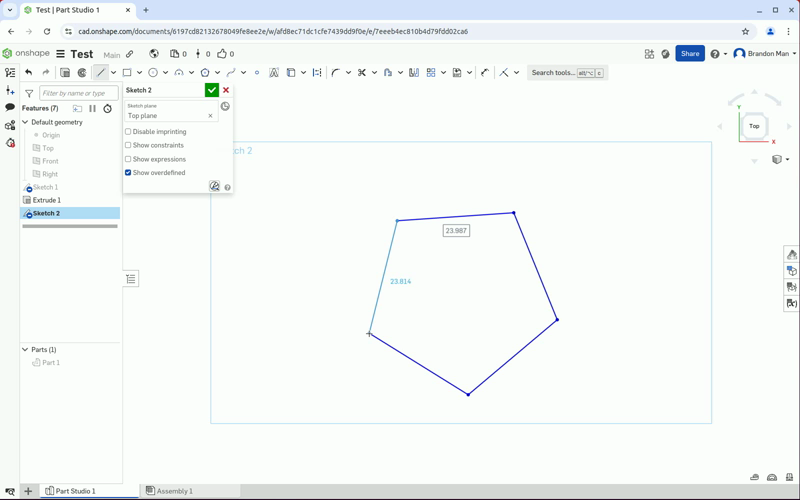
key_up(shift)
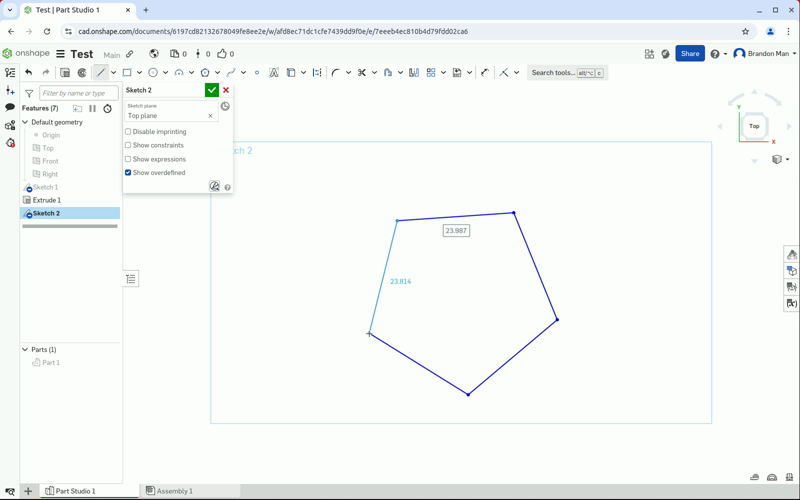
click(369, 333)
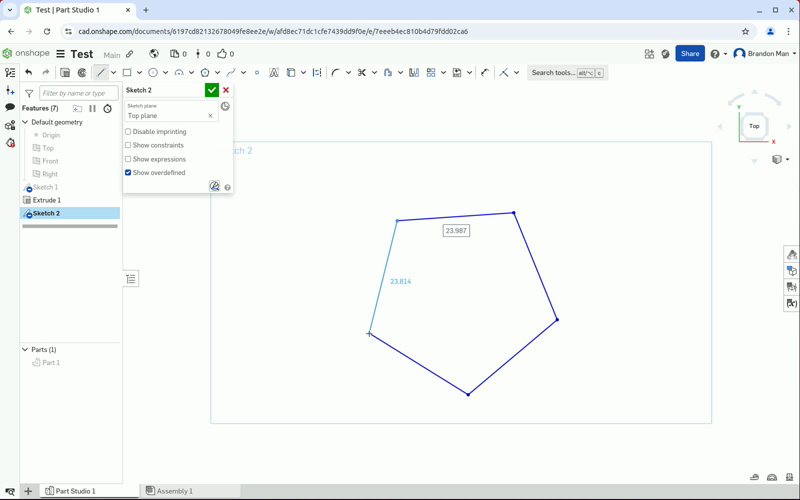
key(esc)
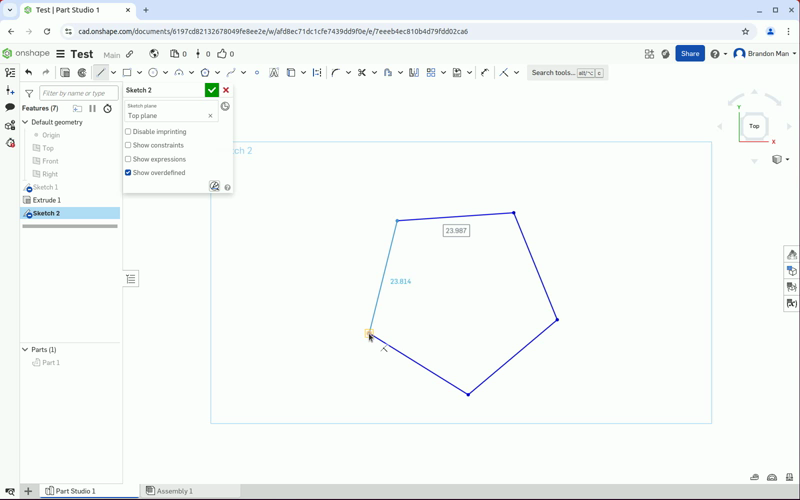
key(l)
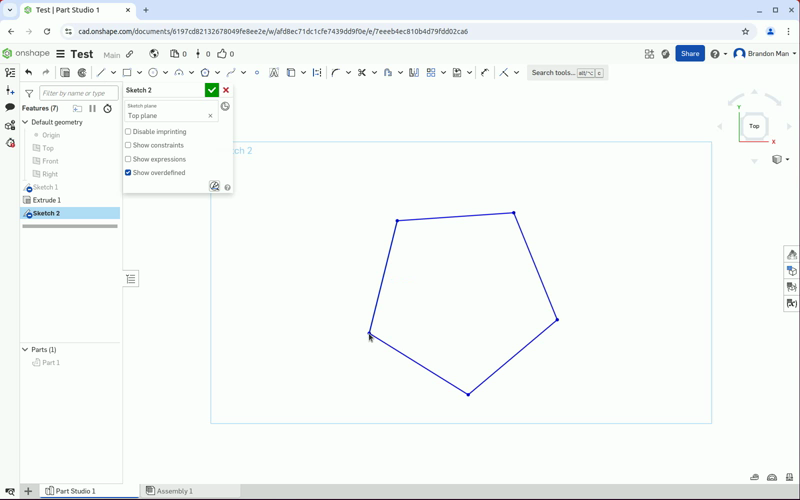
key_down(shift)
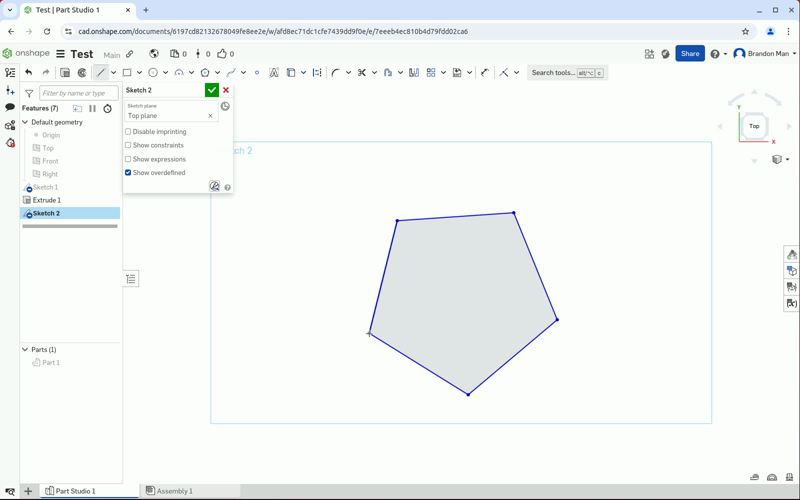
mouse_move(371, 333)
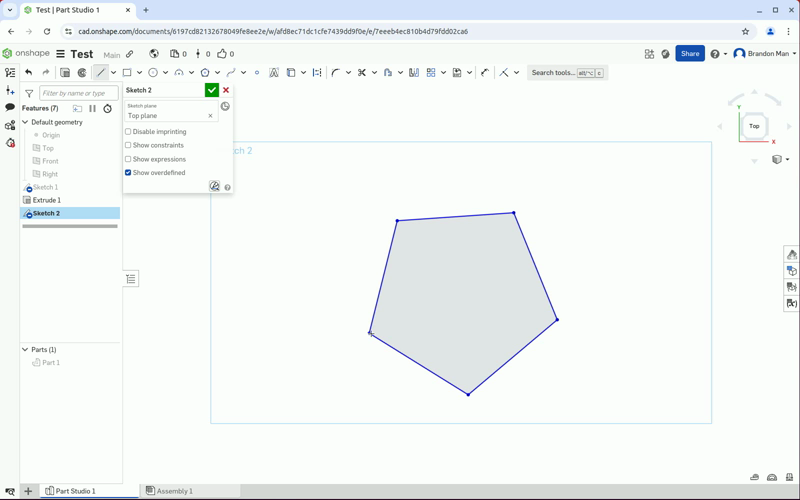
scroll(6)
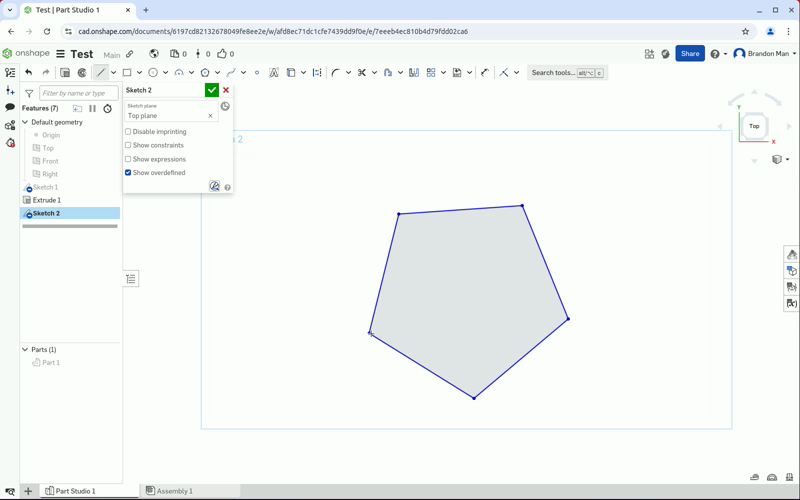
scroll(6)
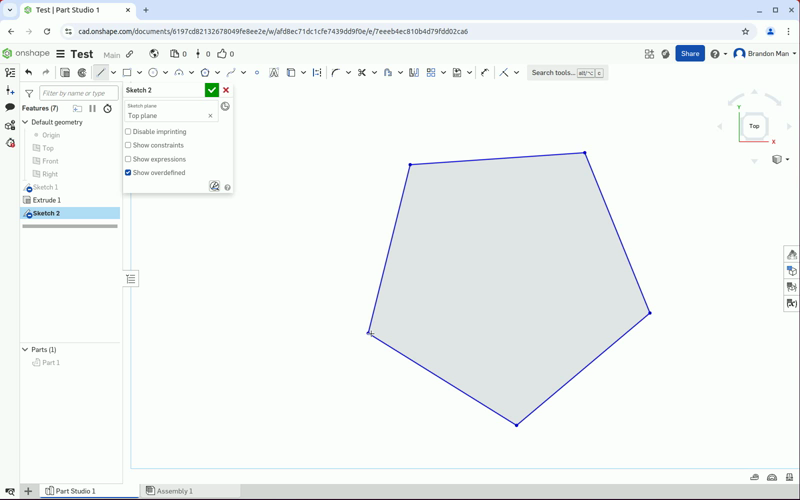
scroll(6)
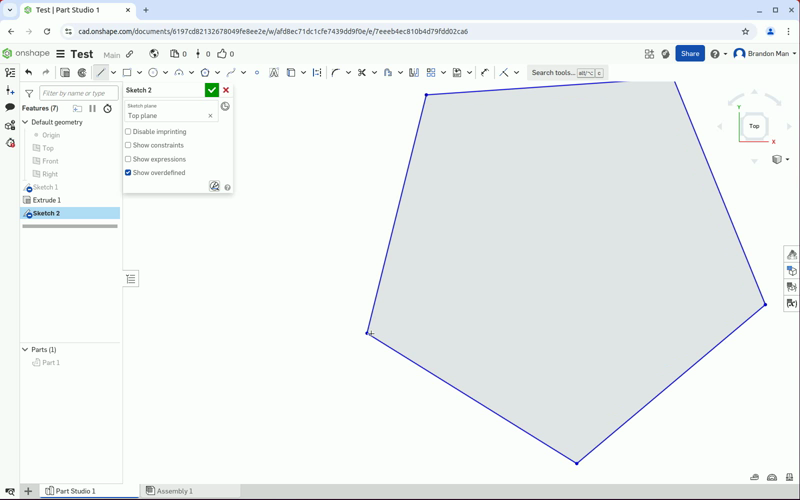
scroll(6)
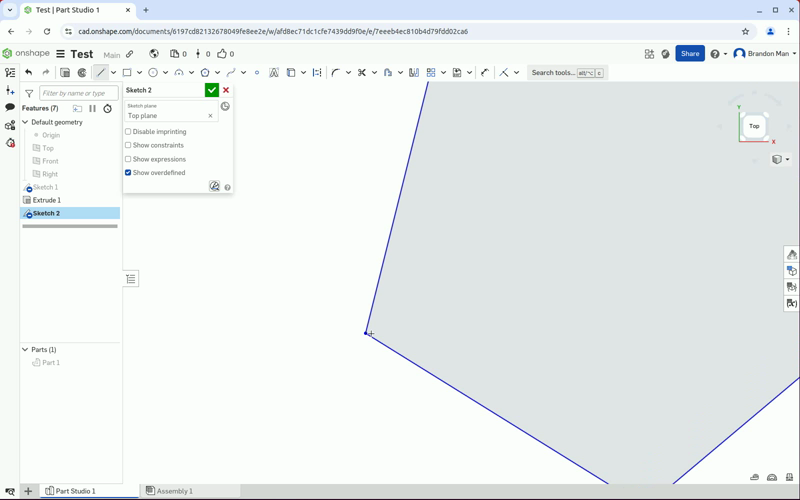
scroll(6)
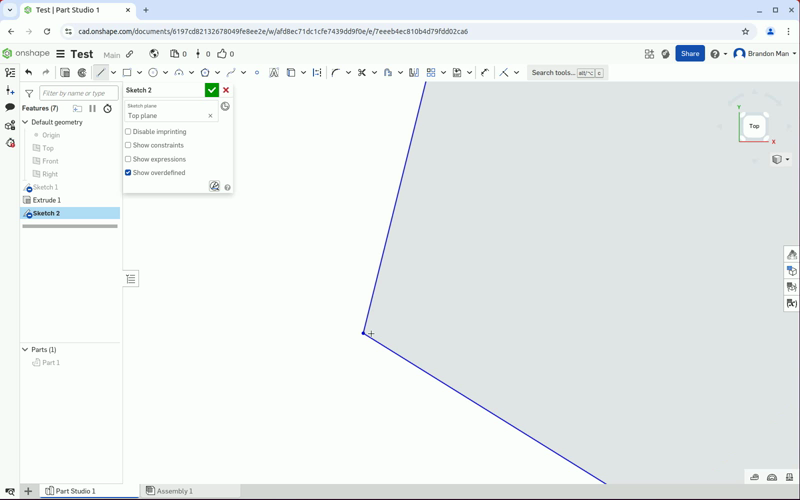
scroll(6)
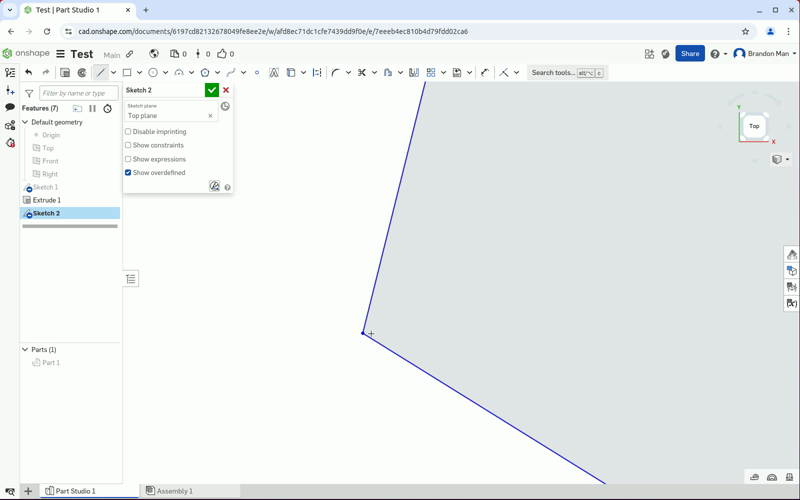
scroll(6)
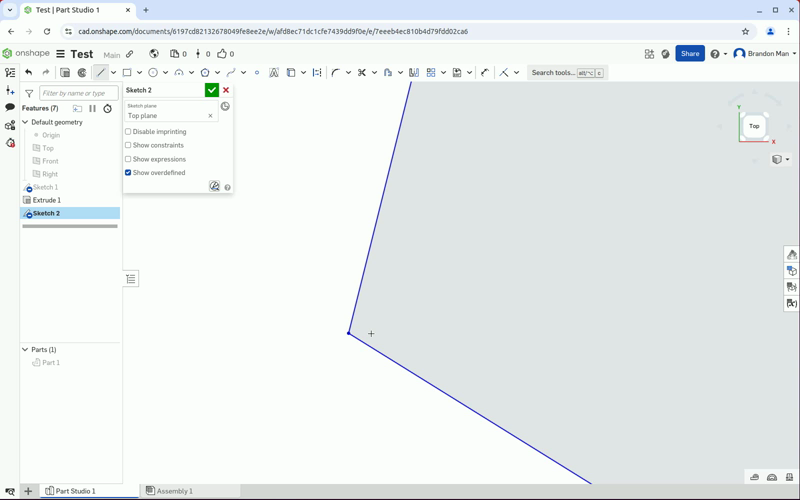
click(371, 333)
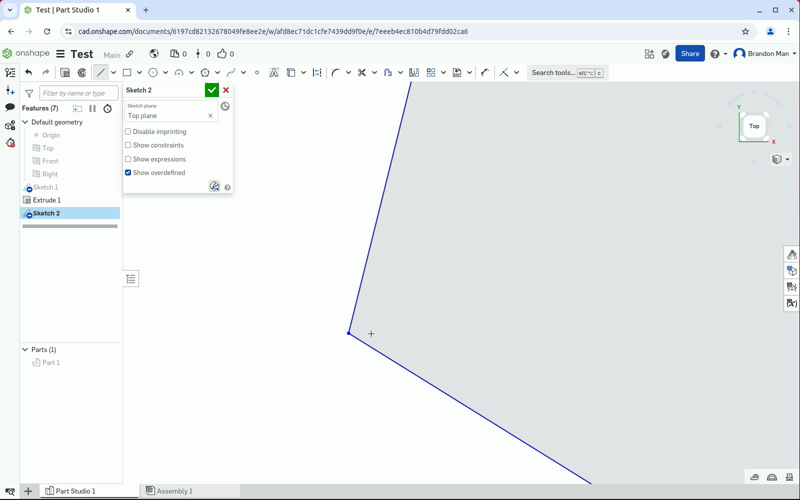
scroll(-6)
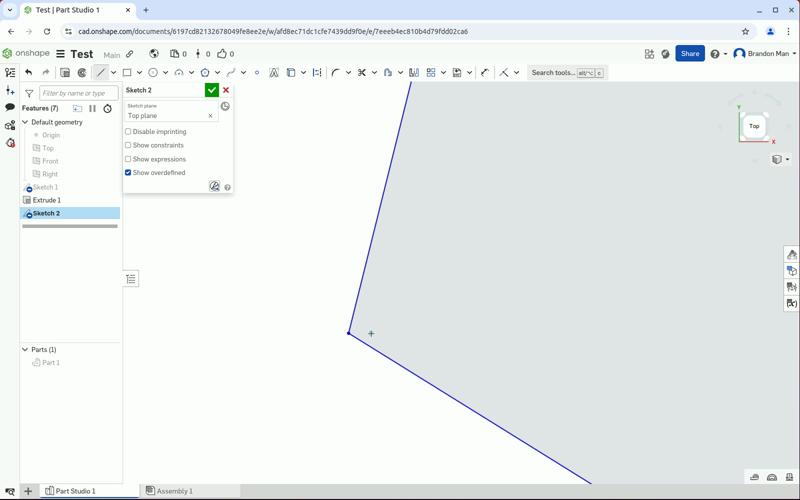
scroll(-6)
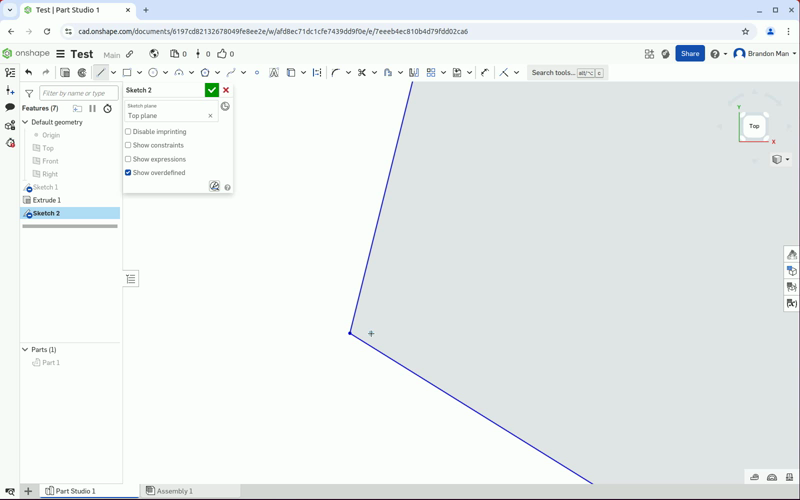
scroll(-6)
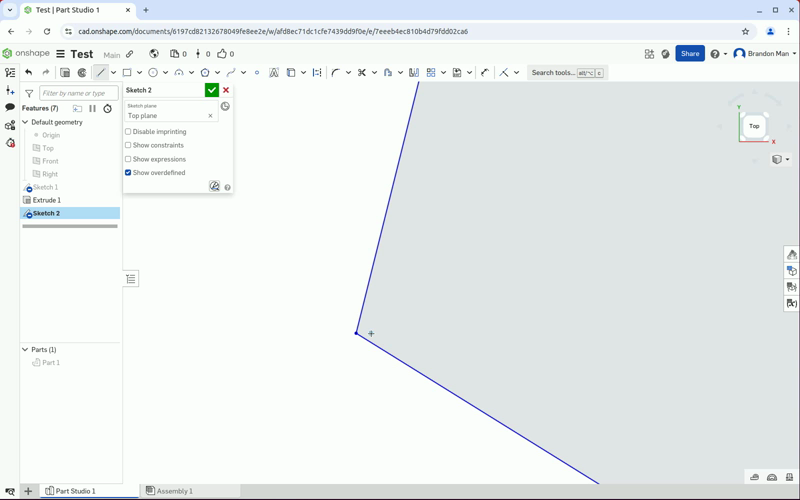
scroll(-6)
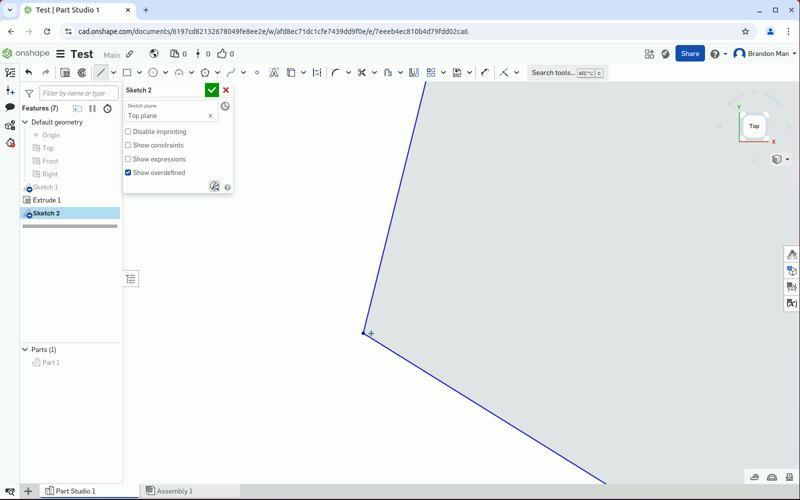
scroll(-6)
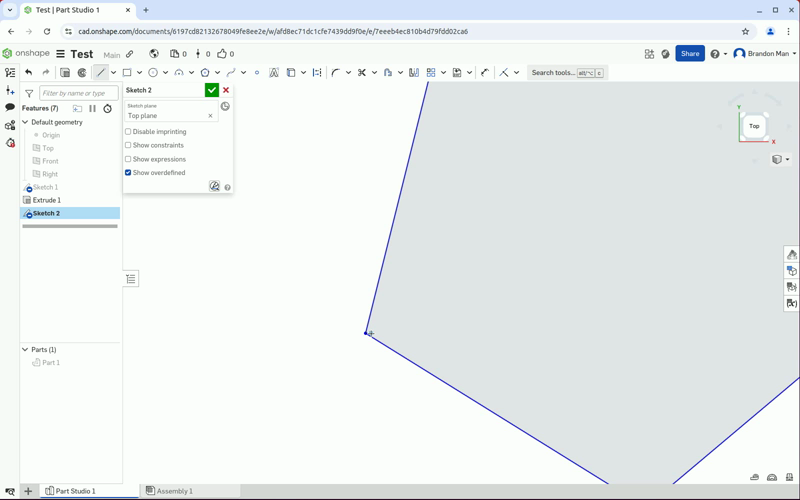
scroll(-6)
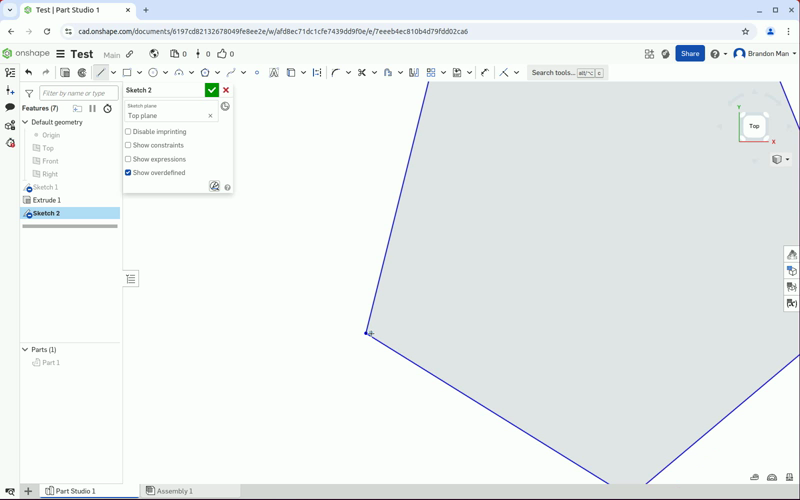
scroll(-6)
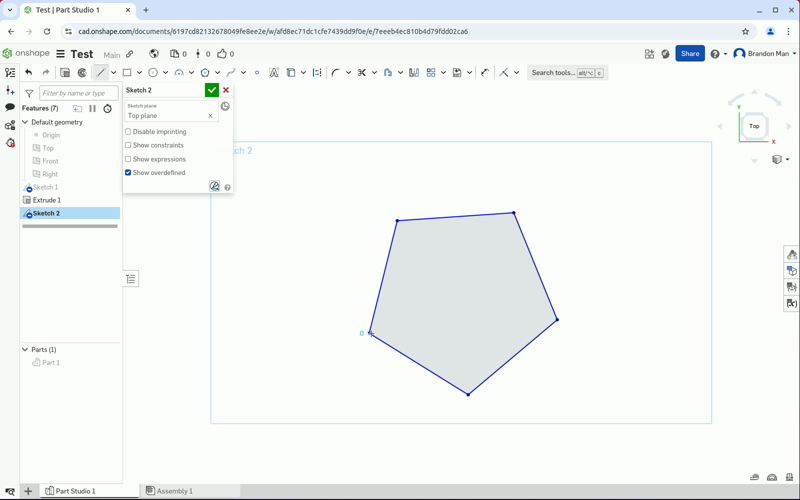
key_up(shift)
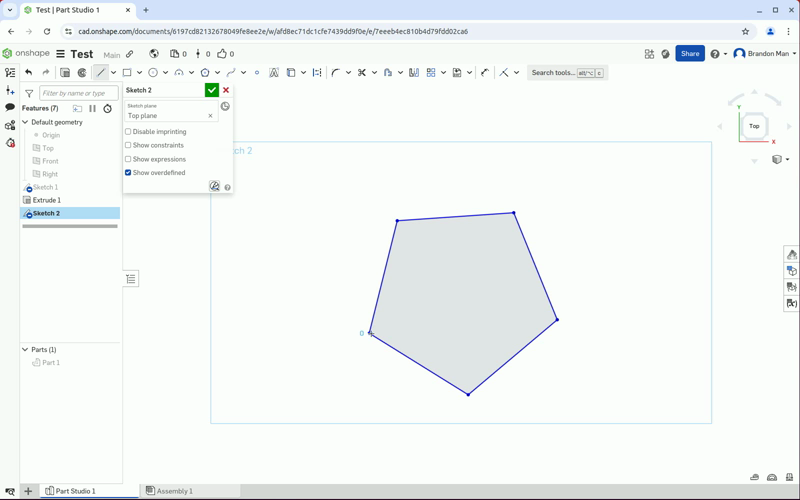
key_down(shift)
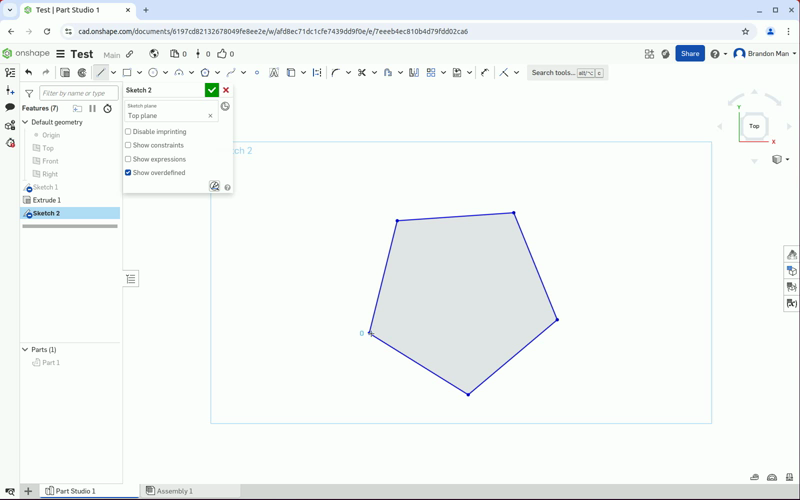
mouse_move(468, 392)
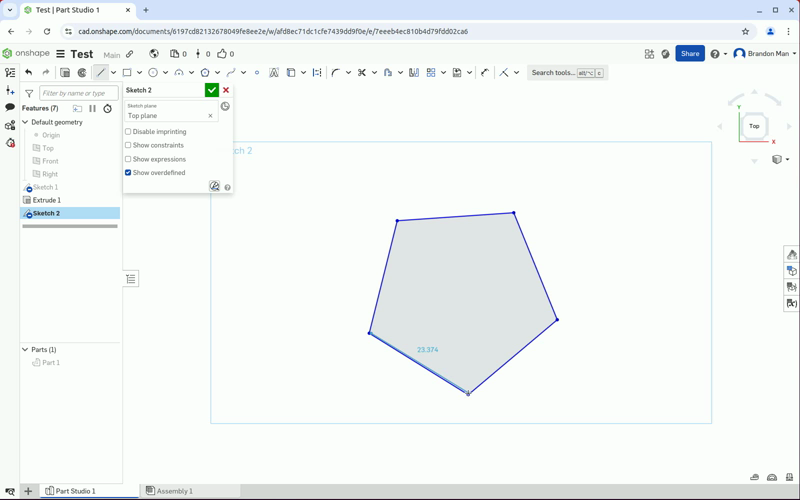
scroll(6)
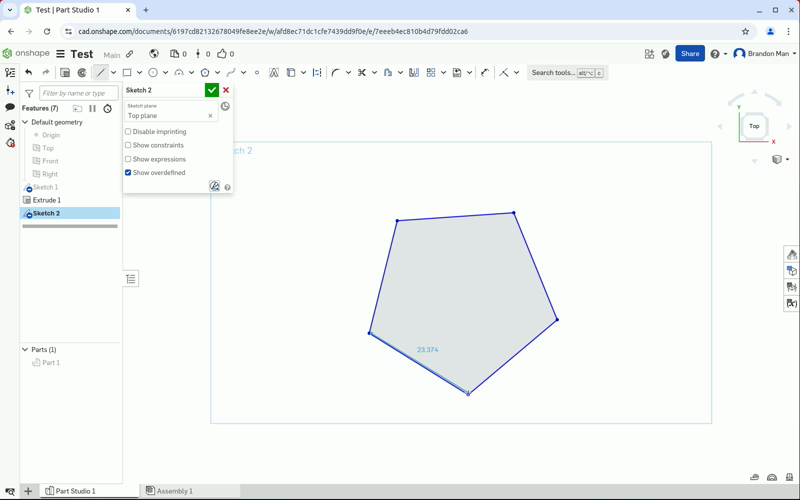
scroll(6)
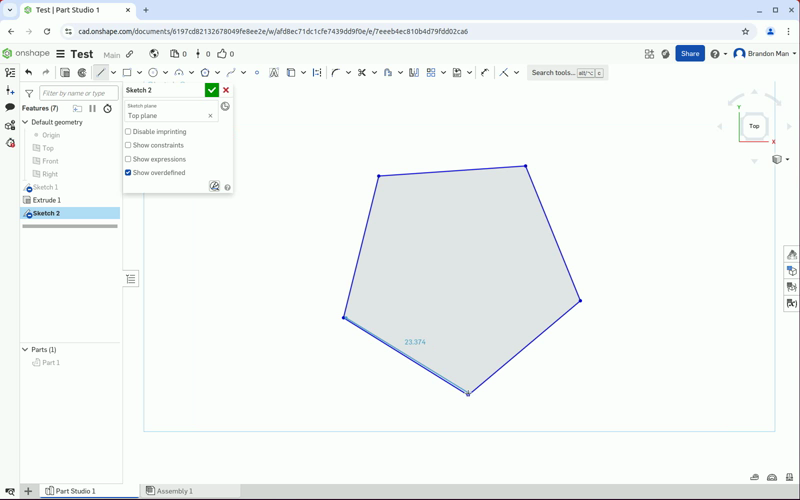
scroll(6)
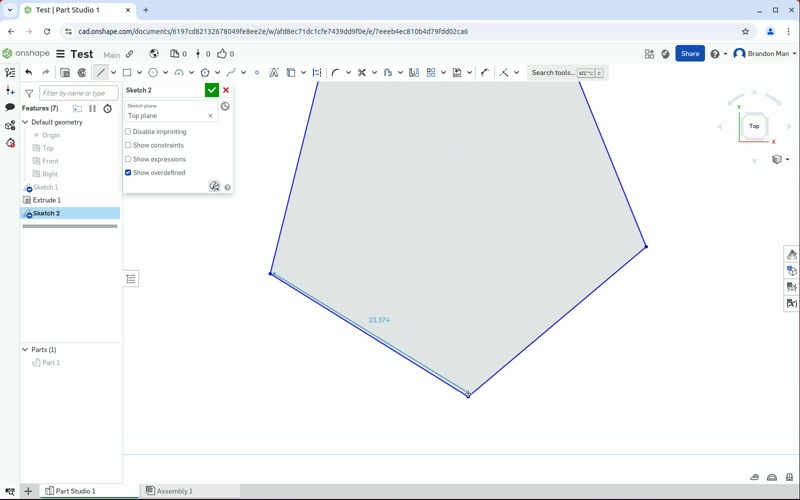
scroll(6)
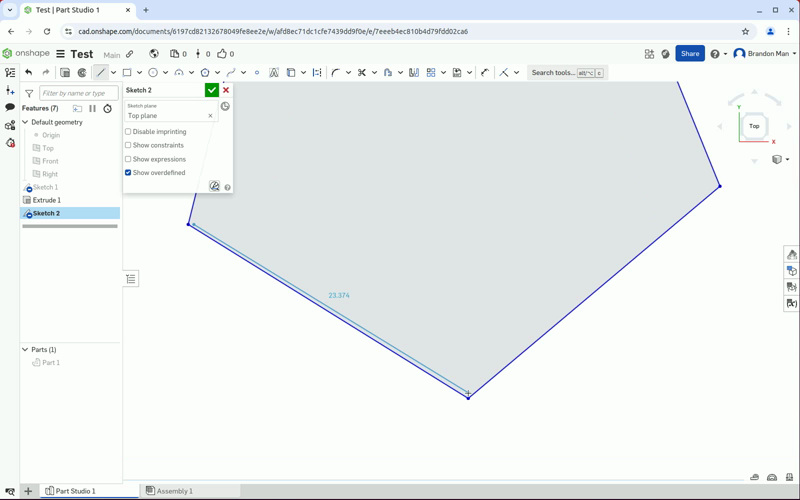
scroll(6)
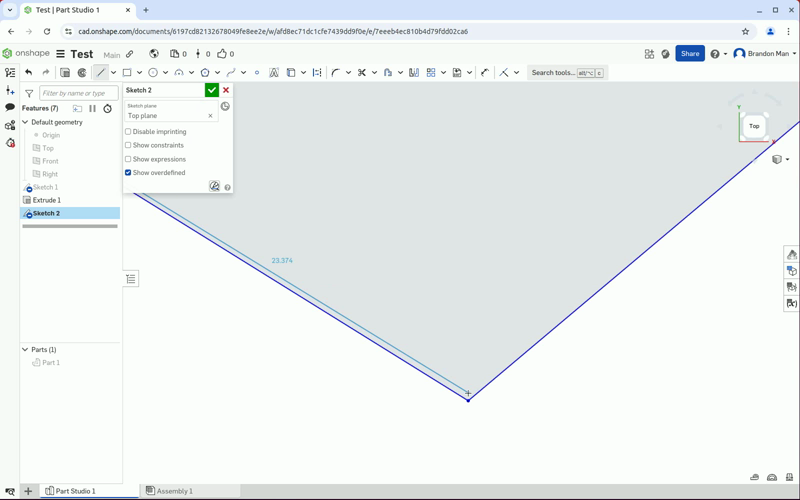
scroll(6)
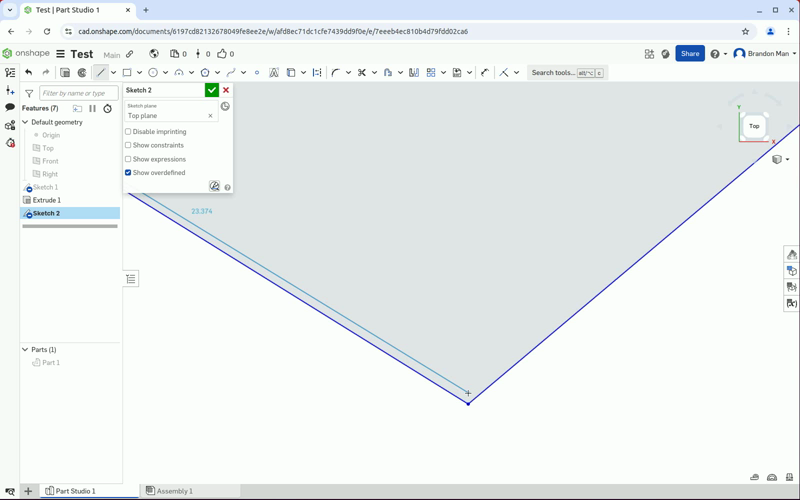
scroll(6)
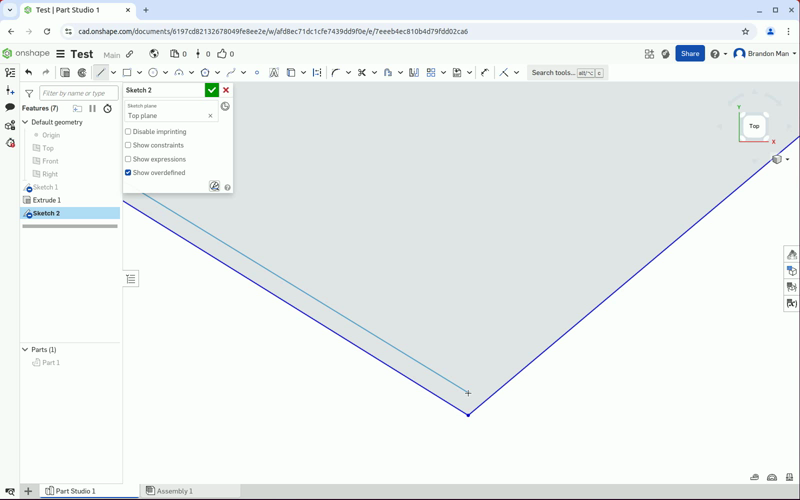
click(468, 392)
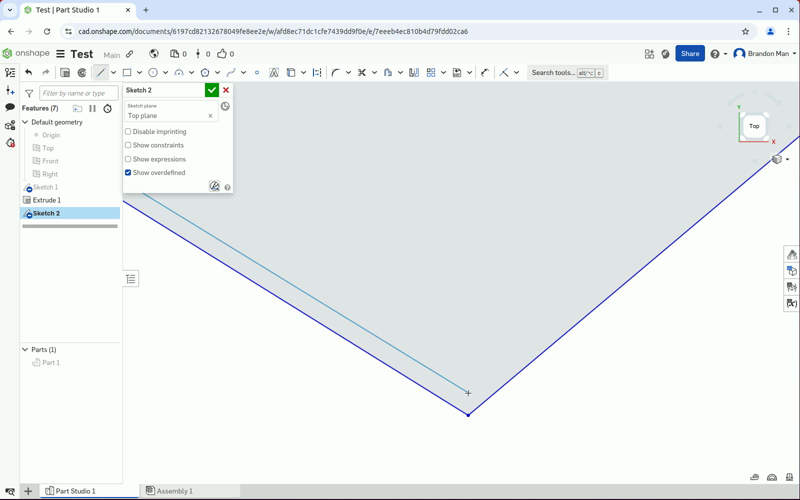
scroll(-6)
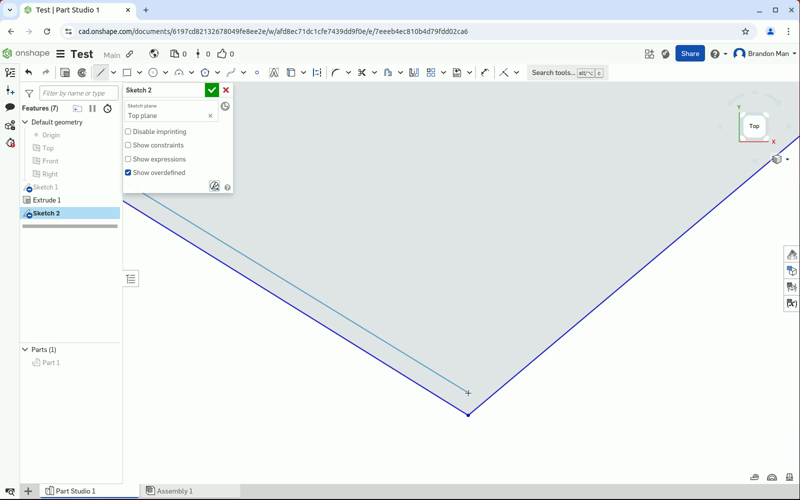
scroll(-6)
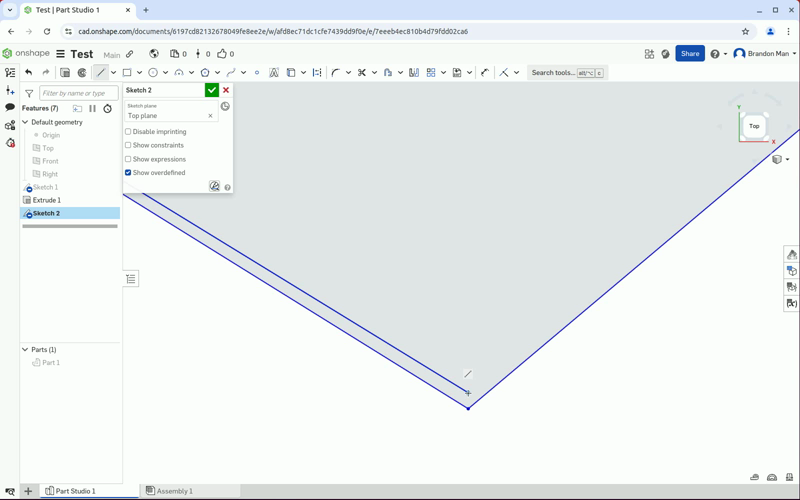
scroll(-6)
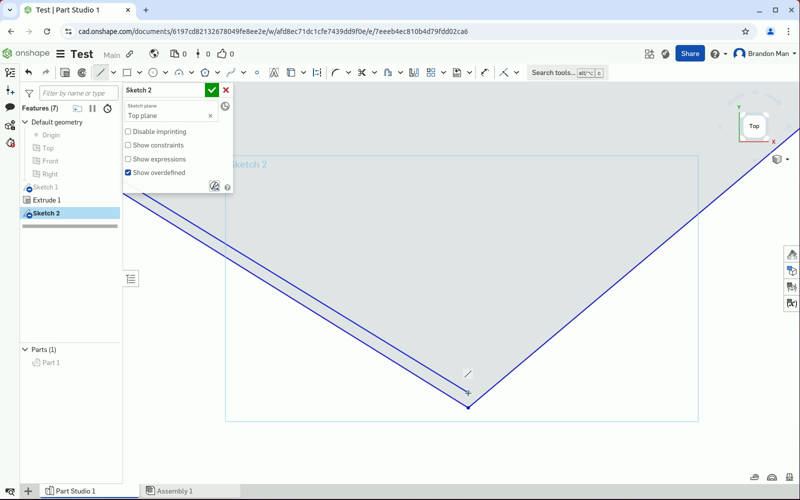
scroll(-6)
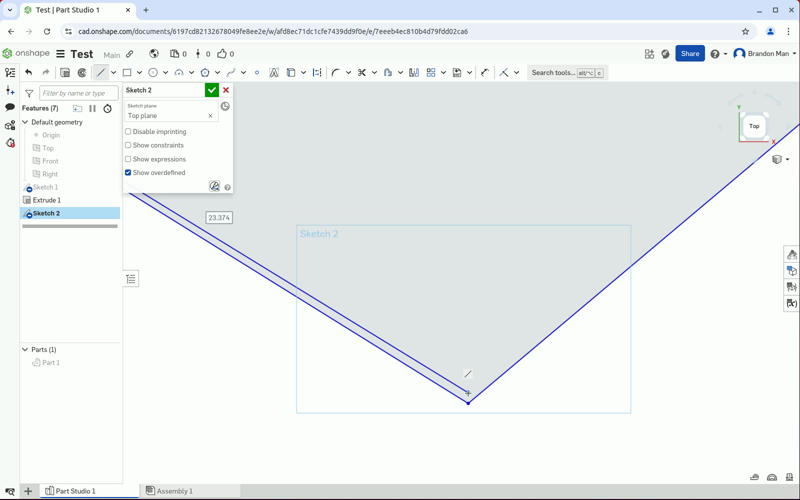
scroll(-6)
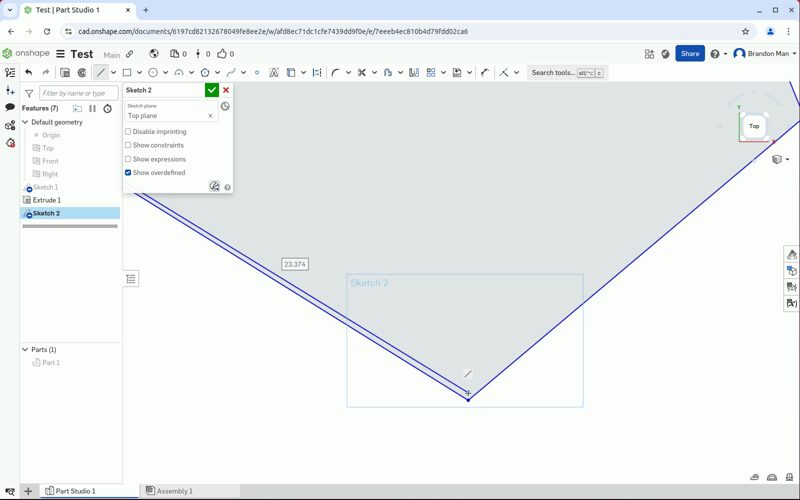
scroll(-6)
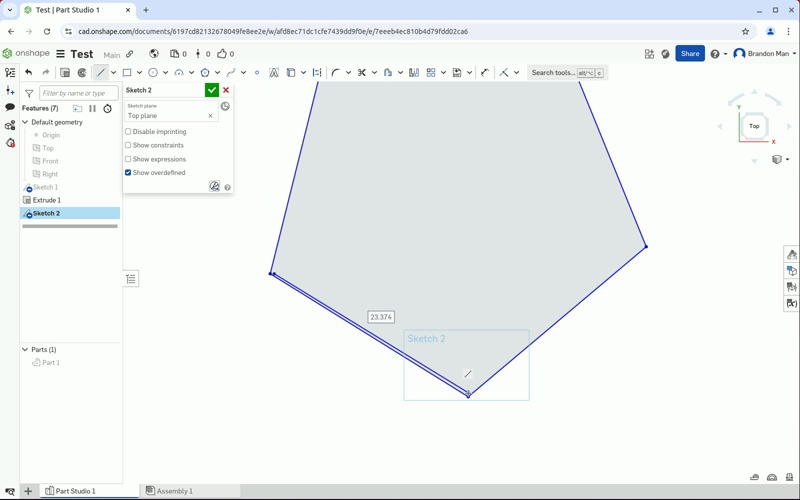
scroll(-6)
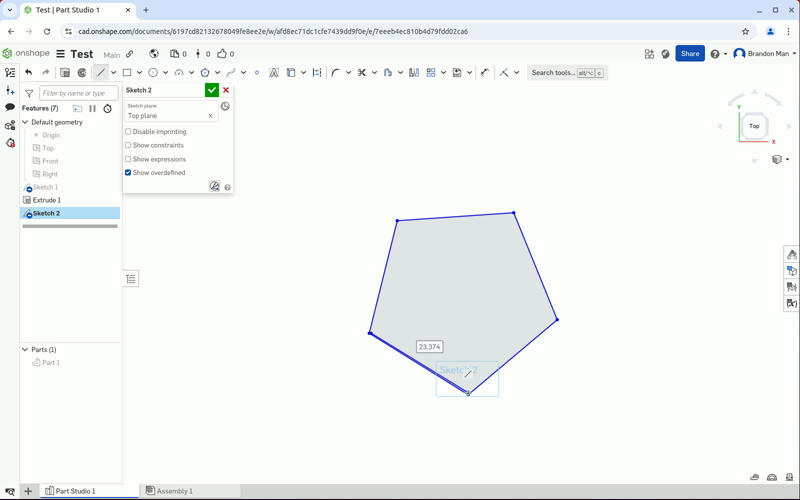
key_up(shift)
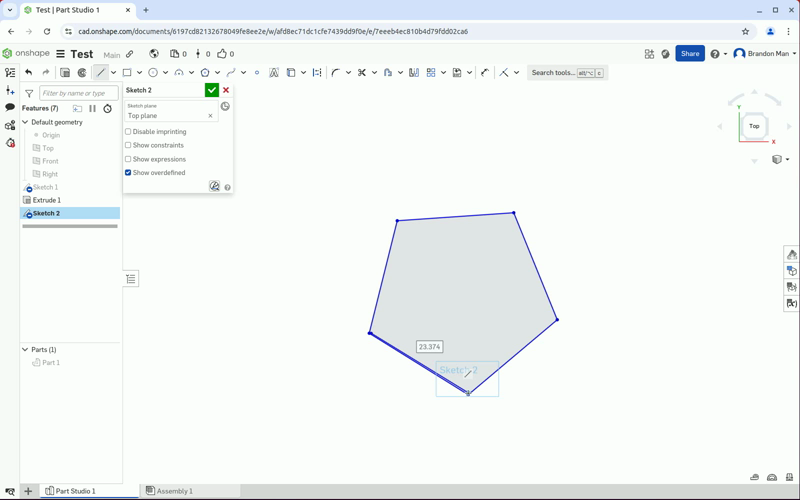
key_down(shift)
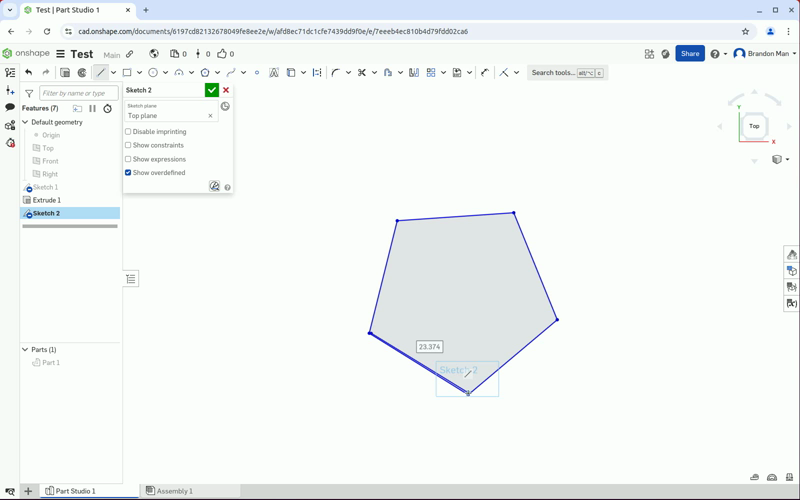
mouse_move(555, 319)
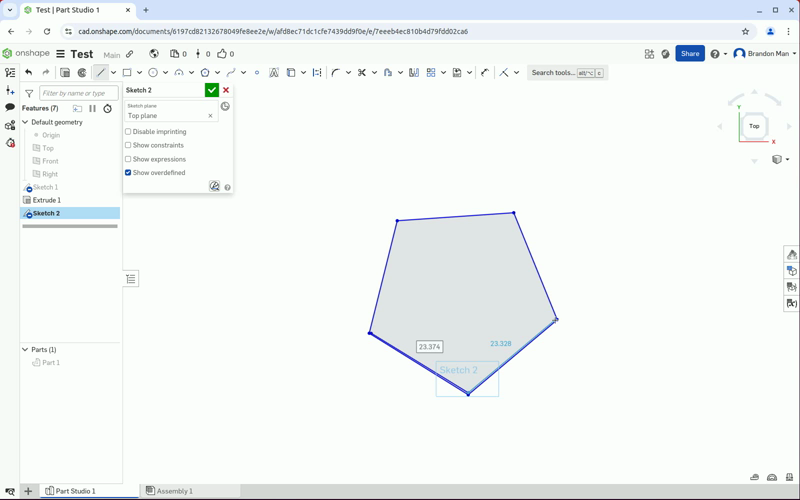
scroll(6)
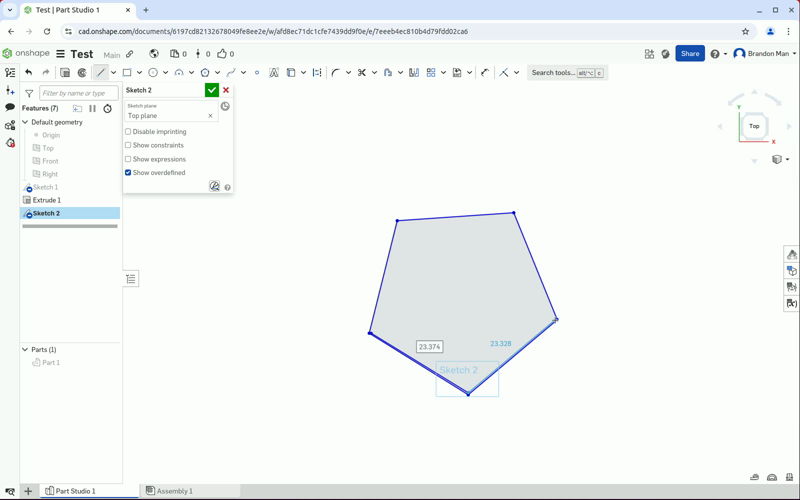
scroll(6)
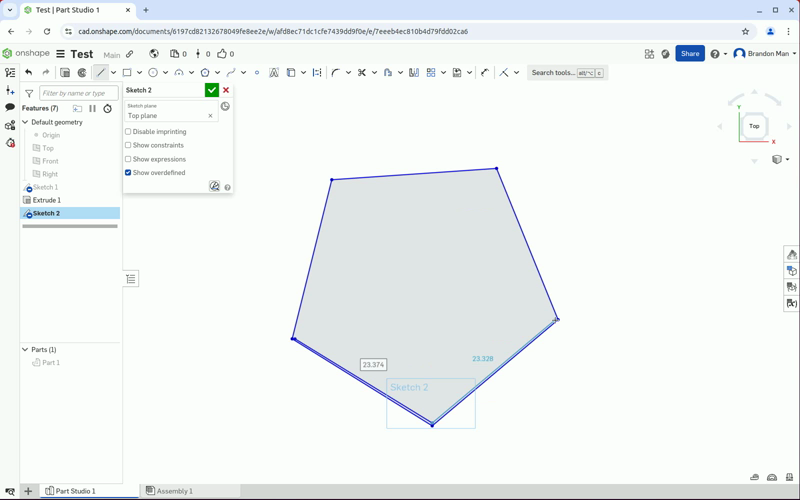
scroll(6)
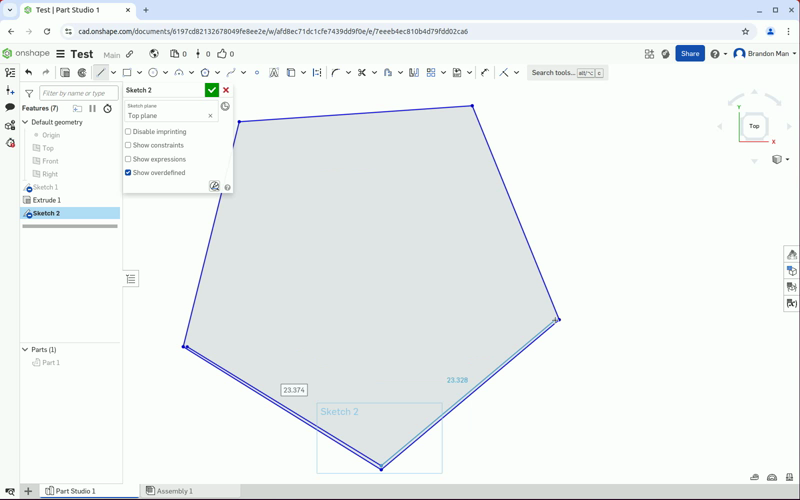
scroll(6)
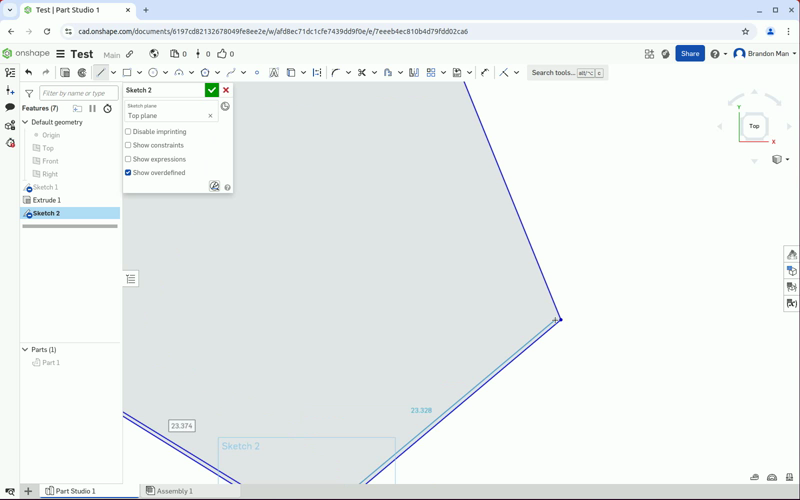
scroll(6)
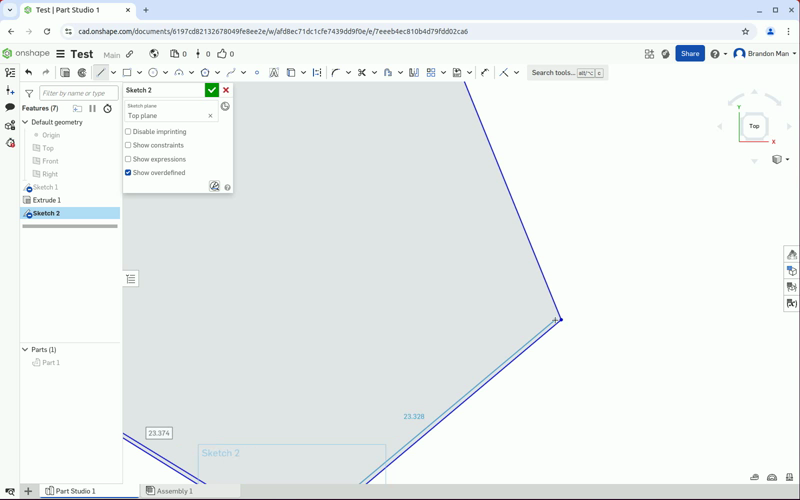
scroll(6)
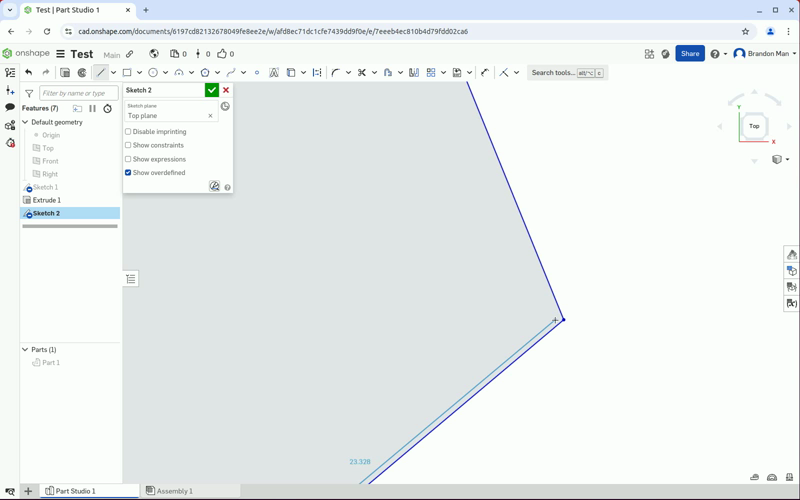
scroll(6)
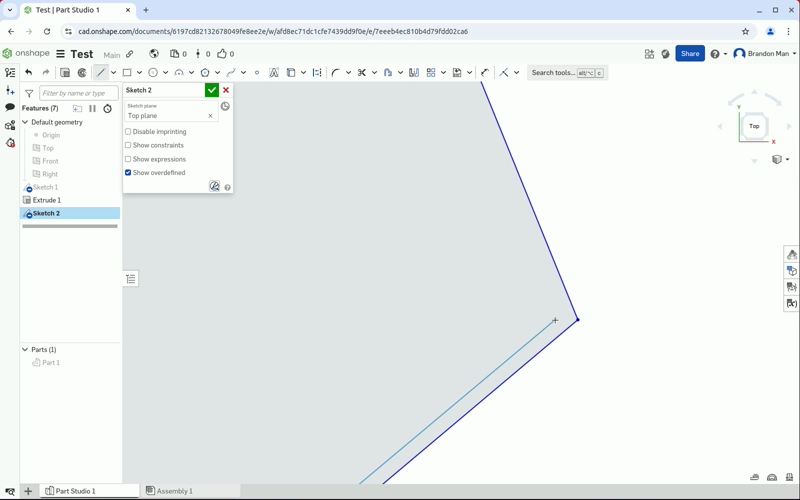
click(555, 319)
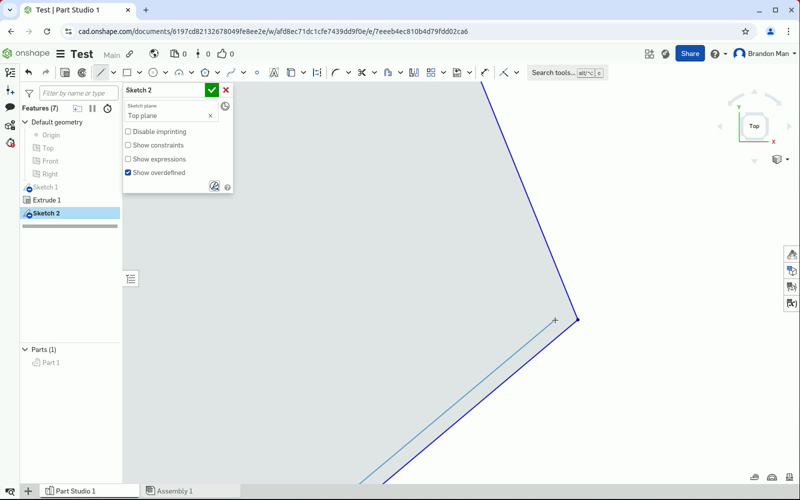
scroll(-6)
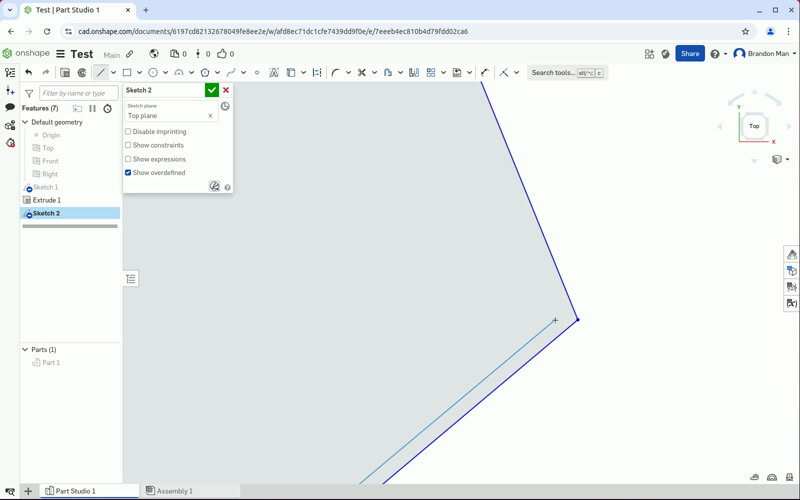
scroll(-6)
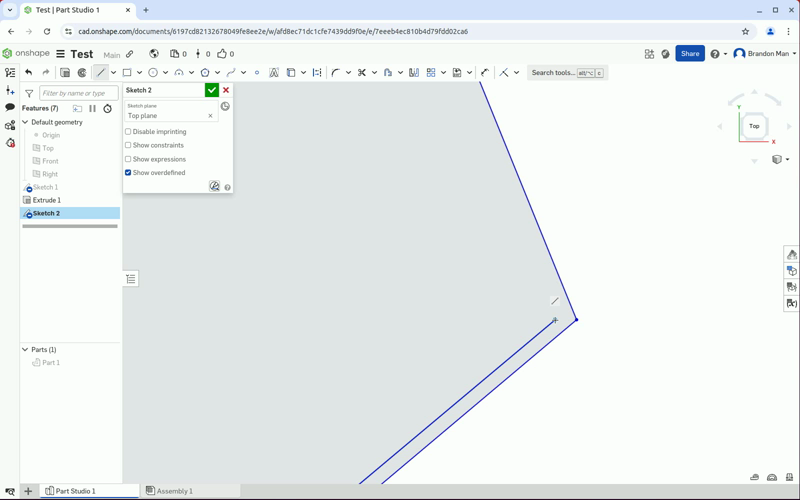
scroll(-6)
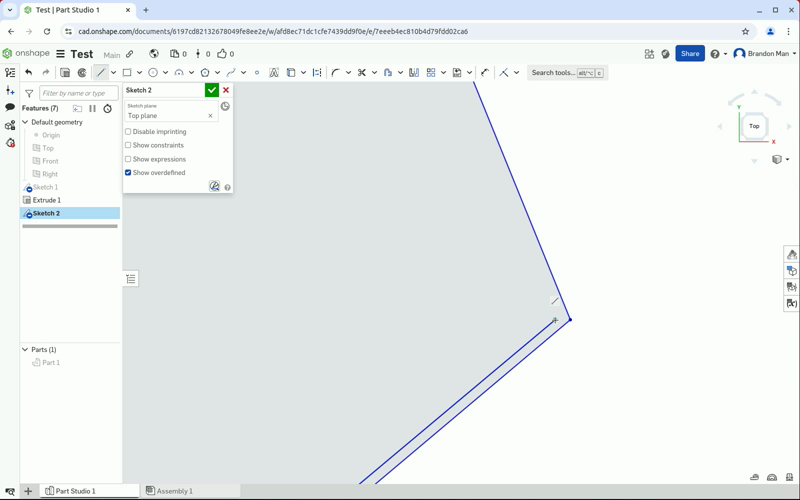
scroll(-6)
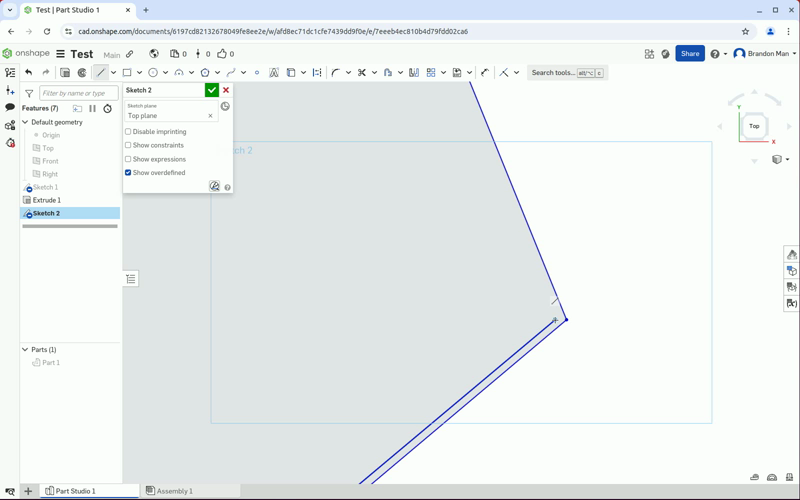
scroll(-6)
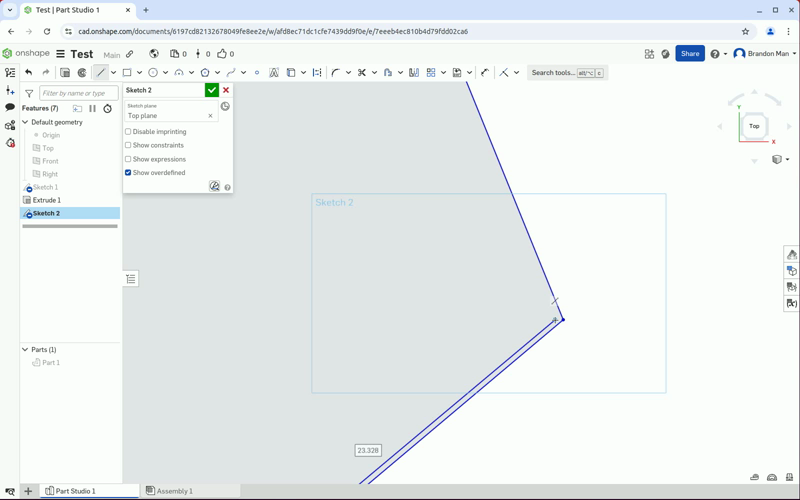
scroll(-6)
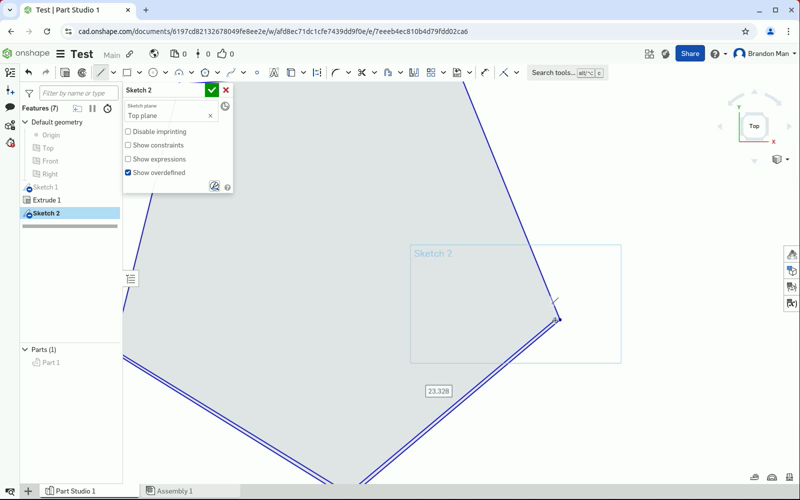
scroll(-6)
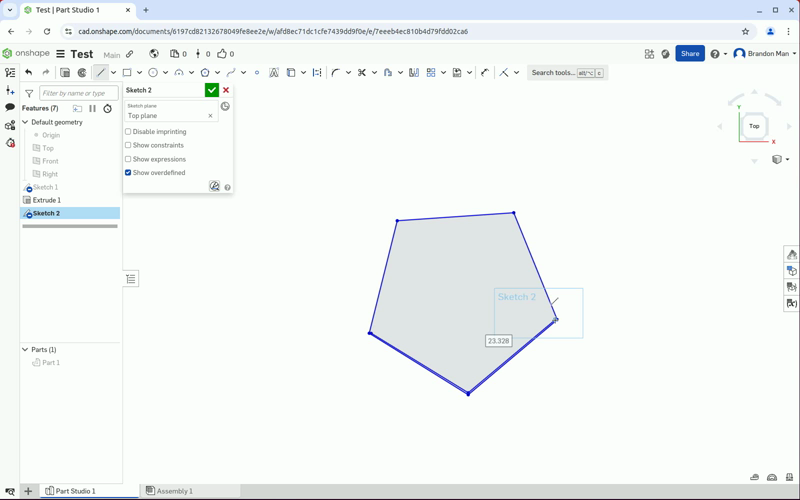
key_up(shift)
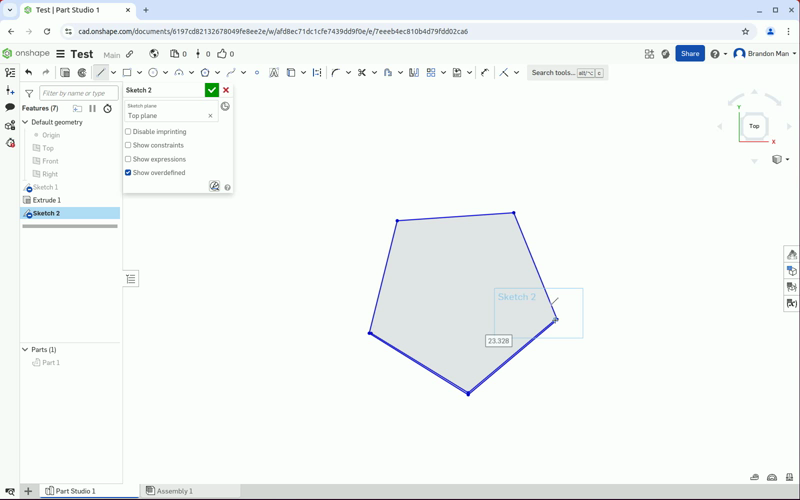
key_down(shift)
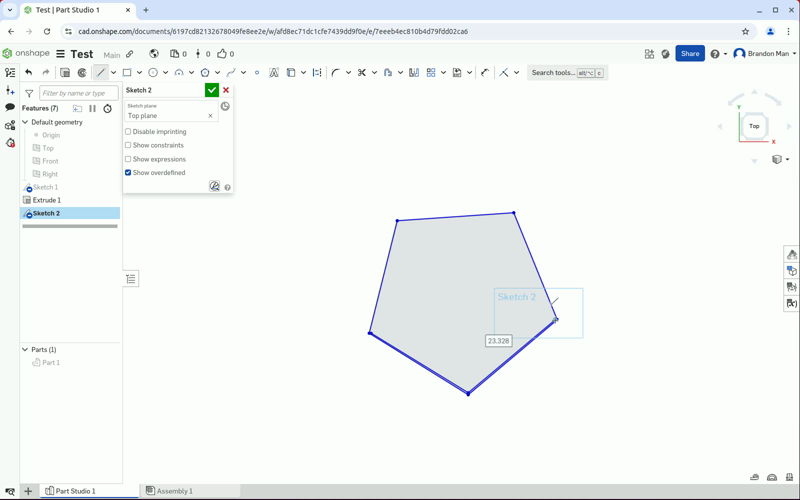
mouse_move(511, 214)
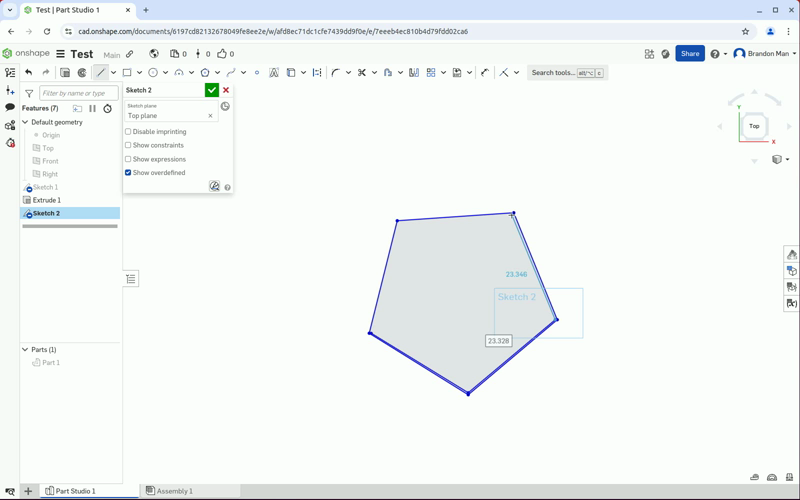
scroll(6)
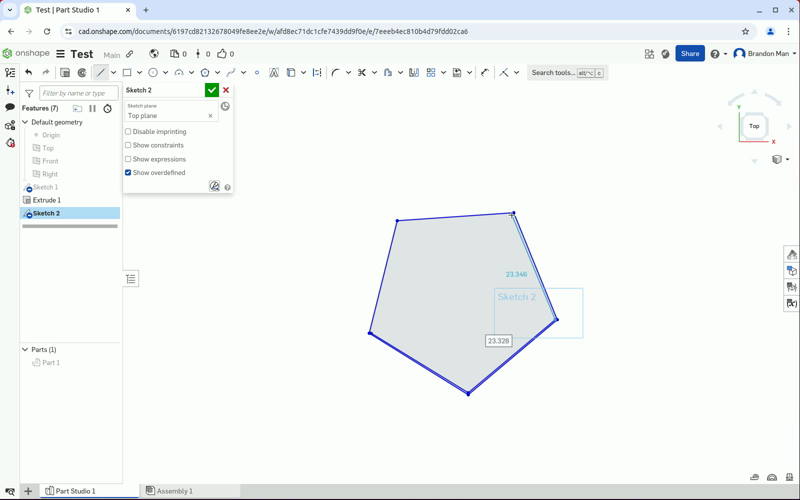
scroll(6)
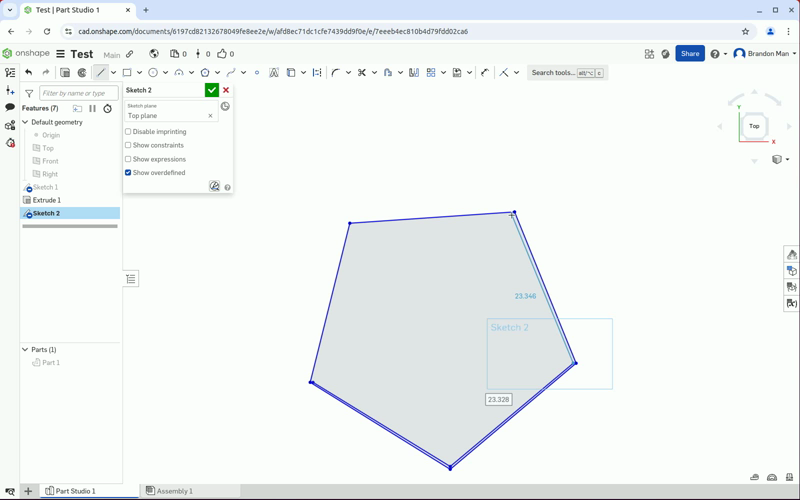
scroll(6)
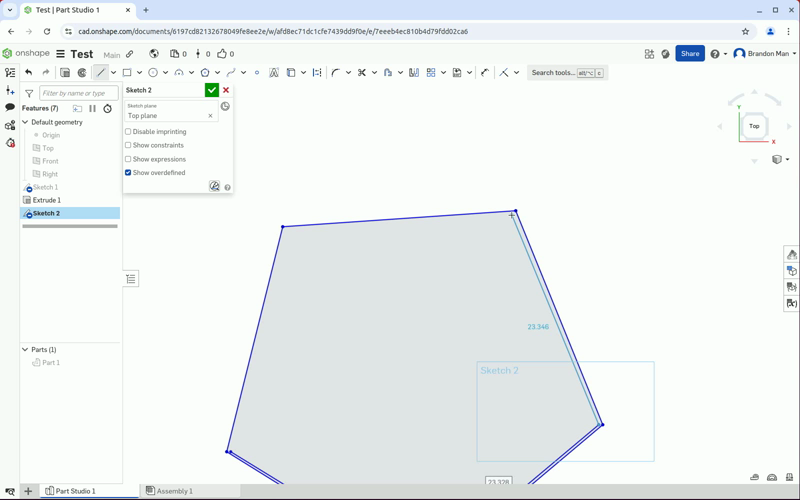
scroll(6)
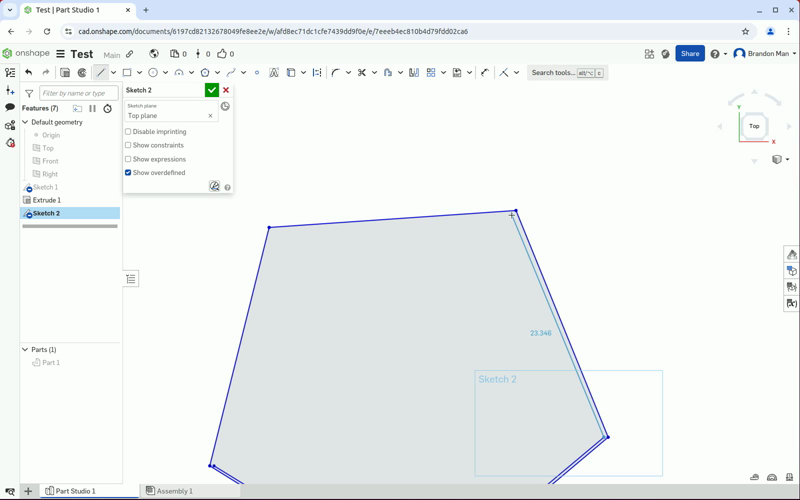
scroll(6)
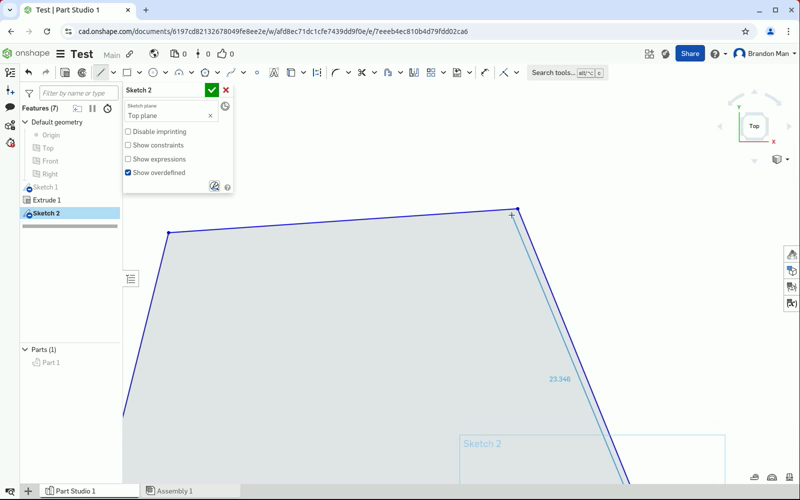
scroll(6)
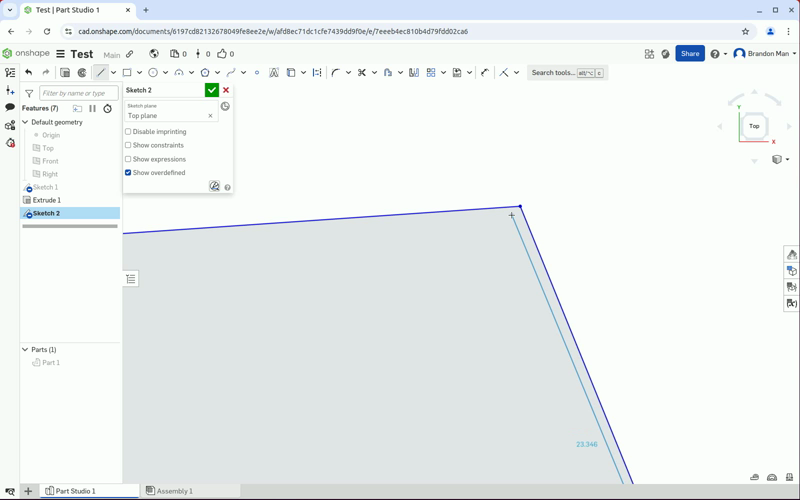
scroll(6)
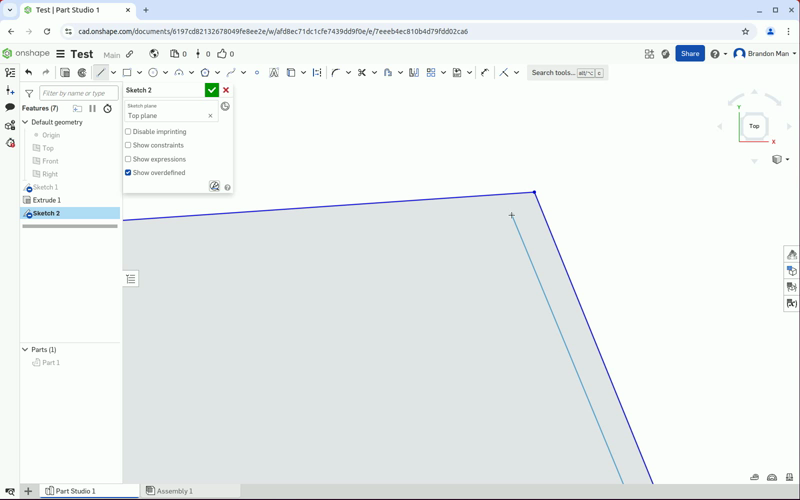
click(511, 214)
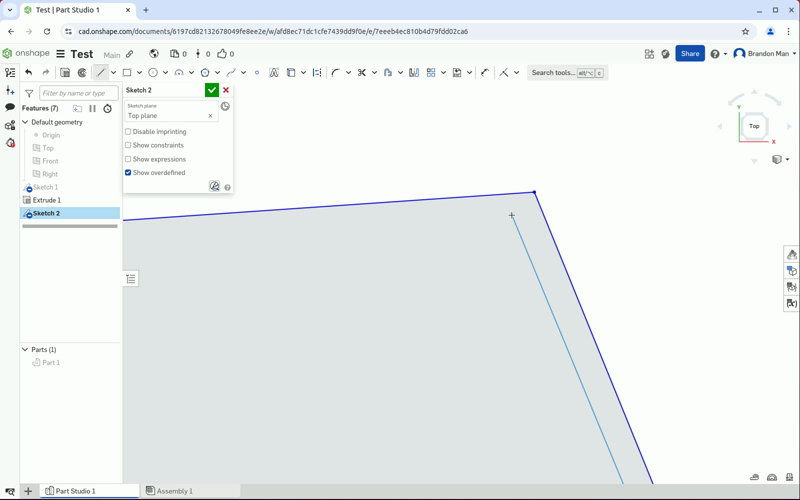
scroll(-6)
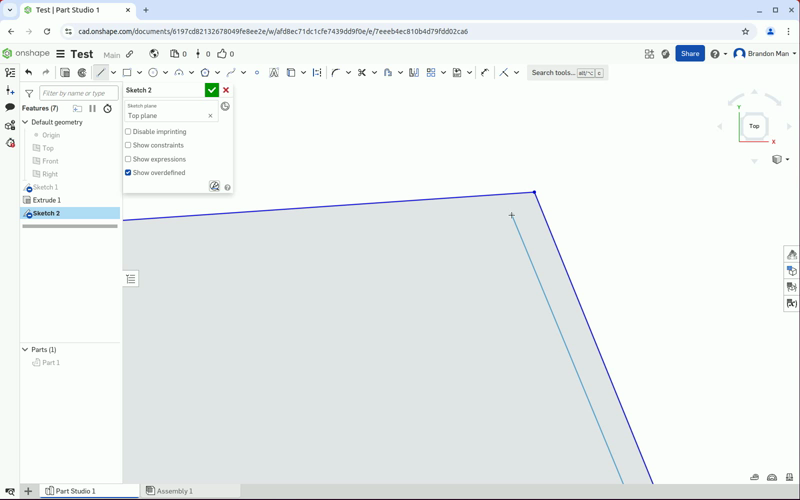
scroll(-6)
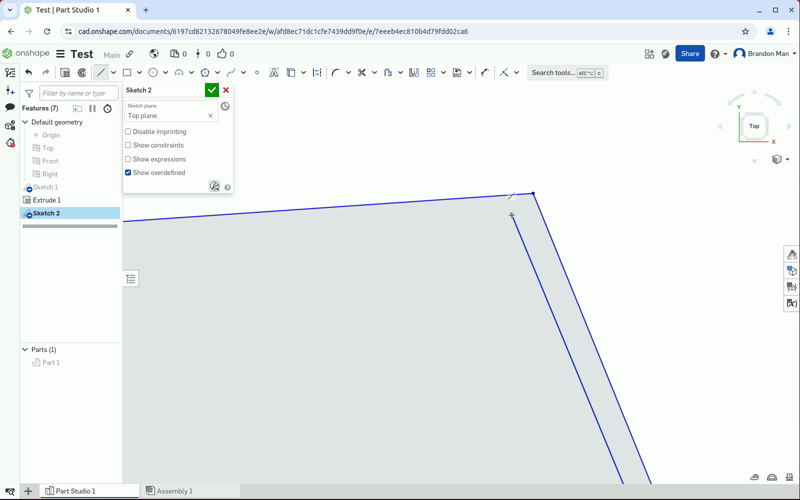
scroll(-6)
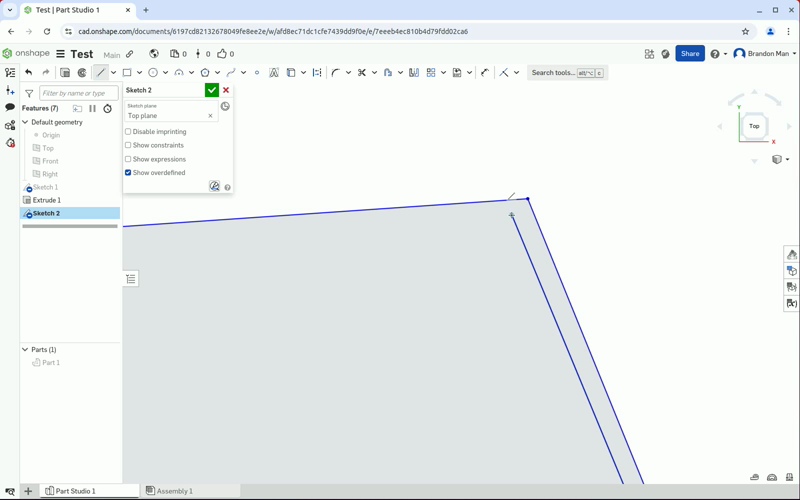
scroll(-6)
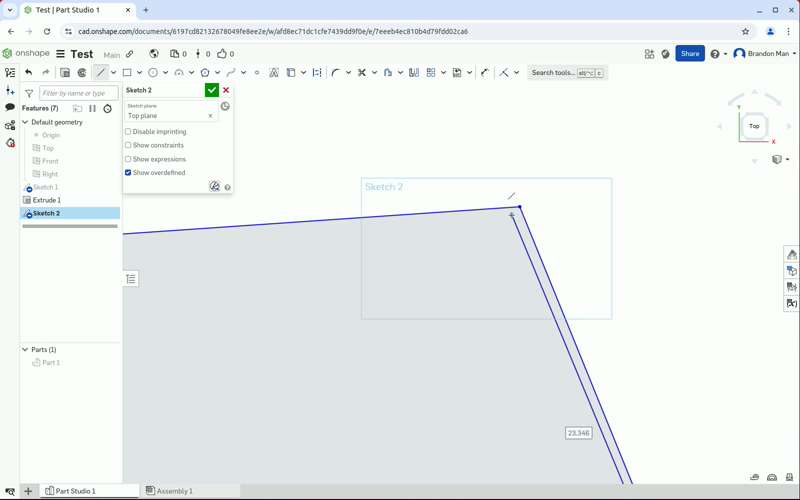
scroll(-6)
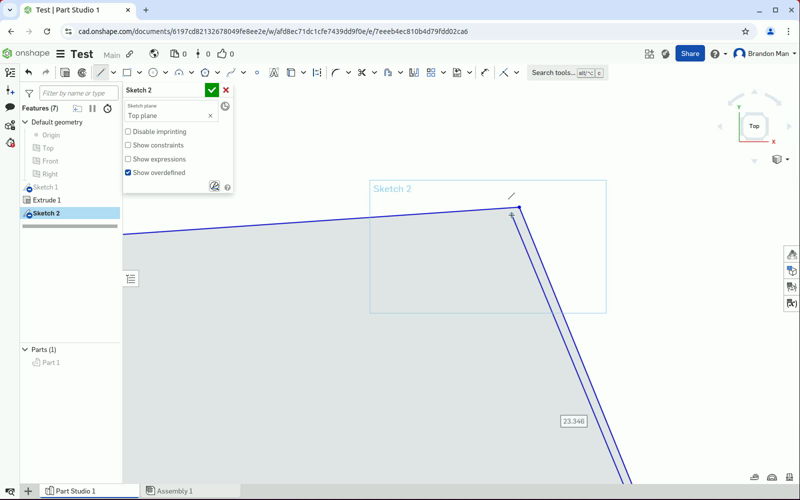
scroll(-6)
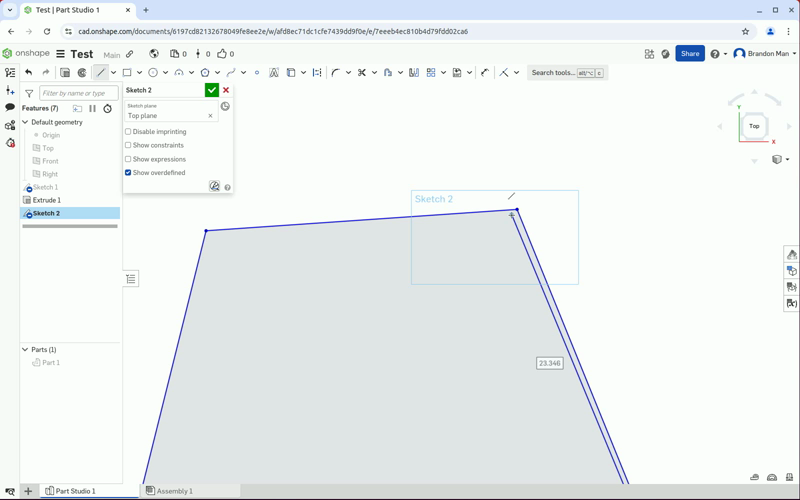
scroll(-6)
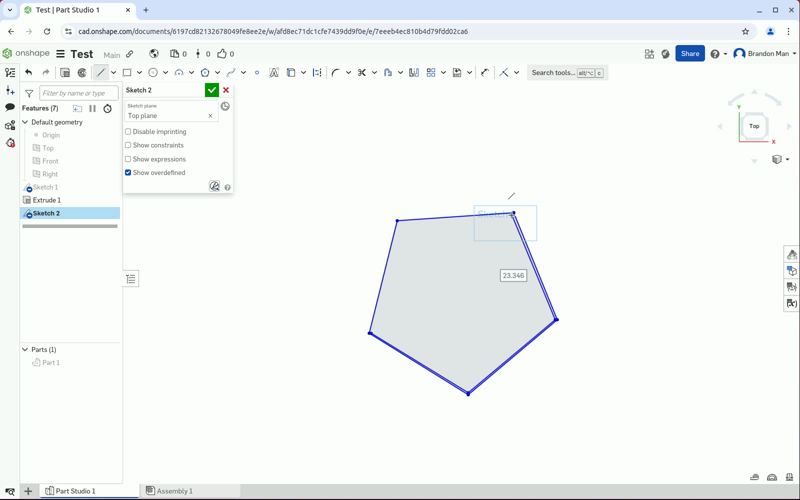
key_up(shift)
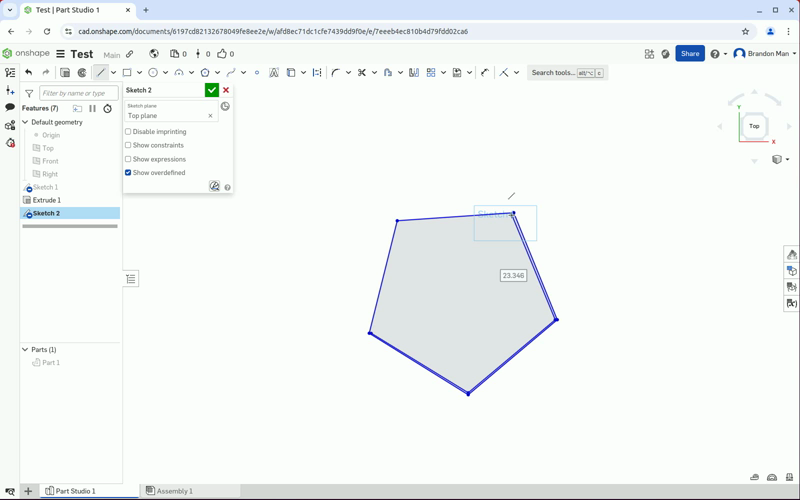
key_down(shift)
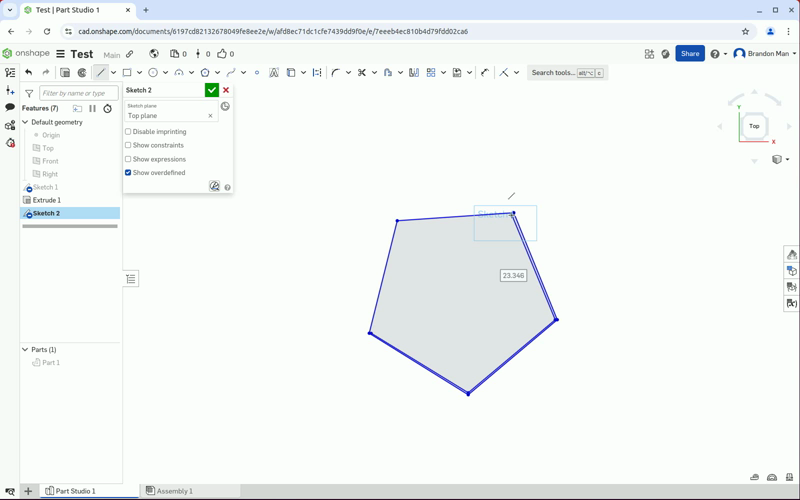
mouse_move(398, 222)
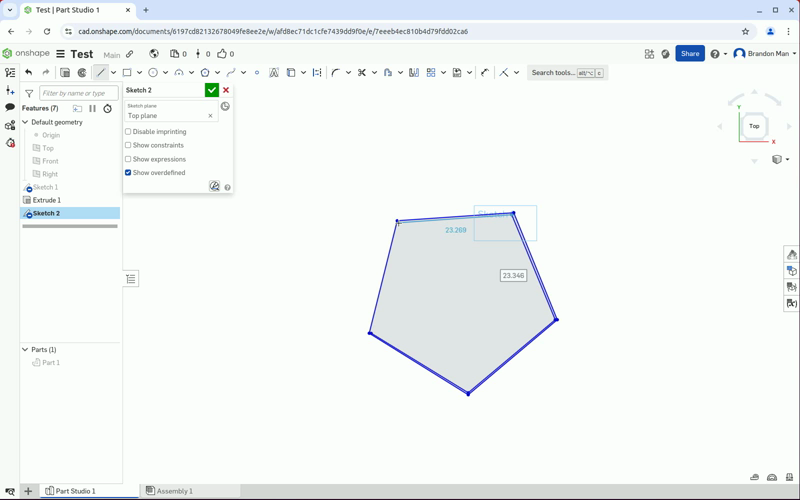
scroll(6)
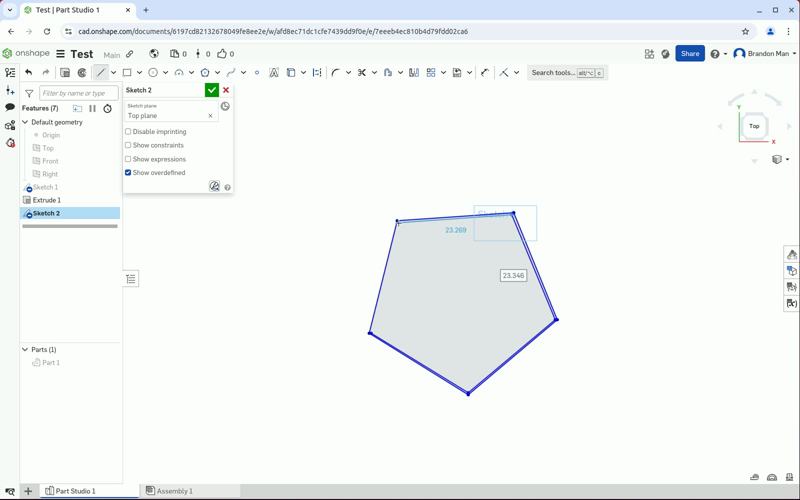
scroll(6)
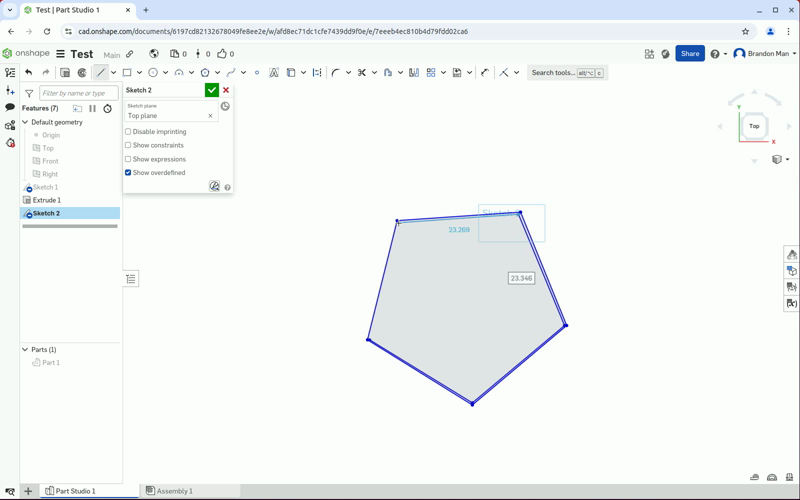
scroll(6)
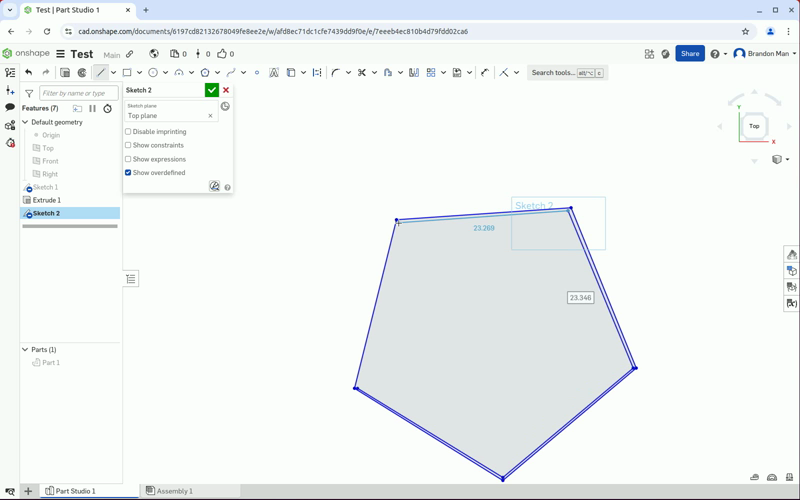
scroll(6)
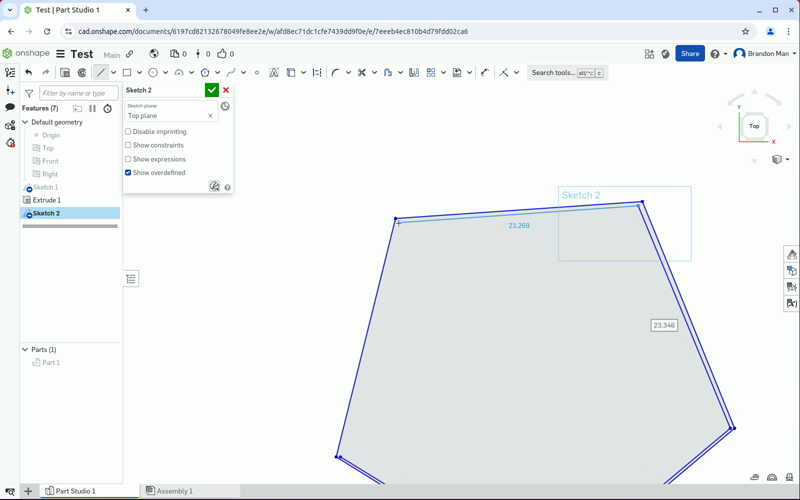
scroll(6)
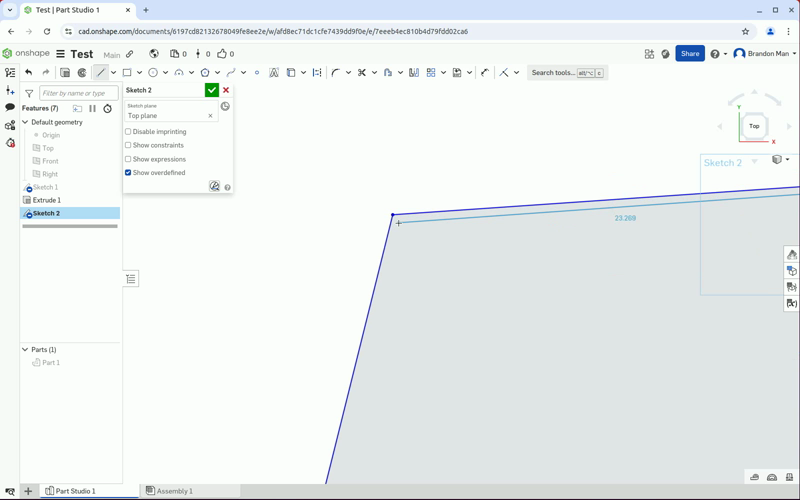
scroll(6)
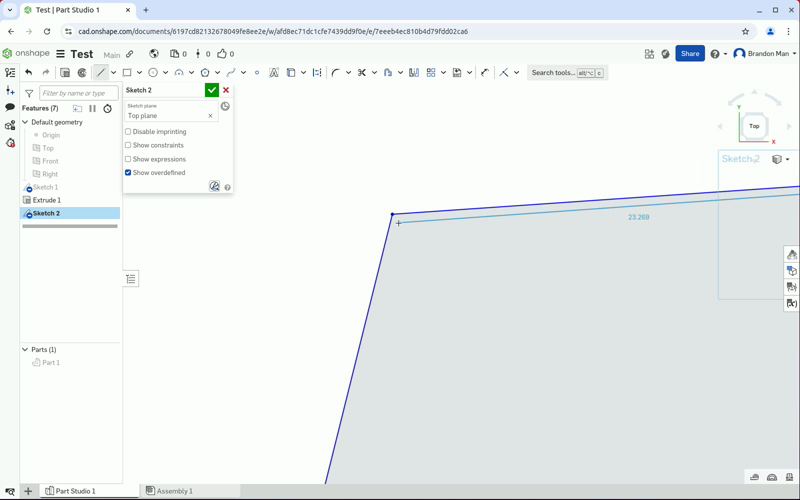
scroll(6)
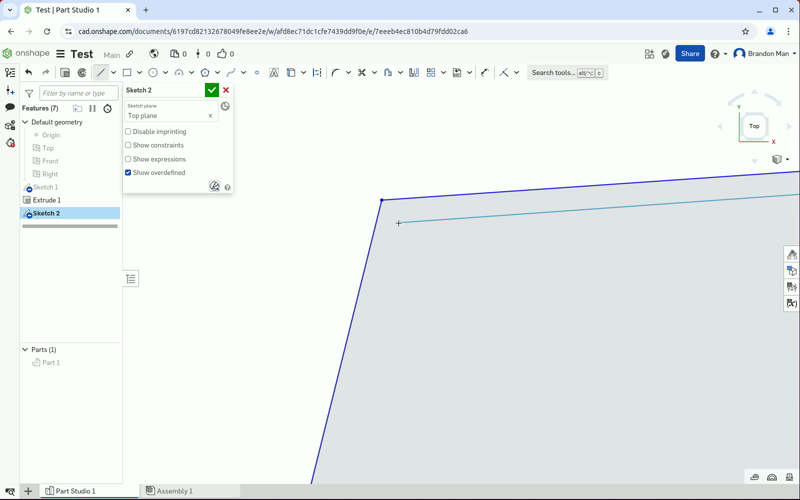
click(398, 222)
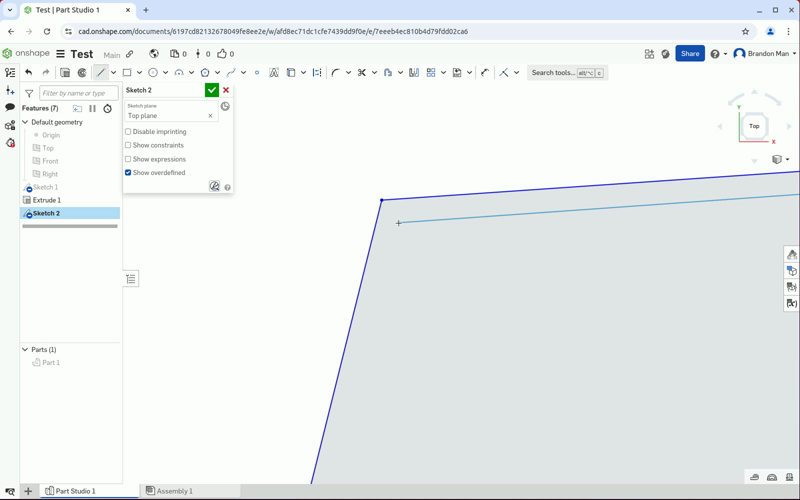
scroll(-6)
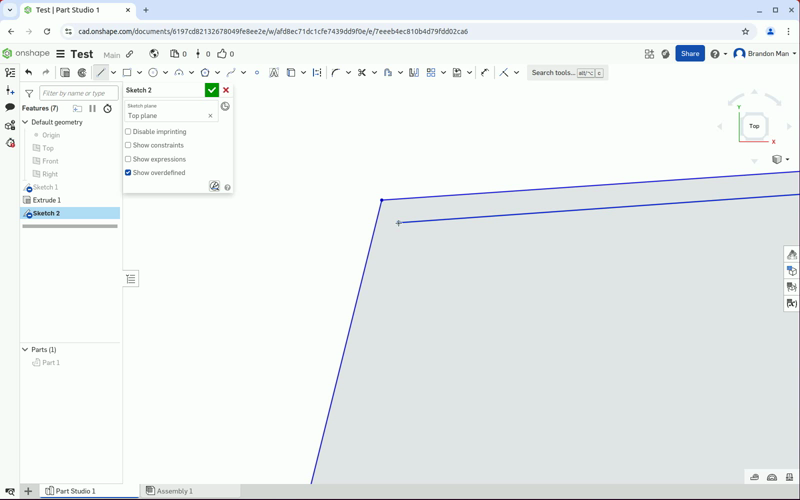
scroll(-6)
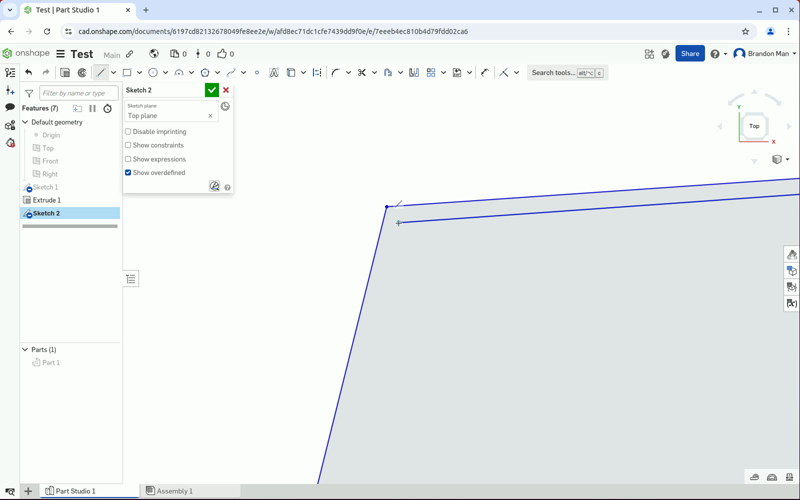
scroll(-6)
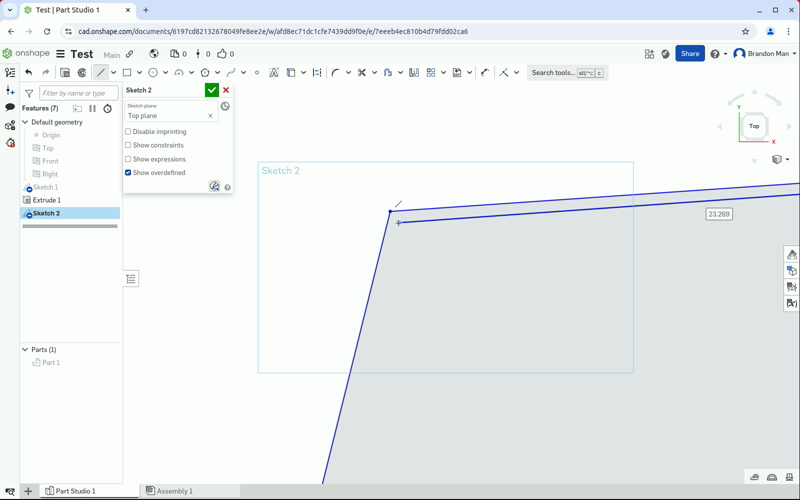
scroll(-6)
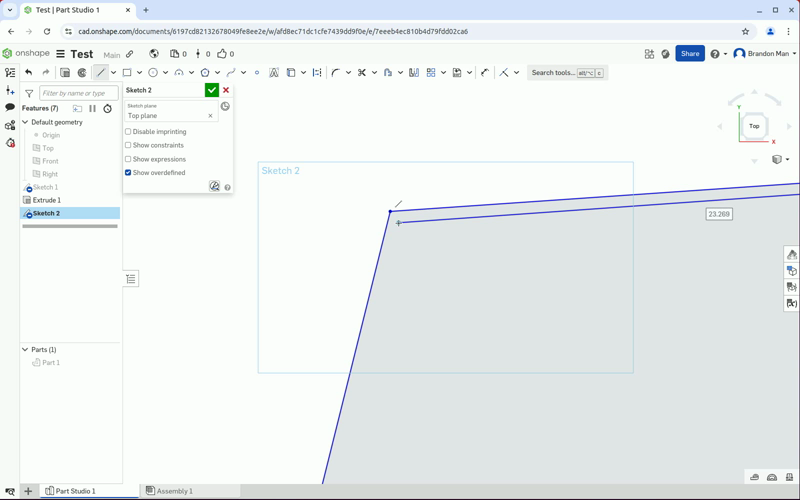
scroll(-6)
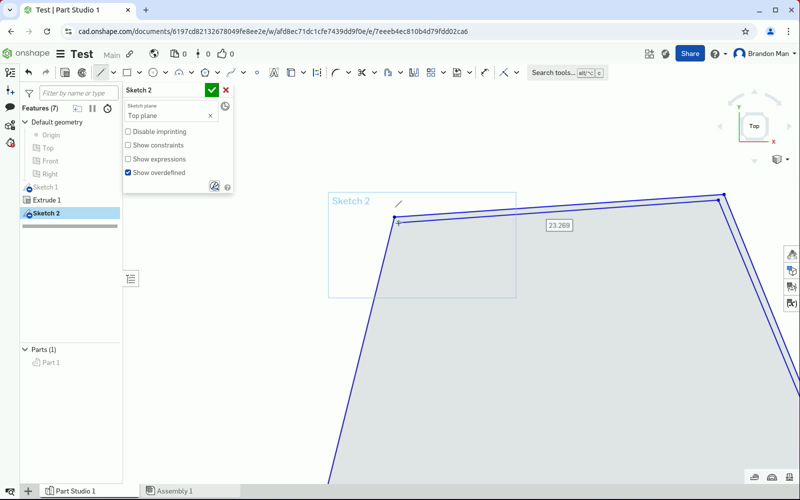
scroll(-6)
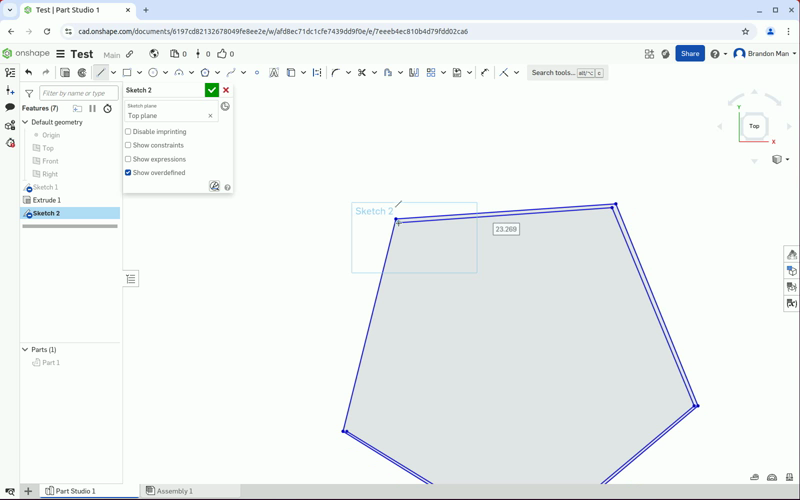
scroll(-6)
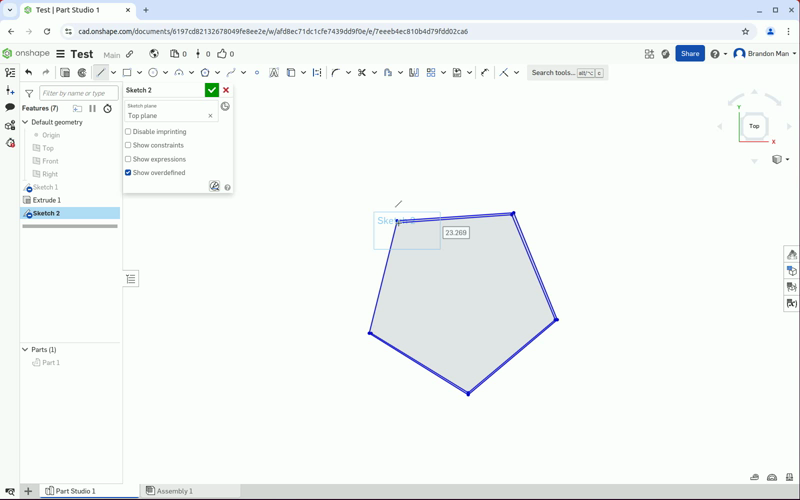
key_up(shift)
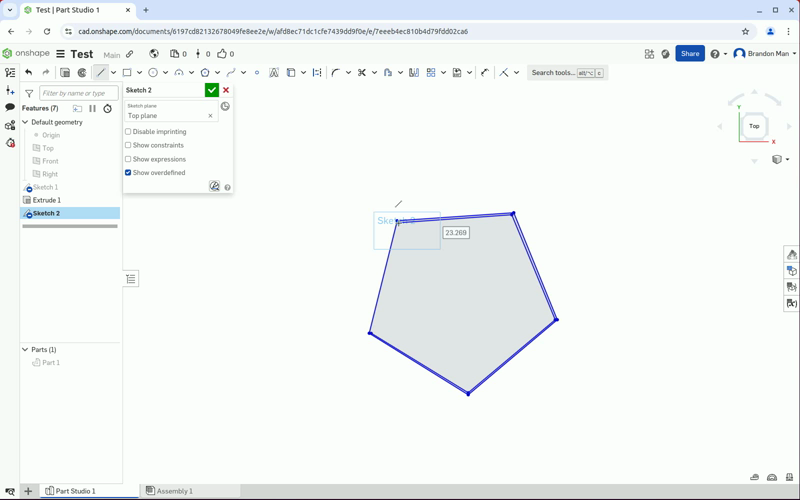
key_down(shift)
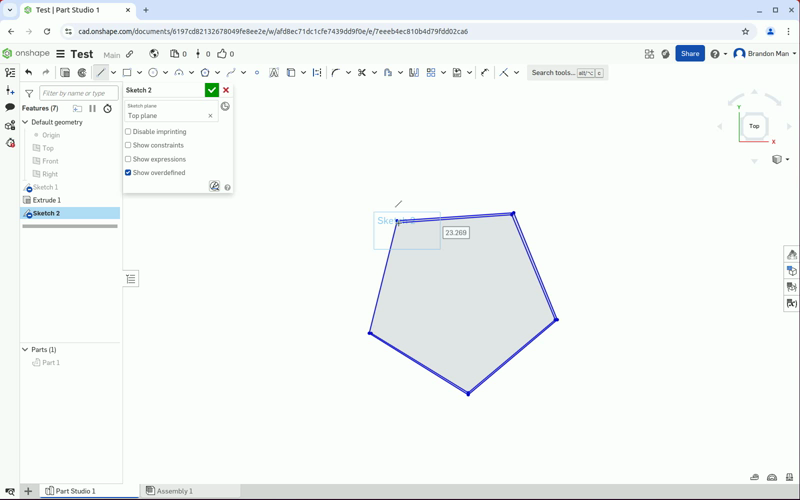
mouse_move(371, 333)
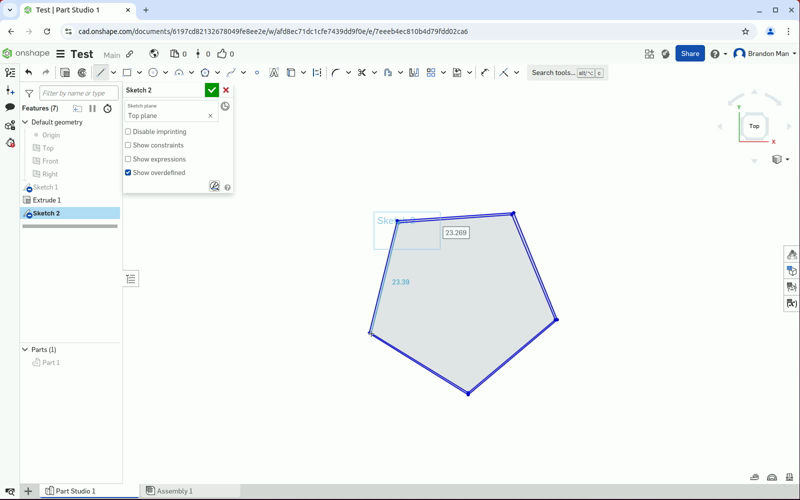
scroll(6)
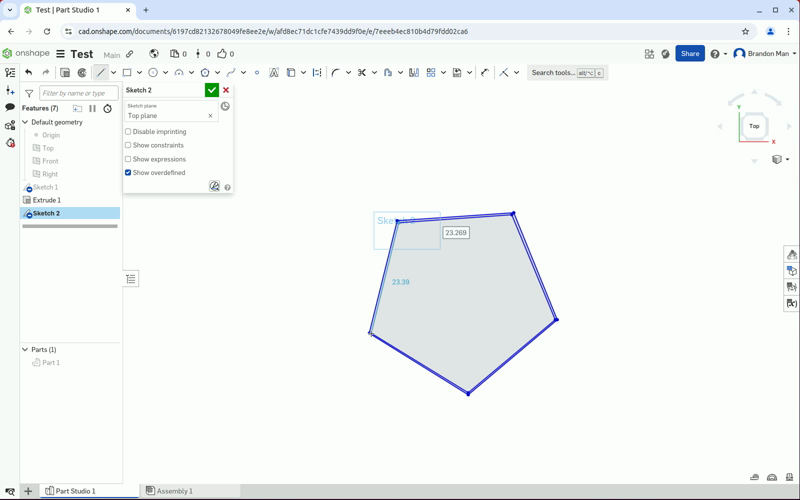
scroll(6)
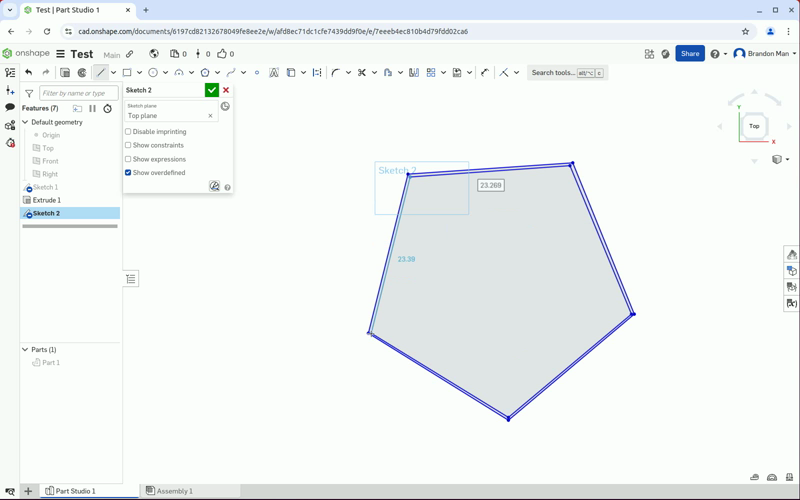
scroll(6)
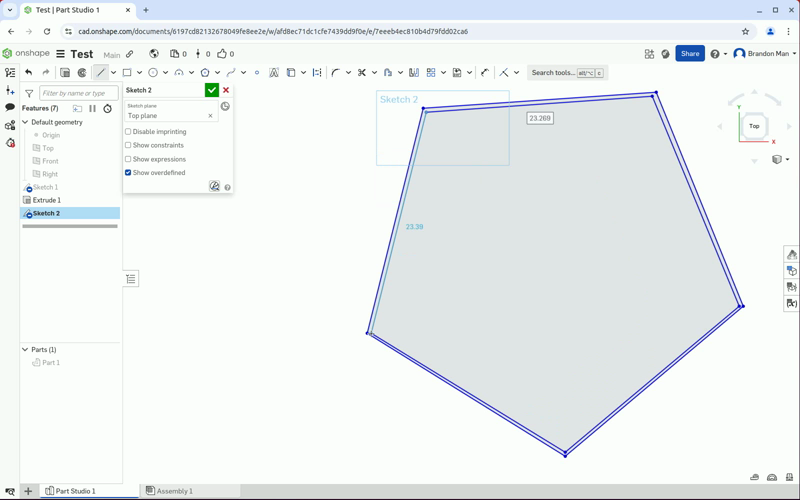
scroll(6)
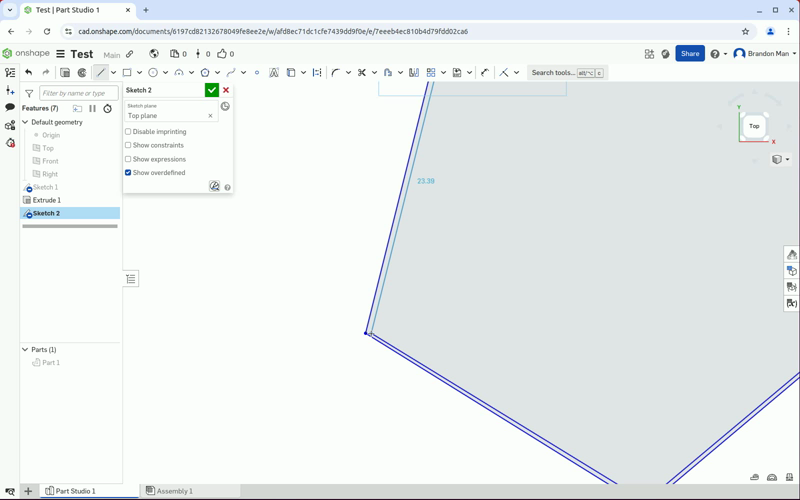
scroll(6)
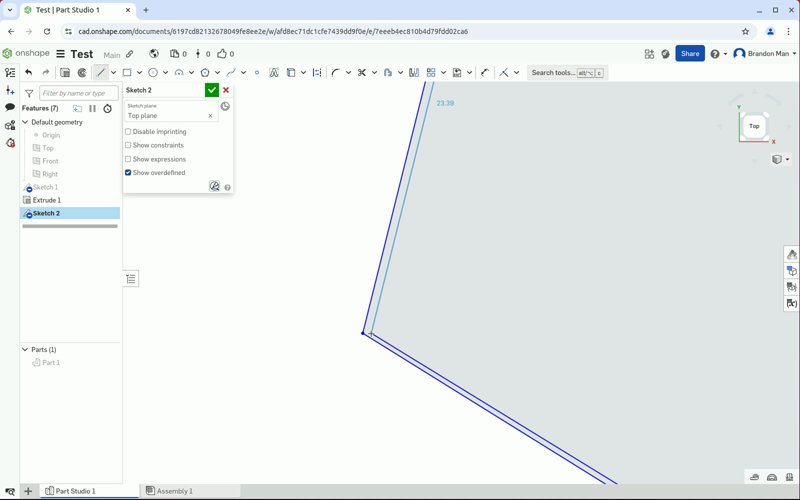
scroll(6)
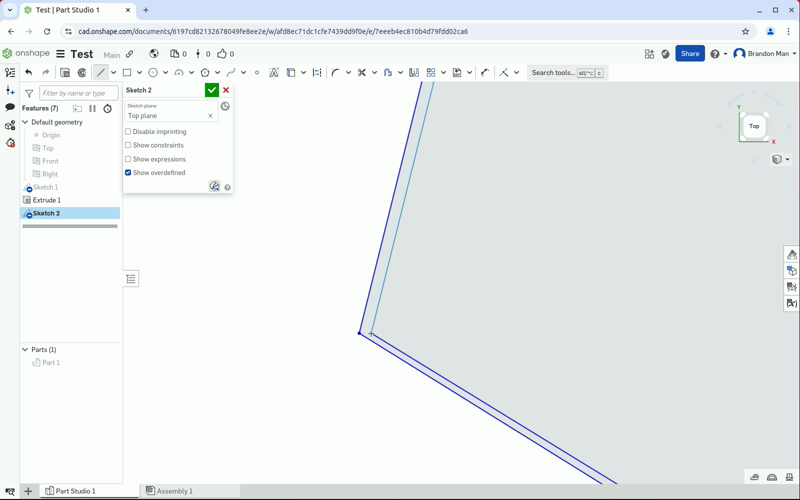
scroll(6)
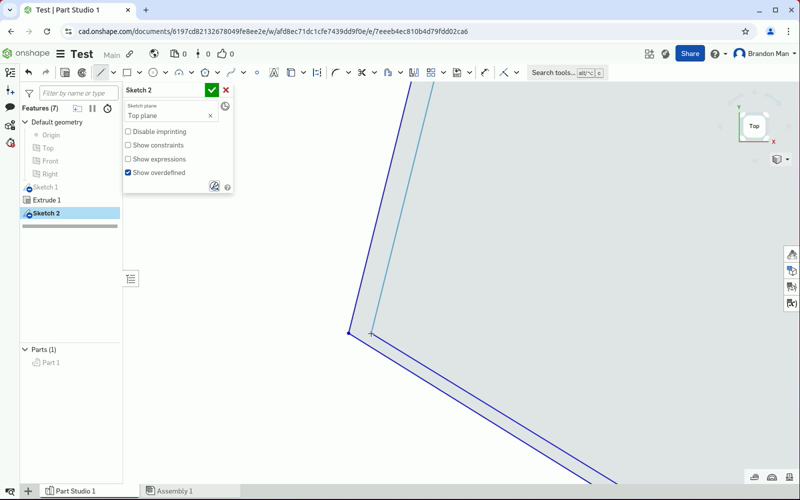
key_up(shift)
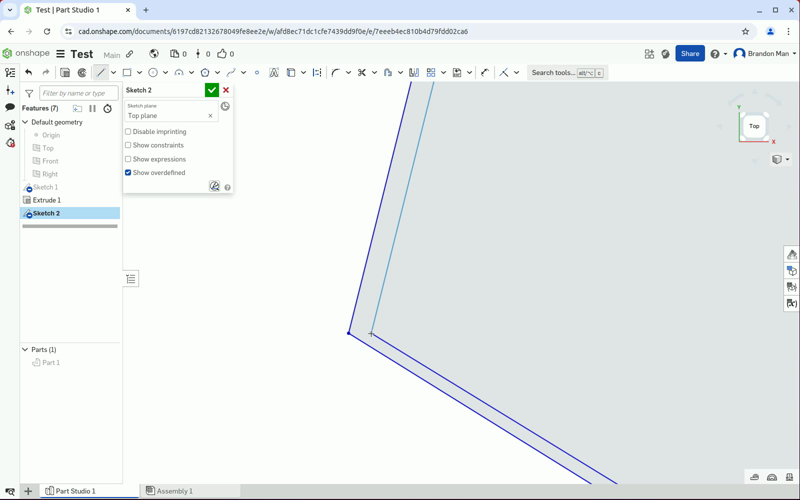
click(371, 333)
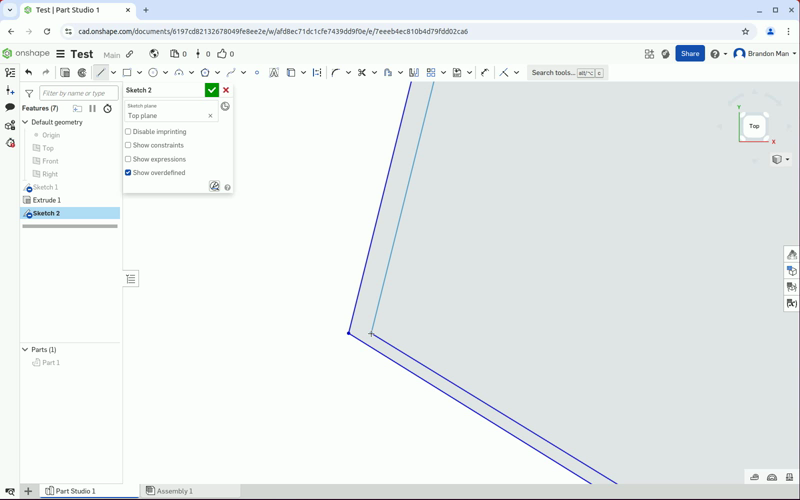
scroll(-6)
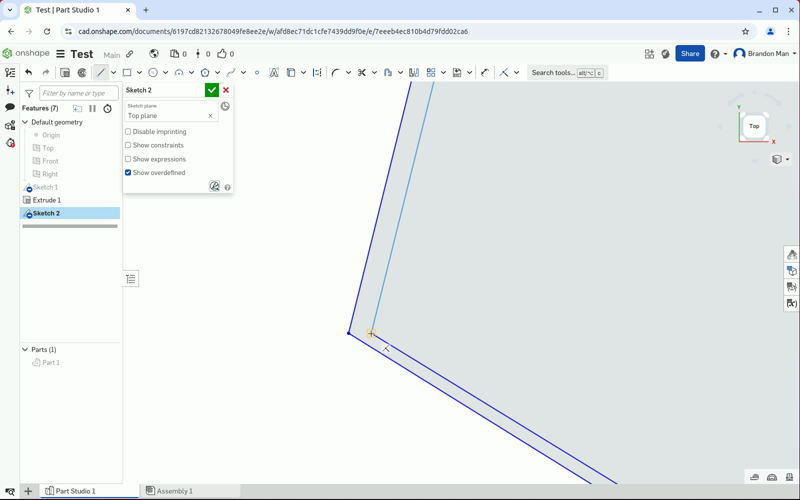
scroll(-6)
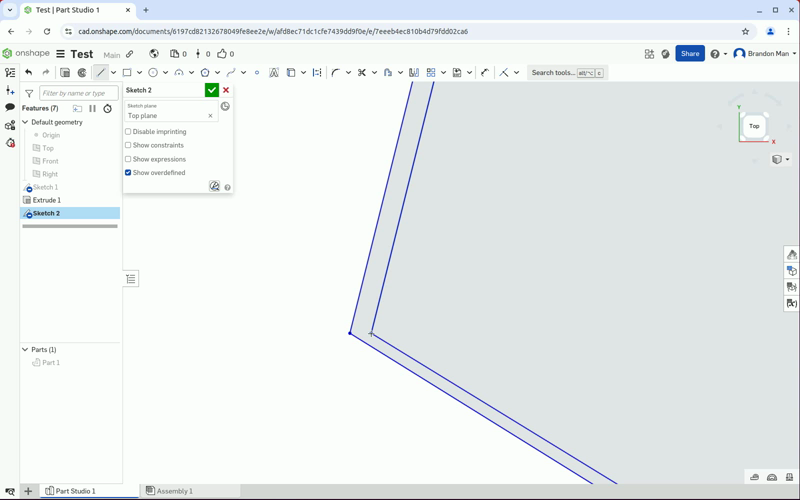
scroll(-6)
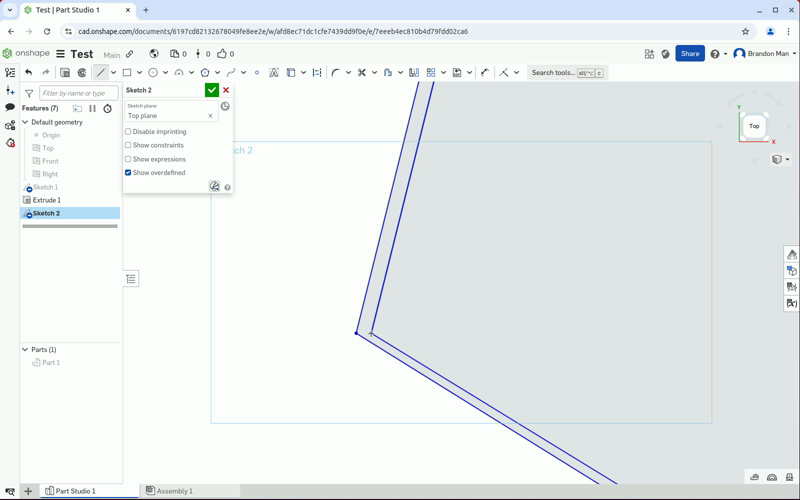
scroll(-6)
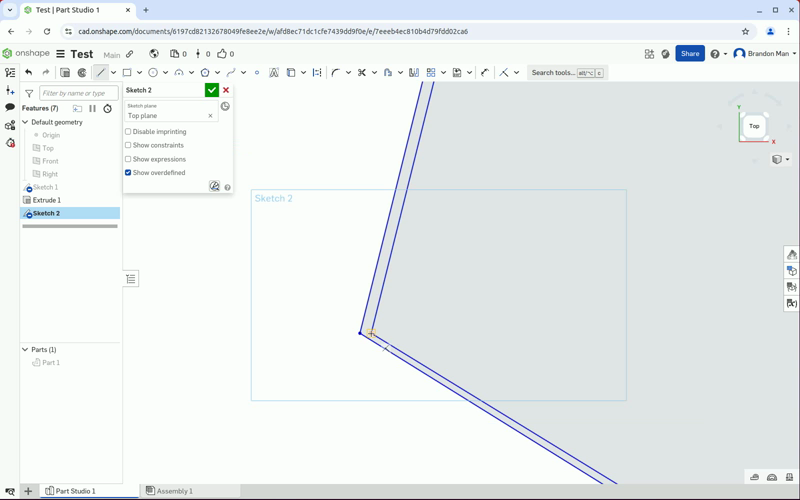
scroll(-6)
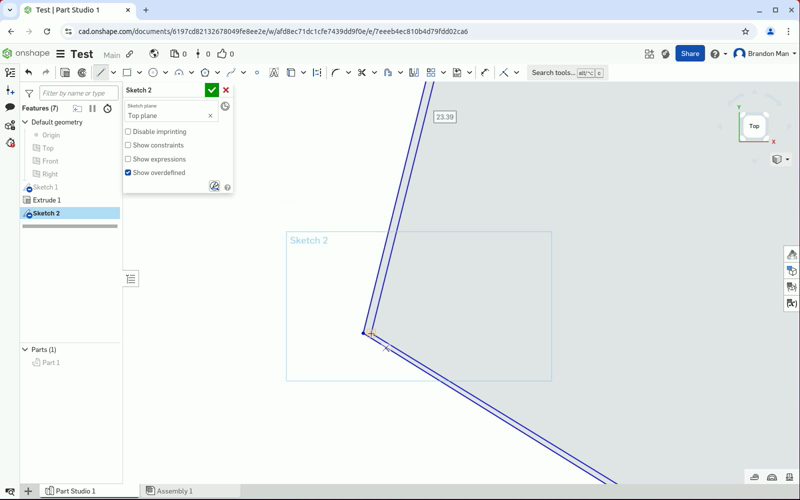
scroll(-6)
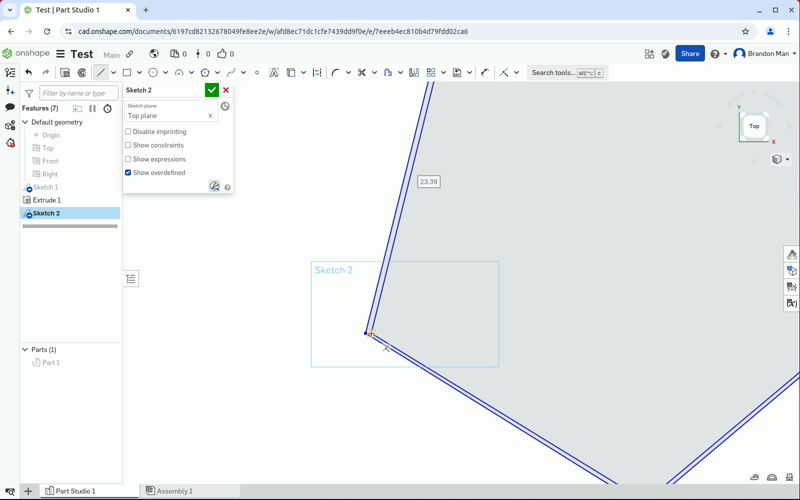
scroll(-6)
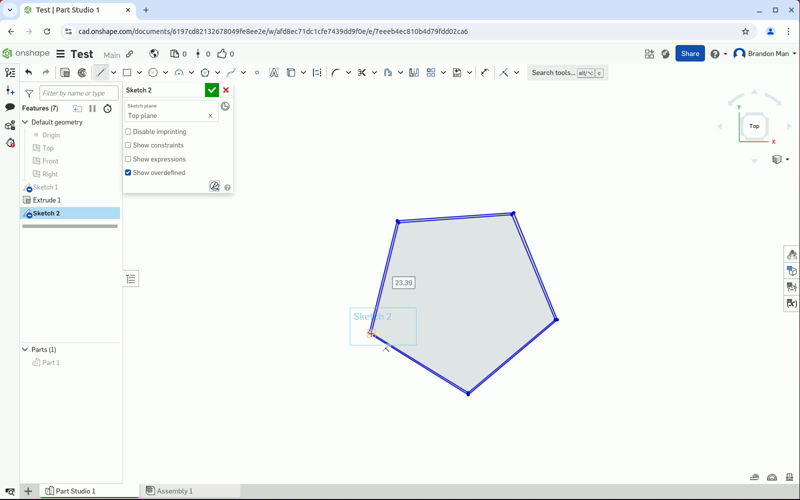
key(esc)
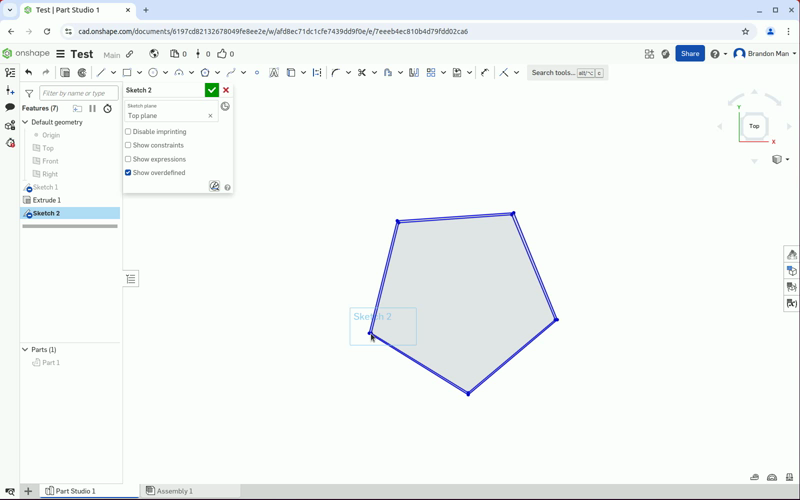
mouse_move(516, 224)
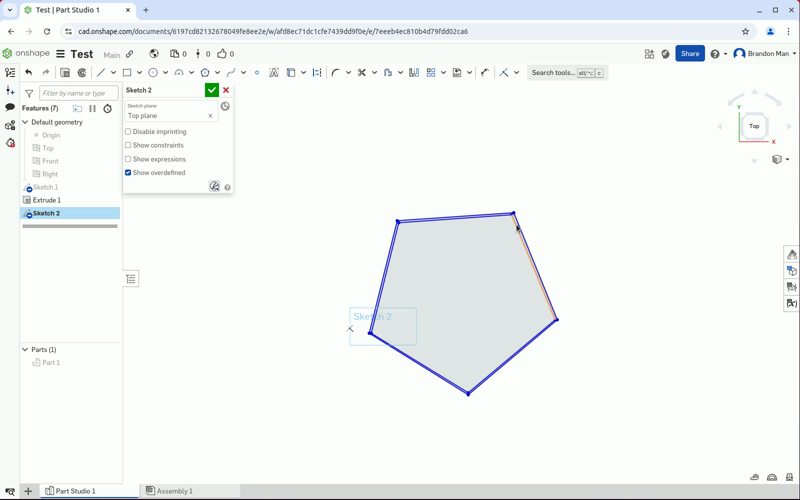
scroll(6)
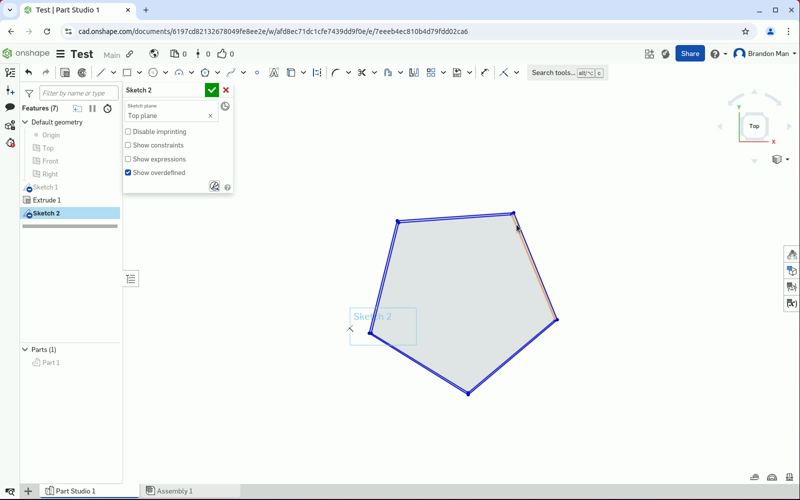
scroll(6)
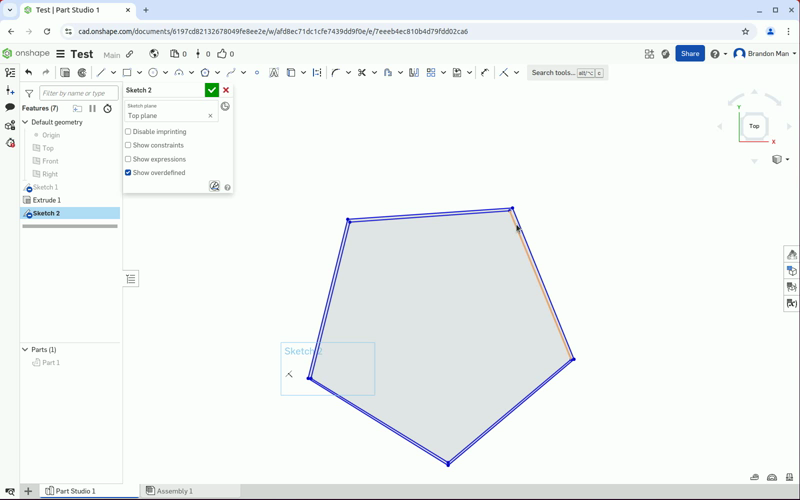
scroll(6)
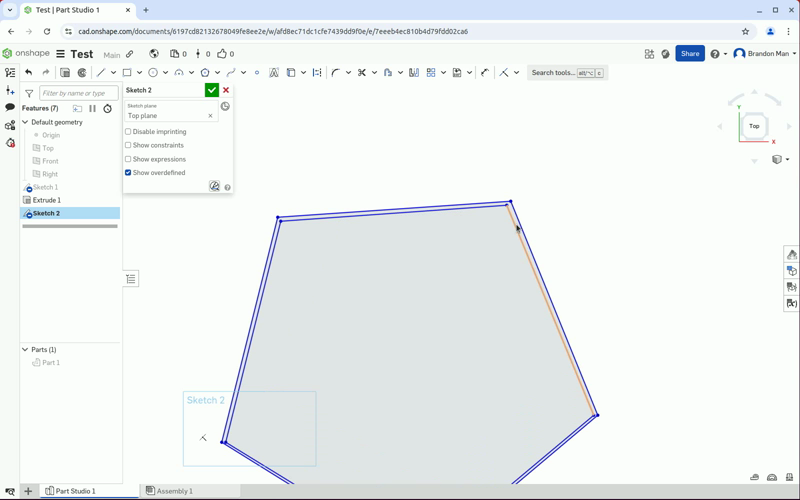
scroll(6)
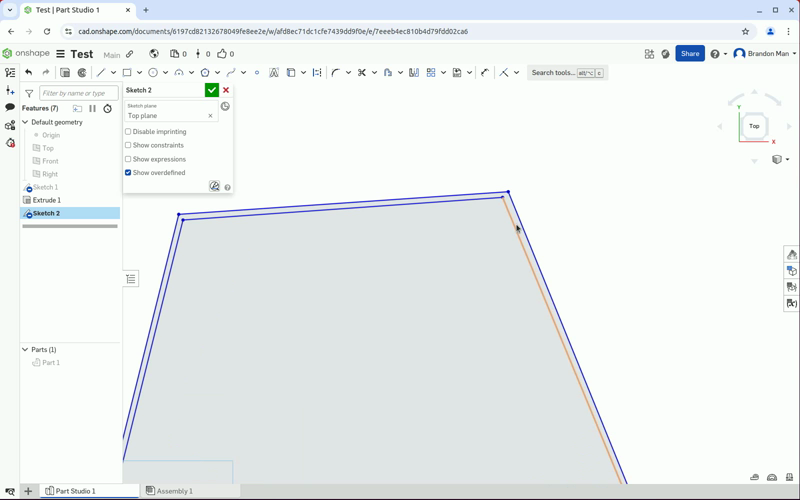
scroll(6)
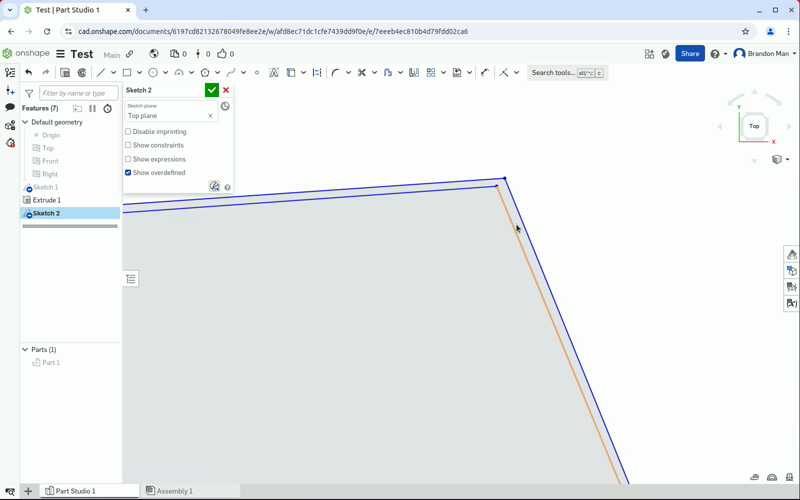
scroll(6)
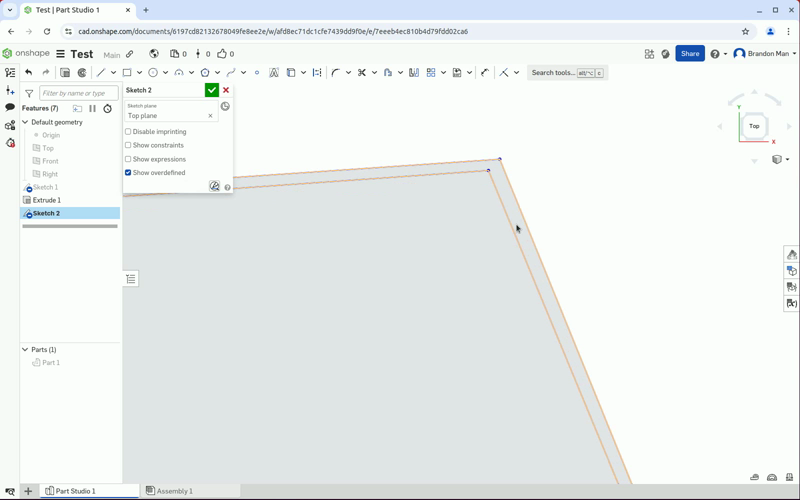
scroll(6)
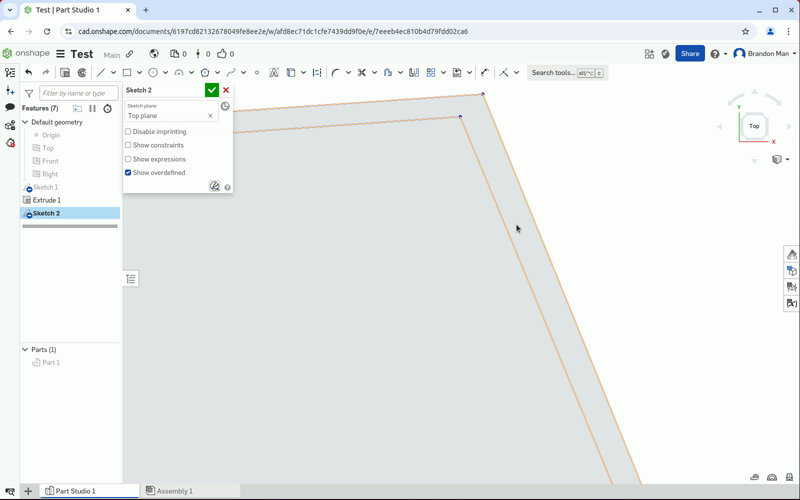
click(516, 224)
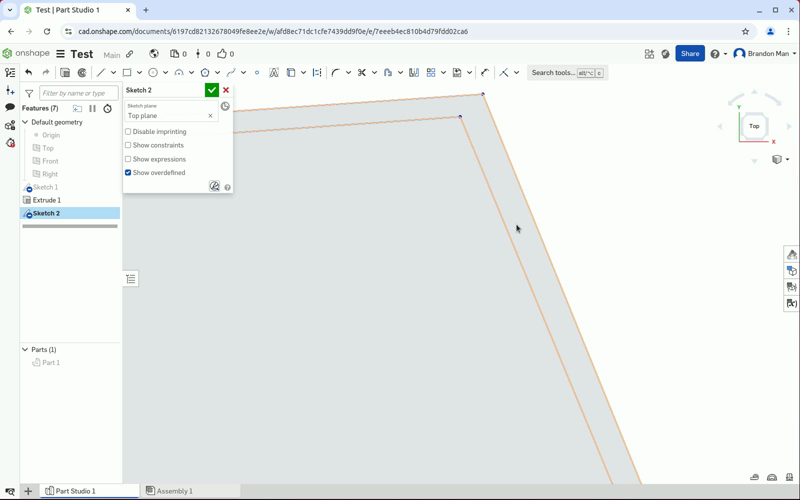
scroll(-6)
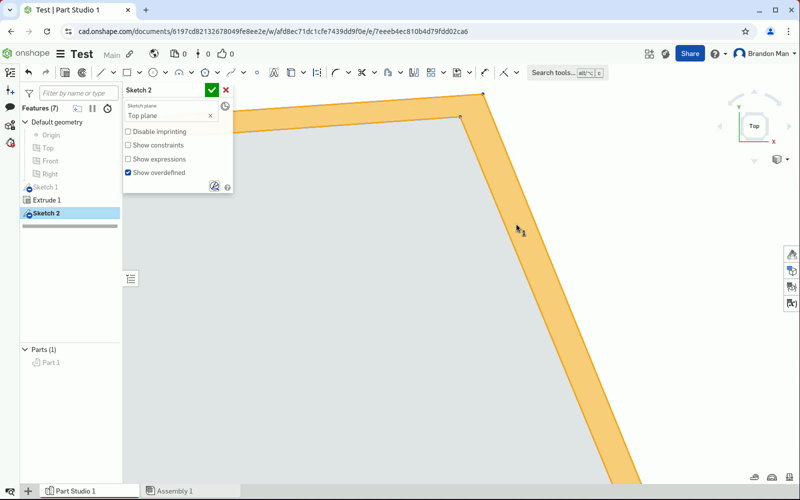
scroll(-6)
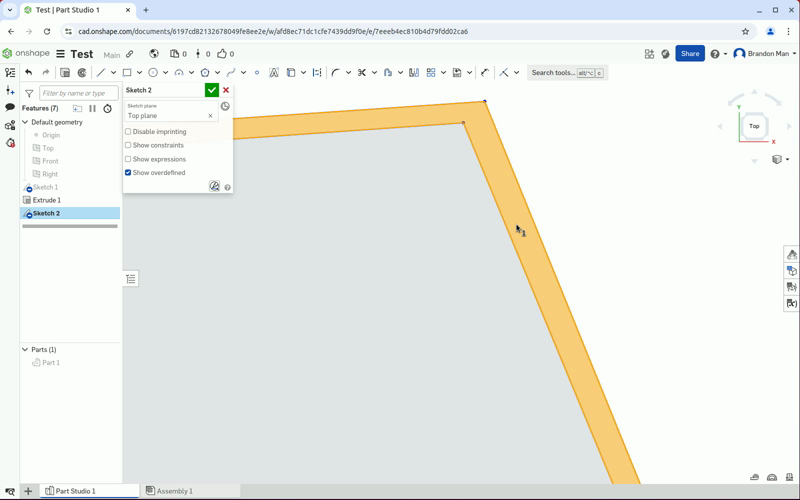
scroll(-6)
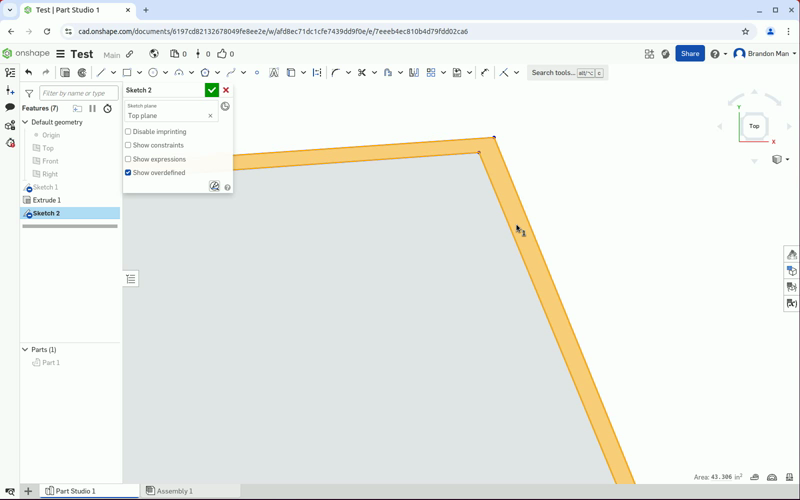
scroll(-6)
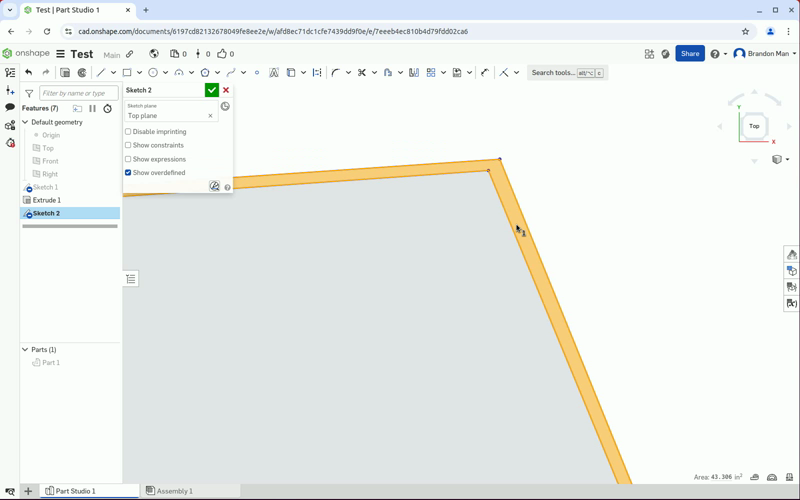
scroll(-6)
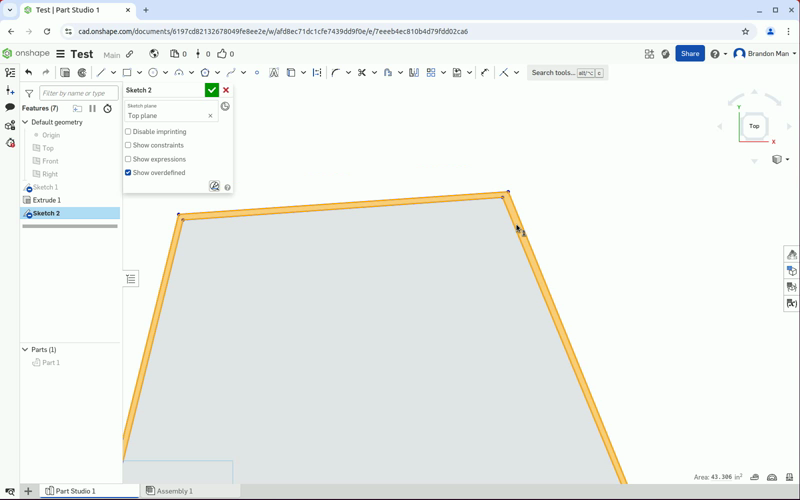
scroll(-6)
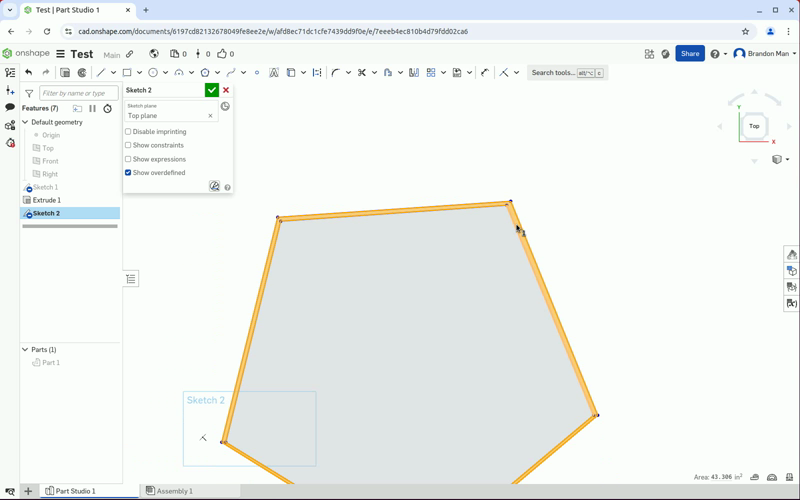
scroll(-6)
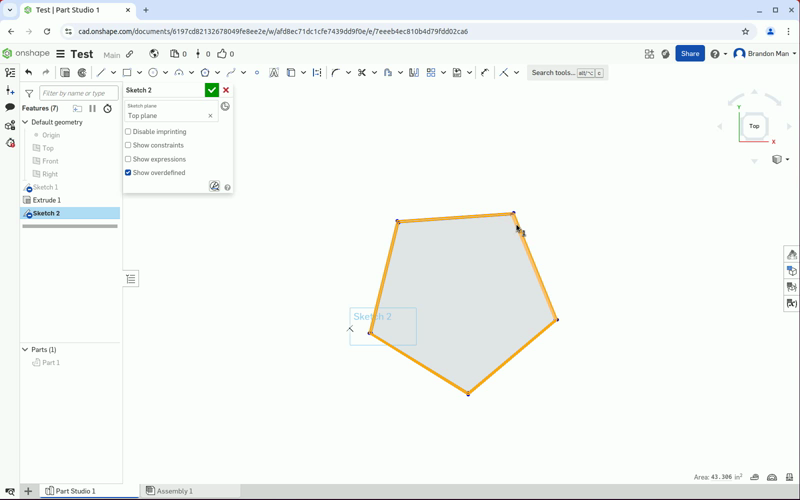
mouse_move(73, 352)
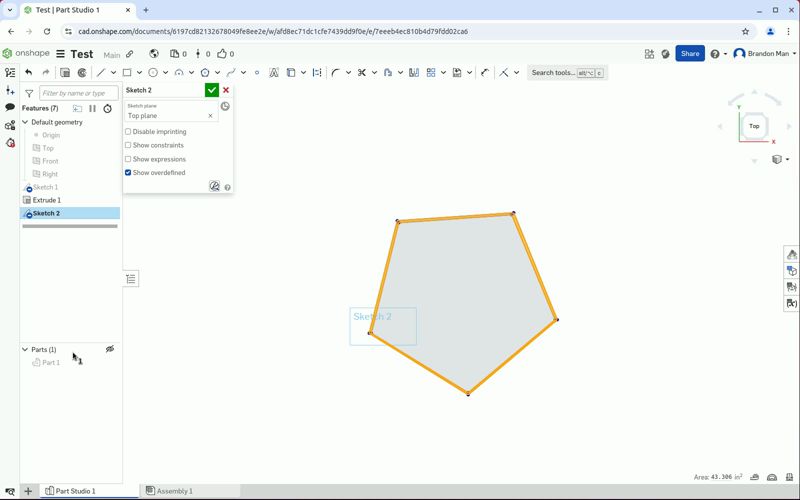
key(shift+y)
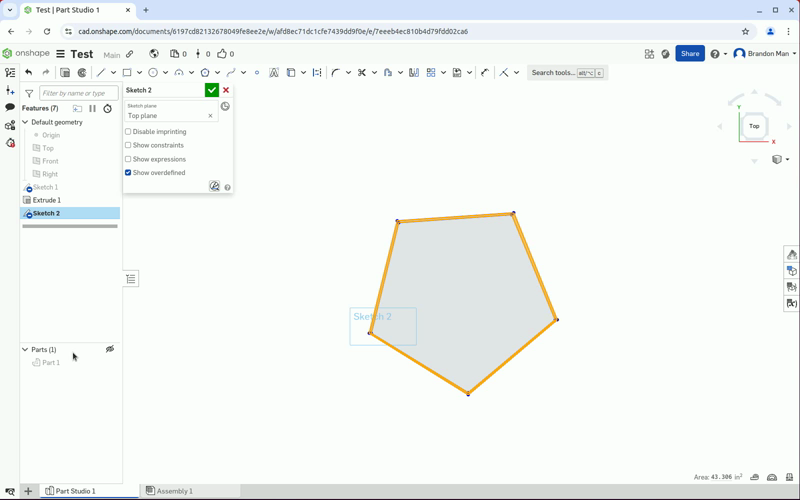
key(shift+e)
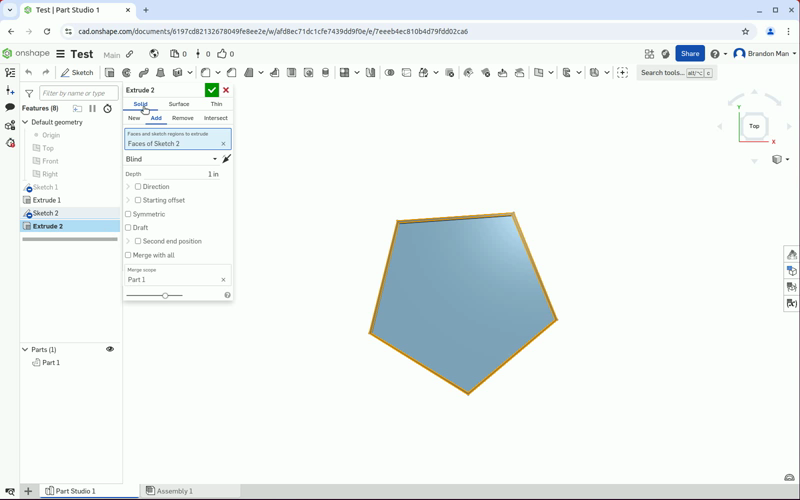
mouse_move(143, 106)
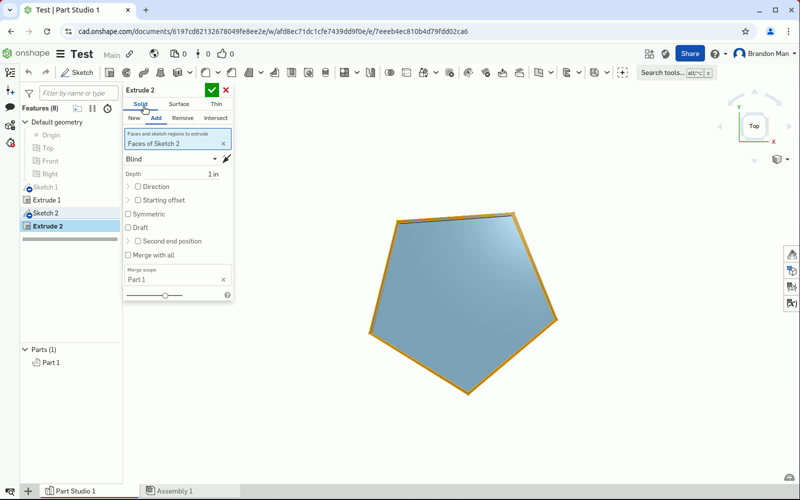
click(143, 106)
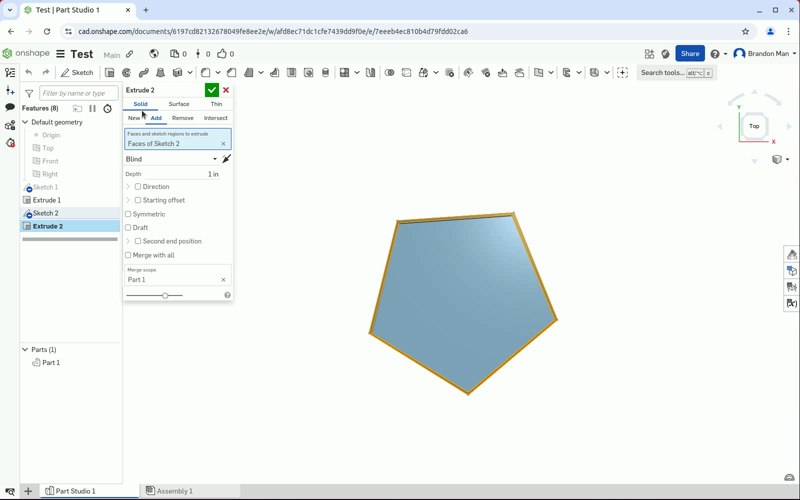
mouse_move(137, 120)
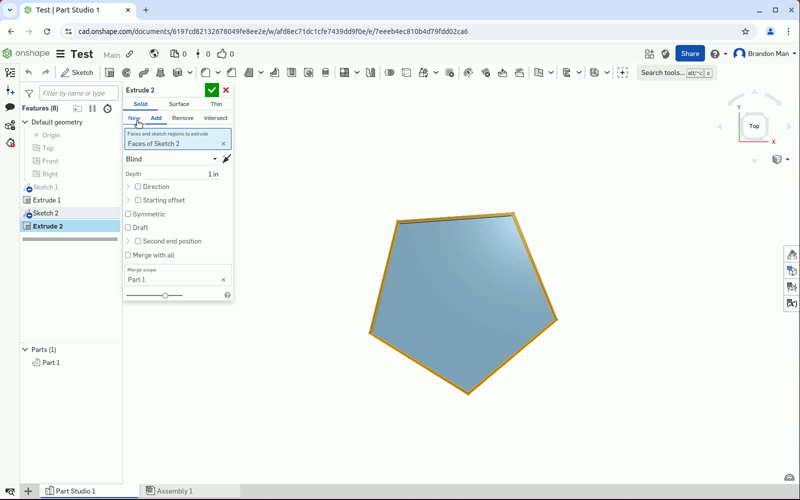
click(137, 120)
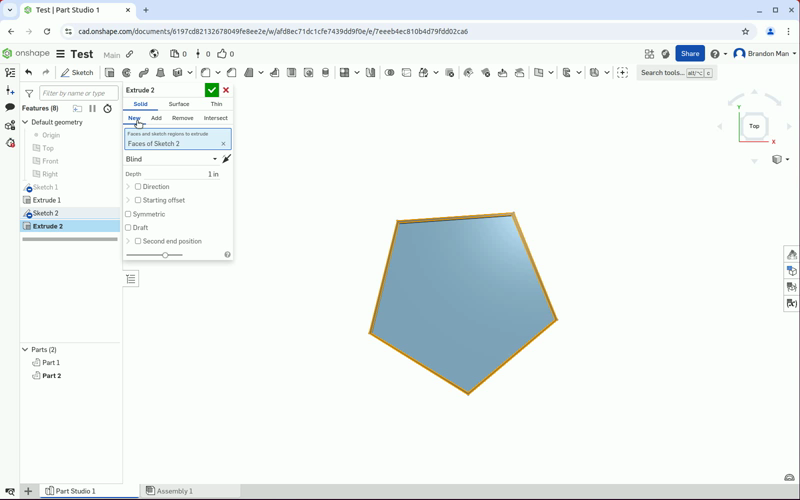
key(tab, 4)
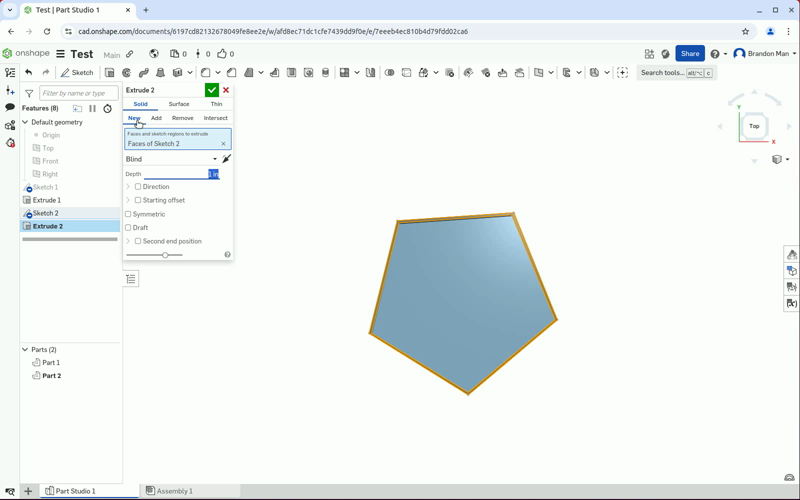
text(0.481)
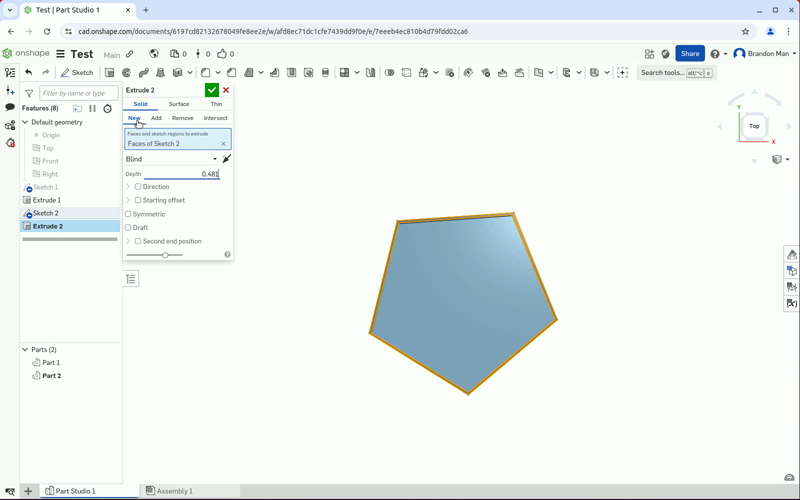
key(enter)
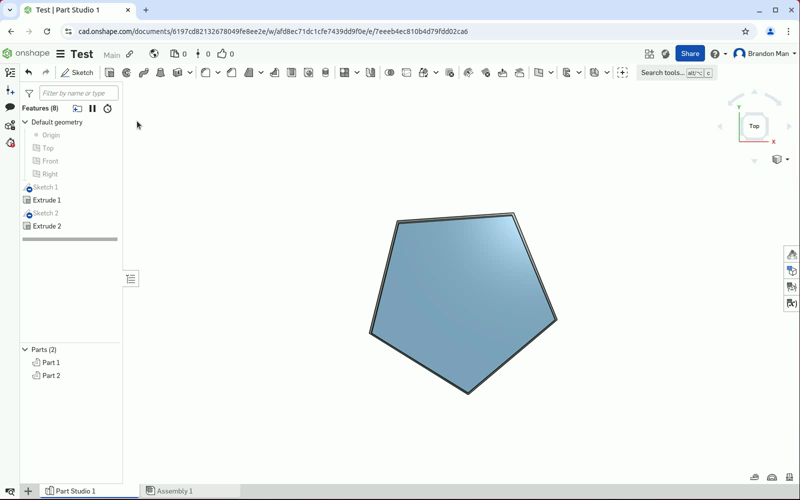
key(shift+h)
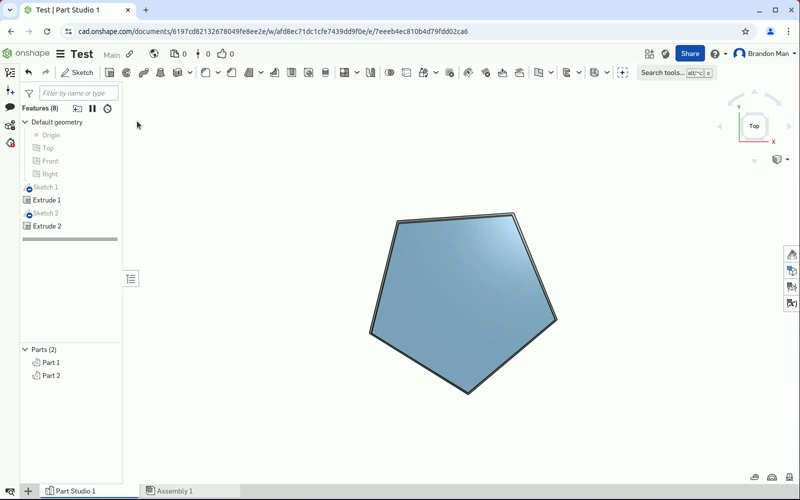
key(shift+h)
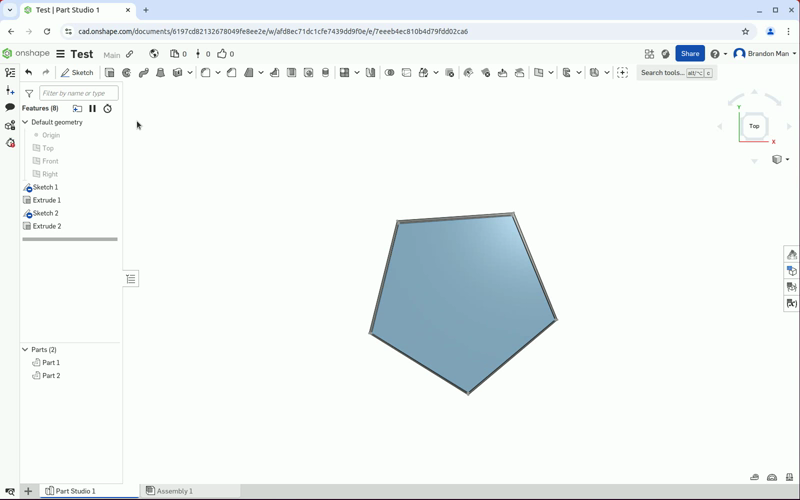
key(shift+7)
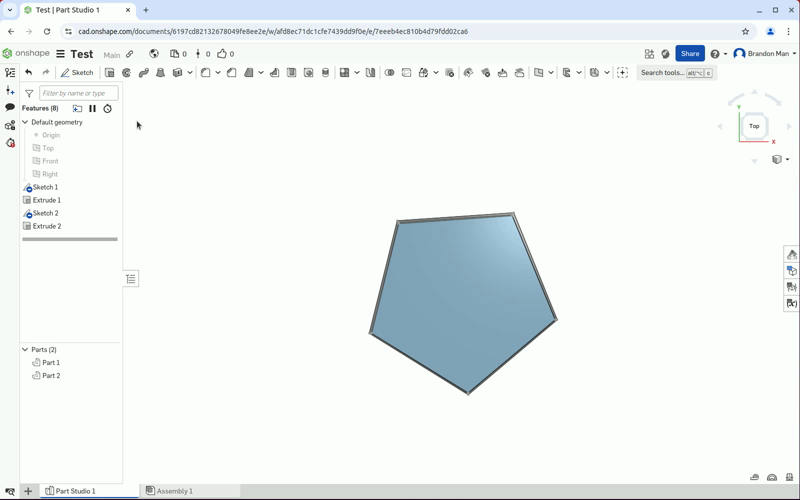
key(up, 3)
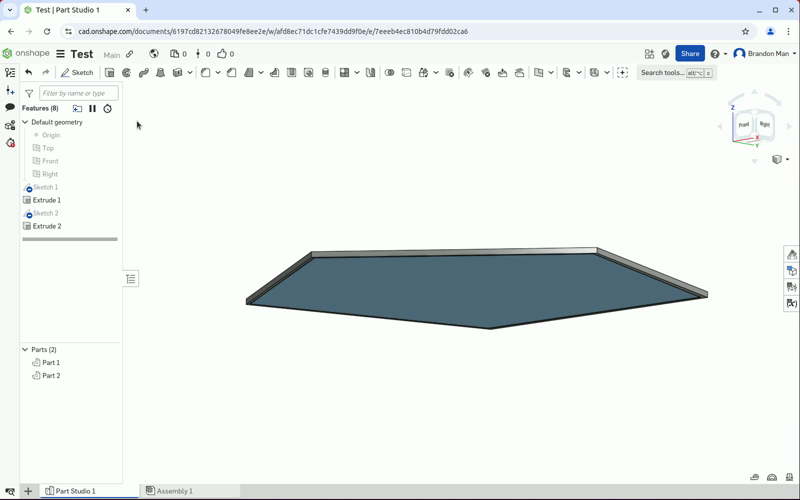
key(left, 3)
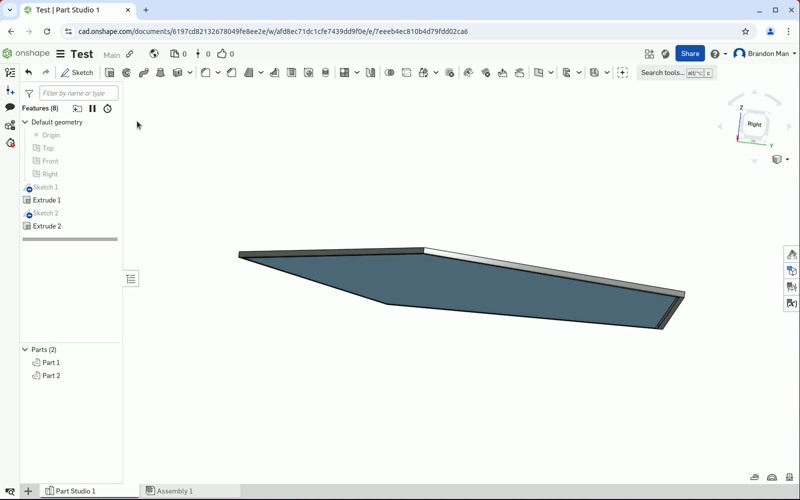
key(right, 3)
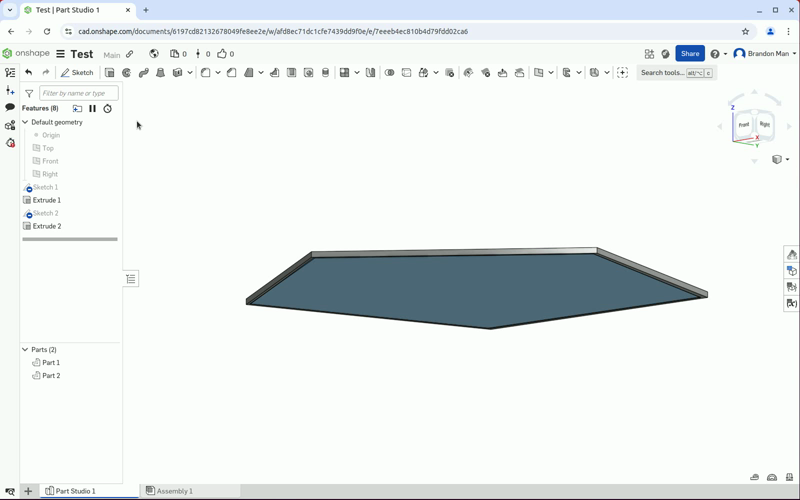
key(down, 3)
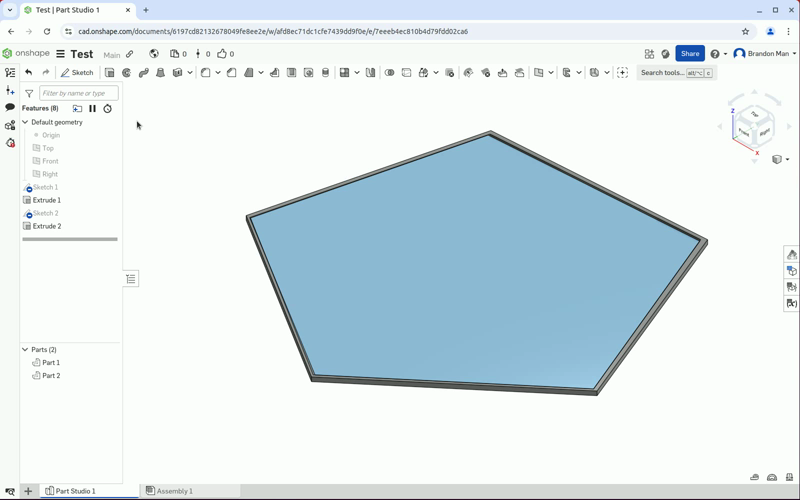
mouse_move(73, 189)
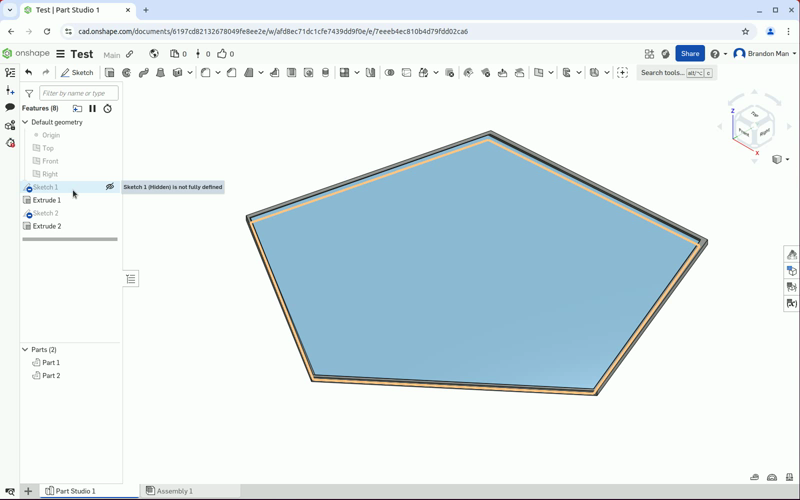
click(73, 189)